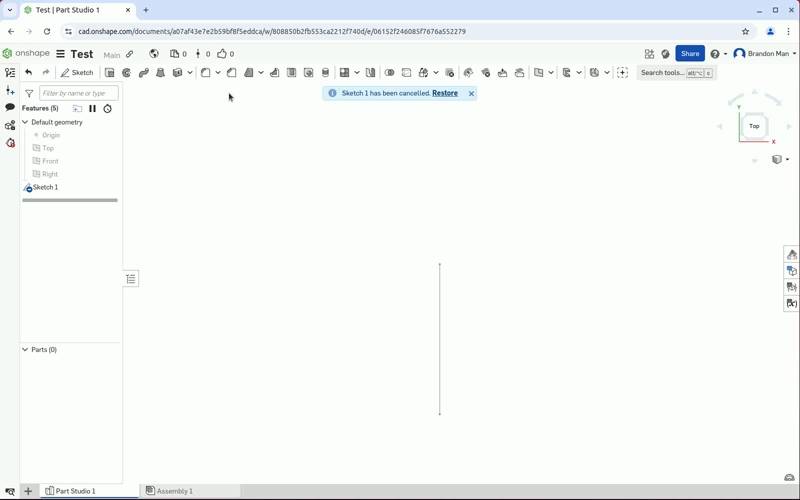
key(shift+h)
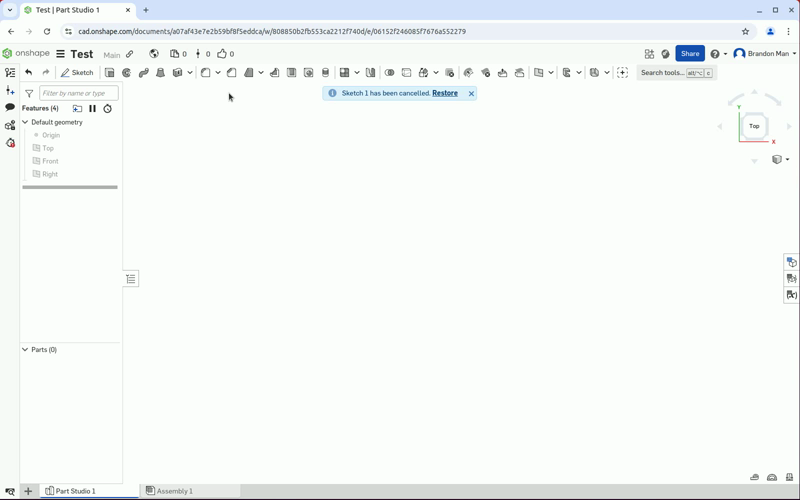
mouse_move(73, 352)
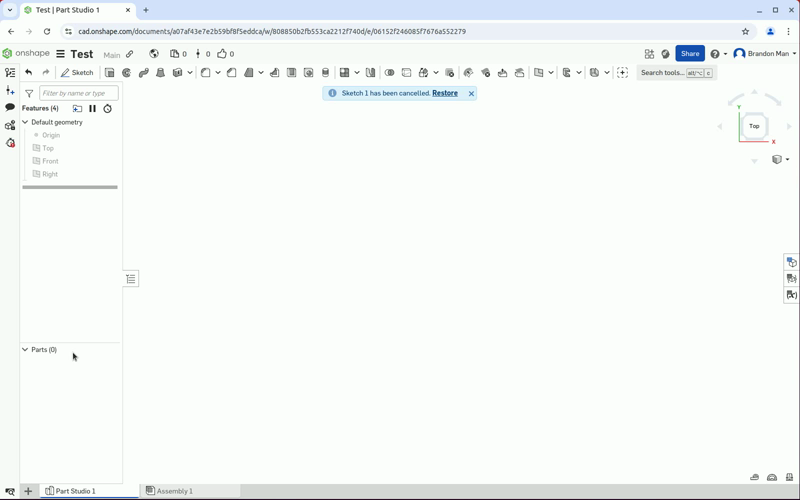
key(y)
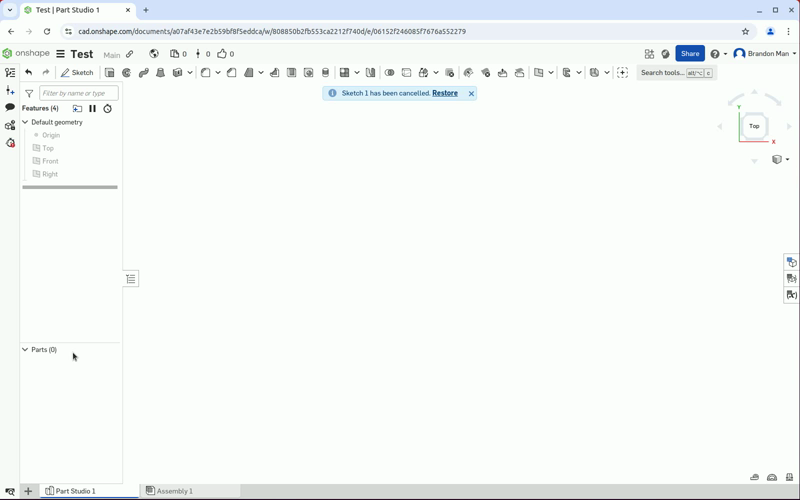
key(shift+p)
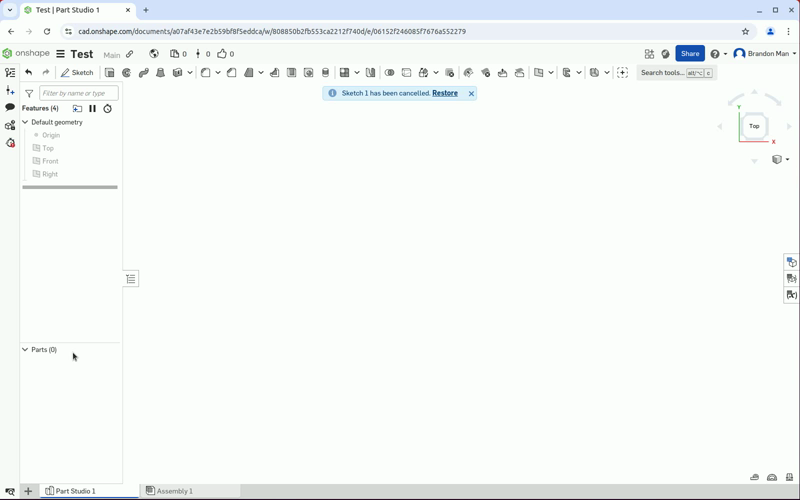
key(space)
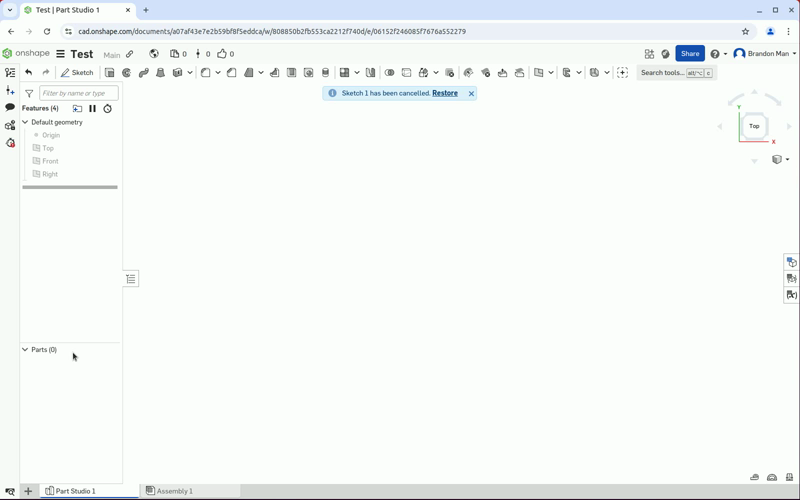
key_down(shift)
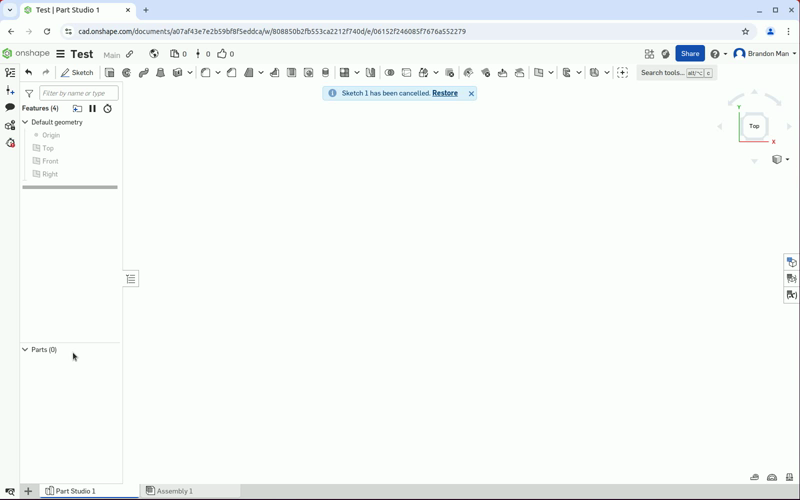
key(up)
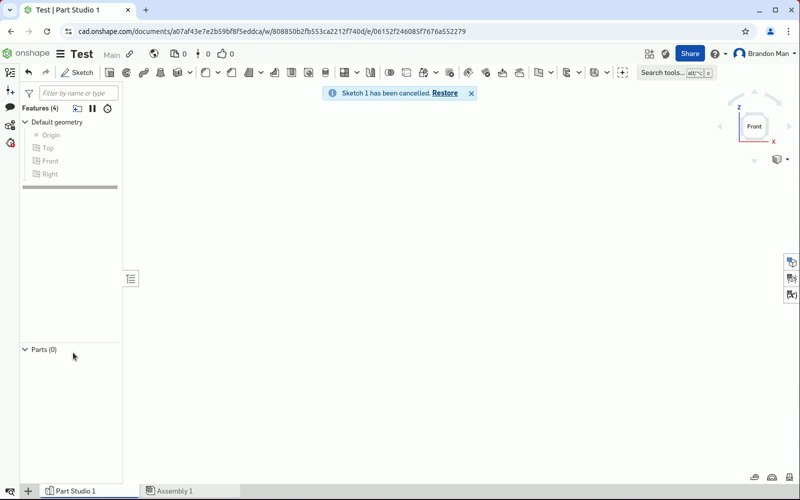
key_up(shift)
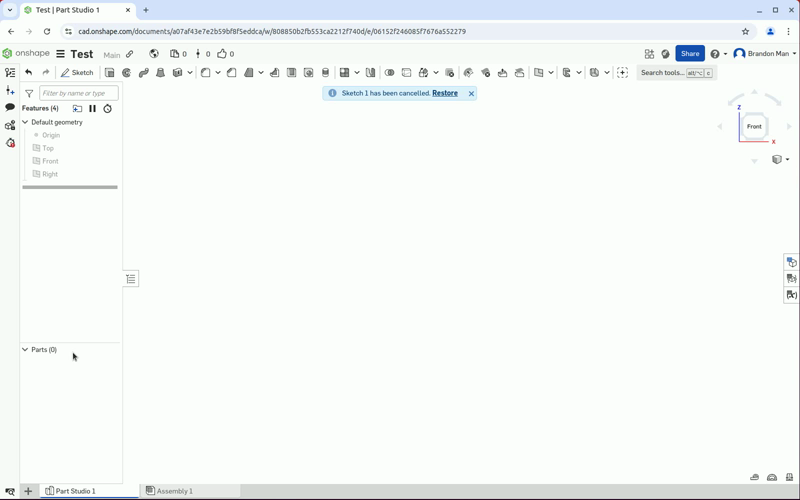
mouse_move(73, 352)
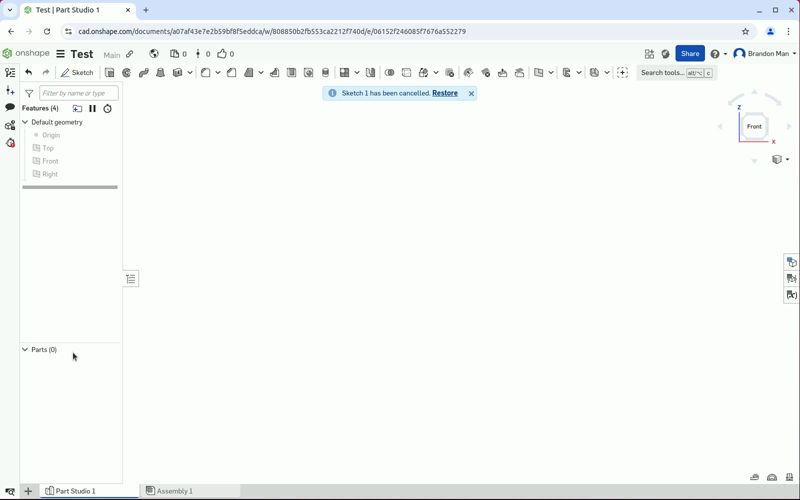
key(shift+y)
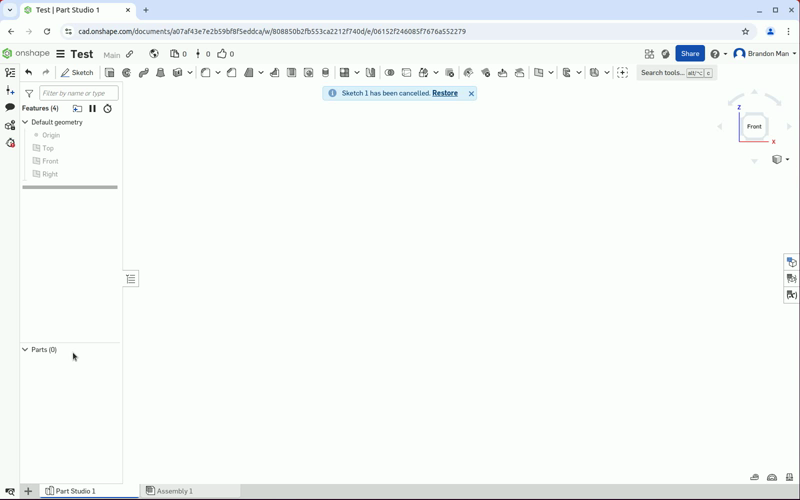
key(shift+s)
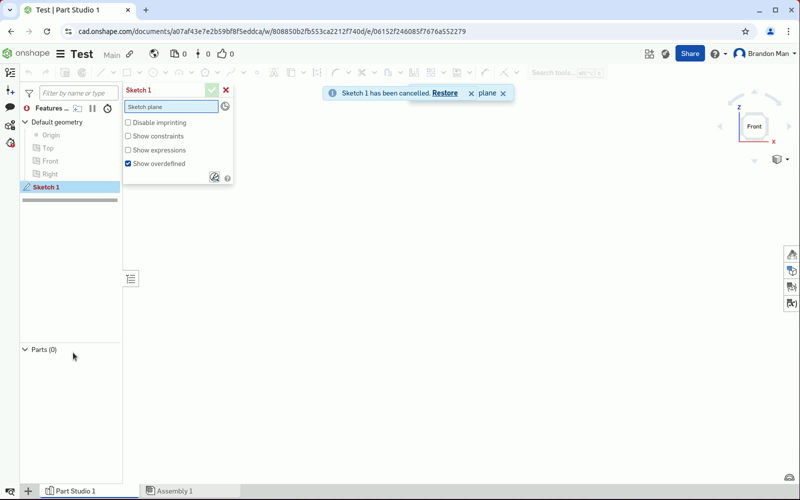
mouse_move(73, 163)
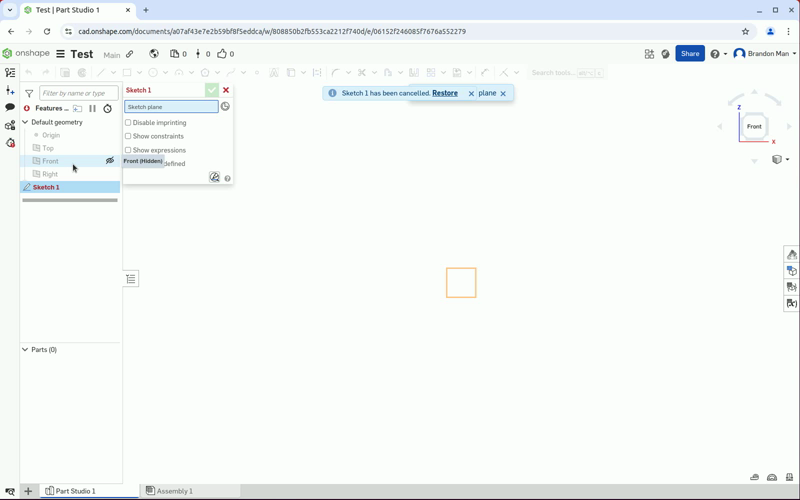
click(73, 163)
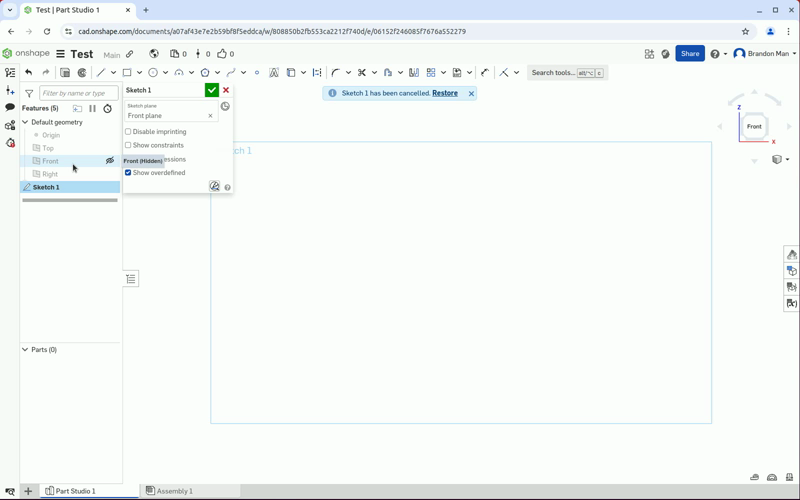
mouse_move(73, 352)
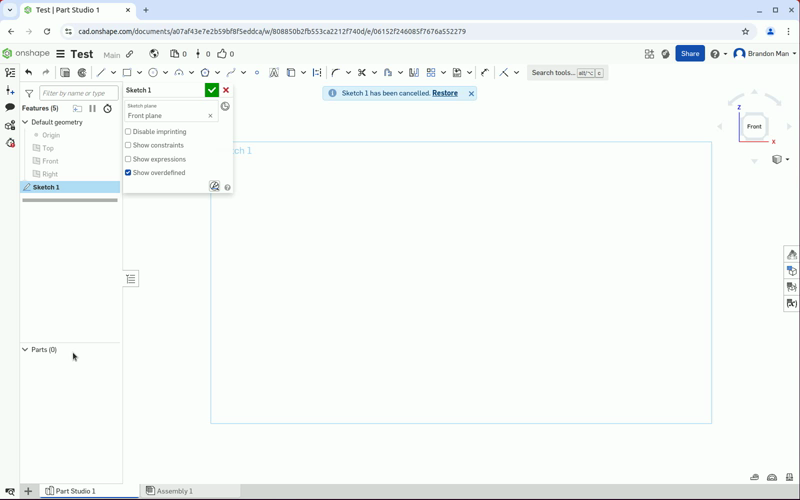
key(y)
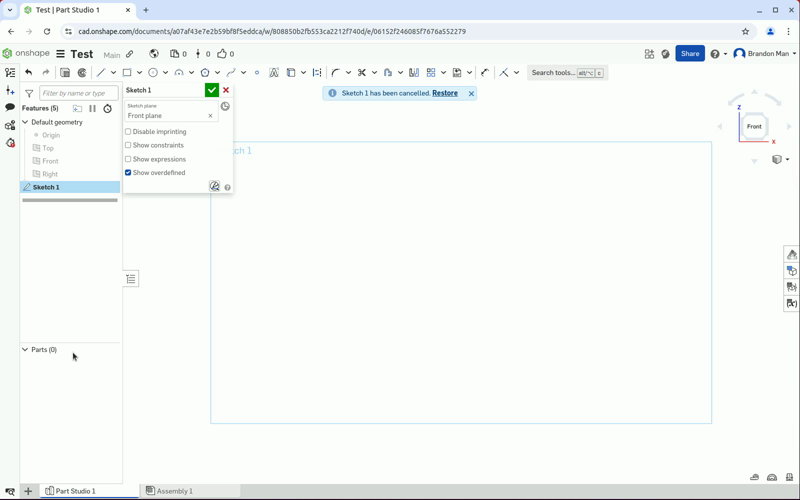
key(l)
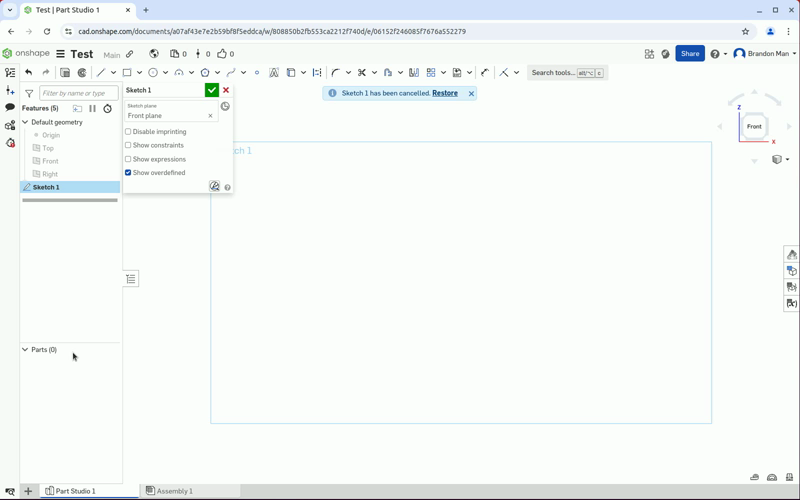
key_down(shift)
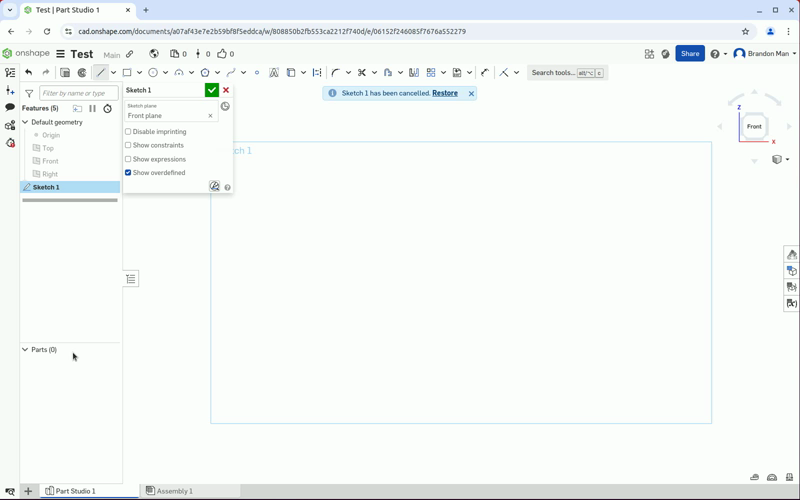
mouse_move(382, 305)
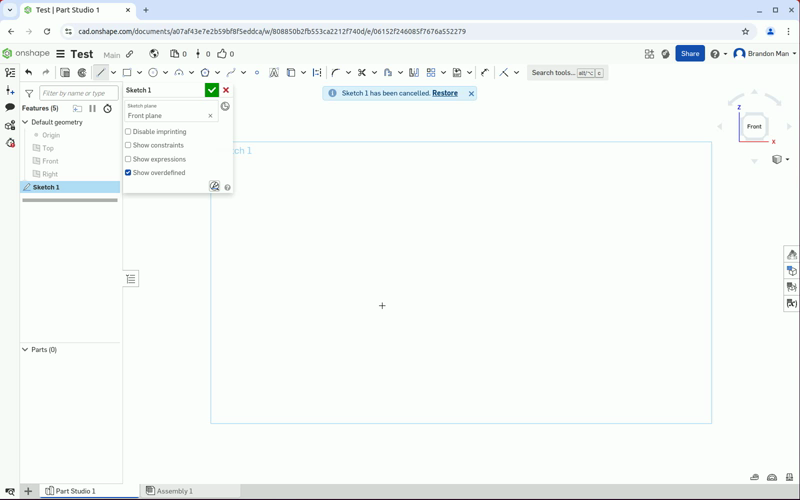
click(382, 305)
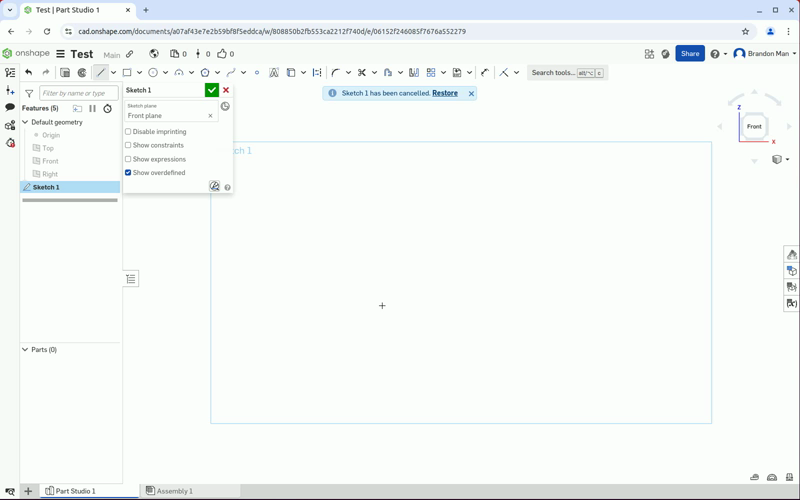
key_up(shift)
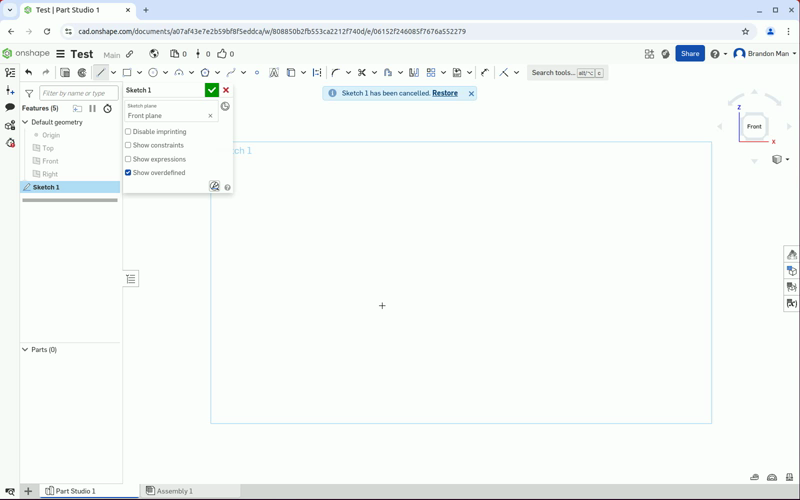
key_down(shift)
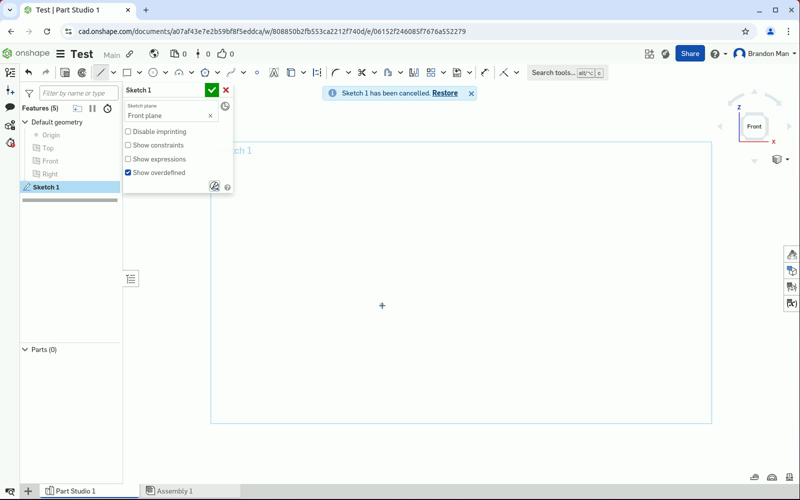
mouse_move(537, 305)
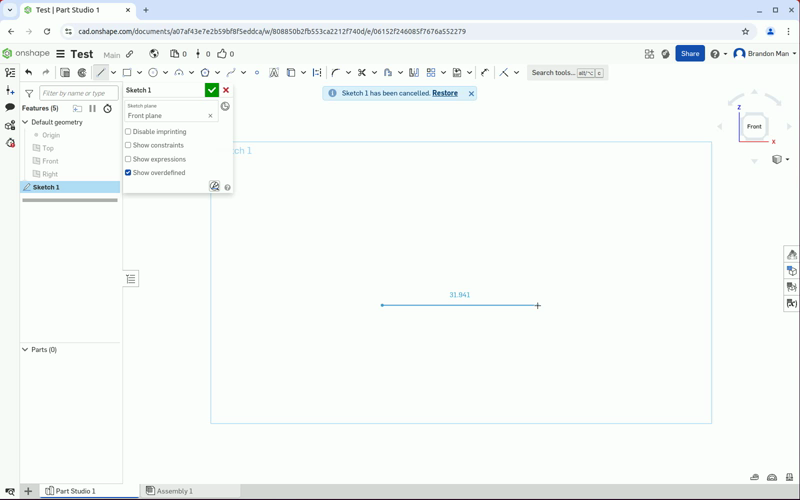
click(537, 305)
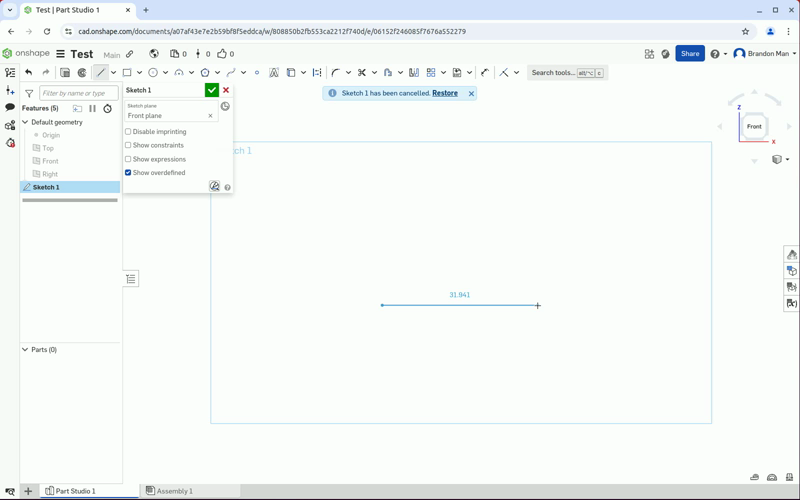
key_up(shift)
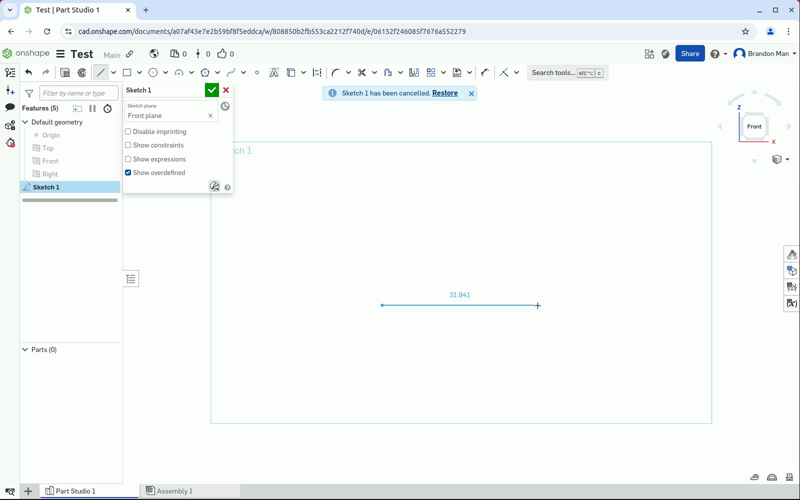
key_down(shift)
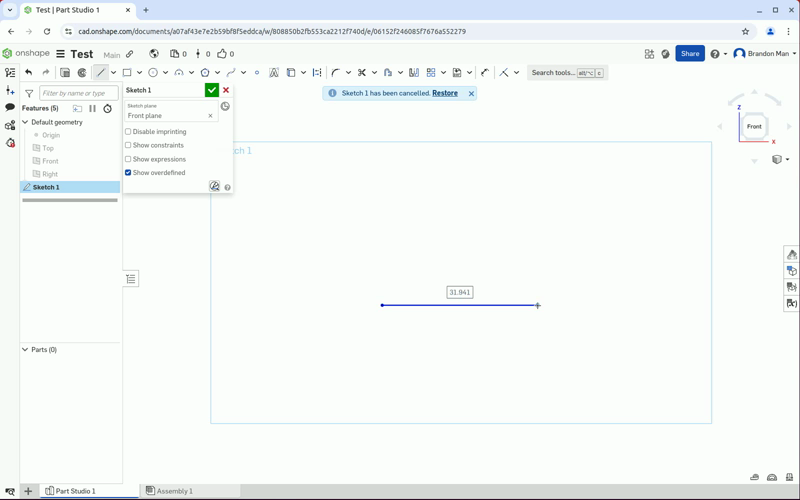
mouse_move(567, 305)
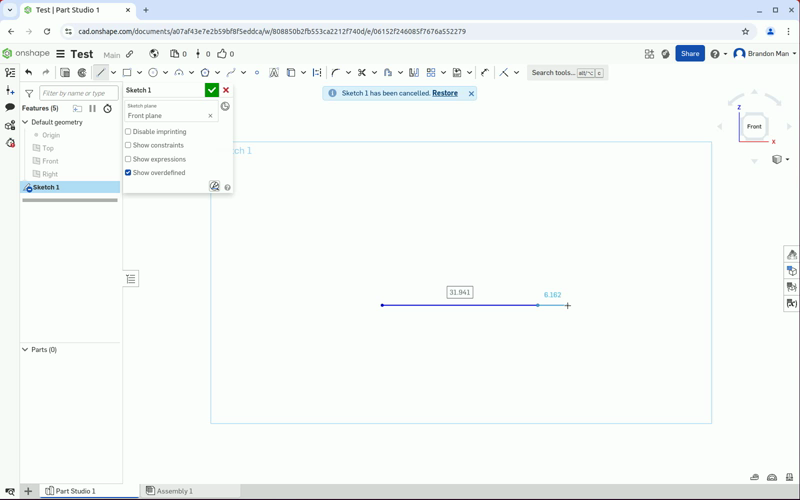
mouse_move(537, 261)
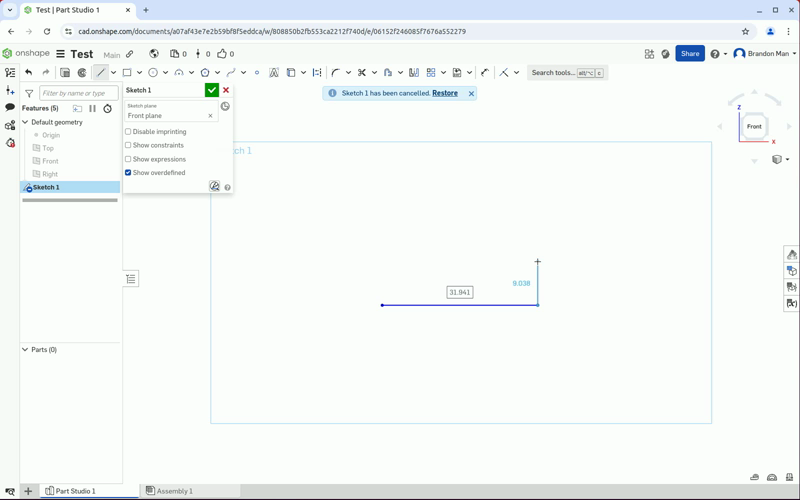
click(537, 261)
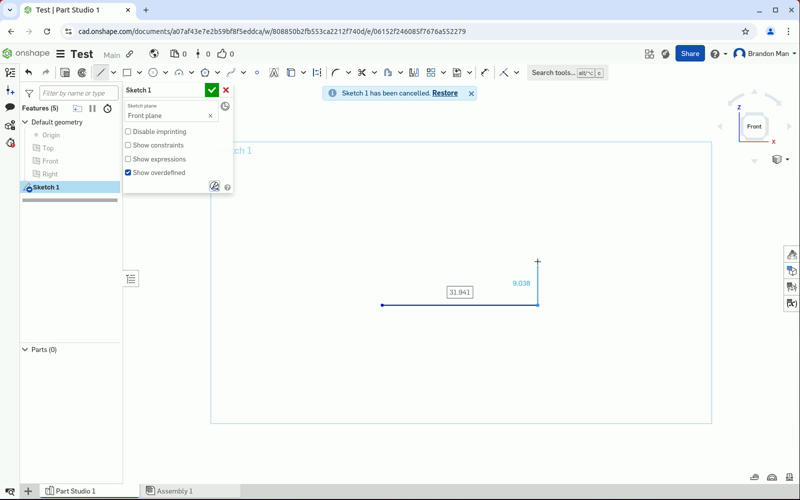
key_up(shift)
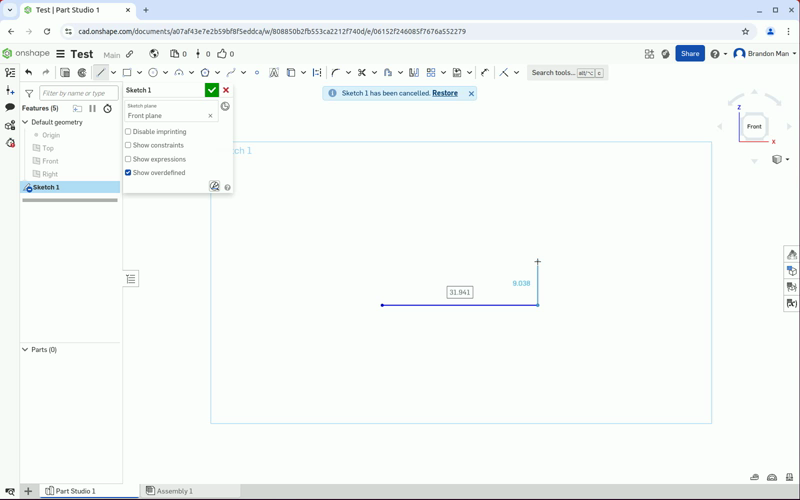
key_down(shift)
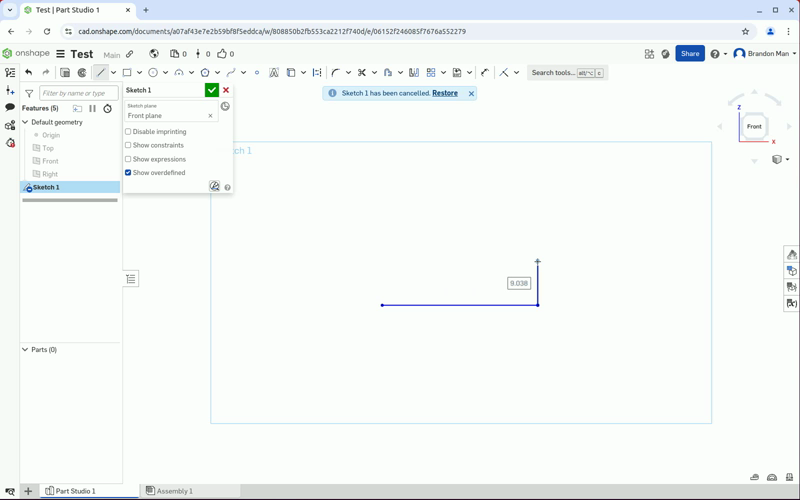
mouse_move(382, 261)
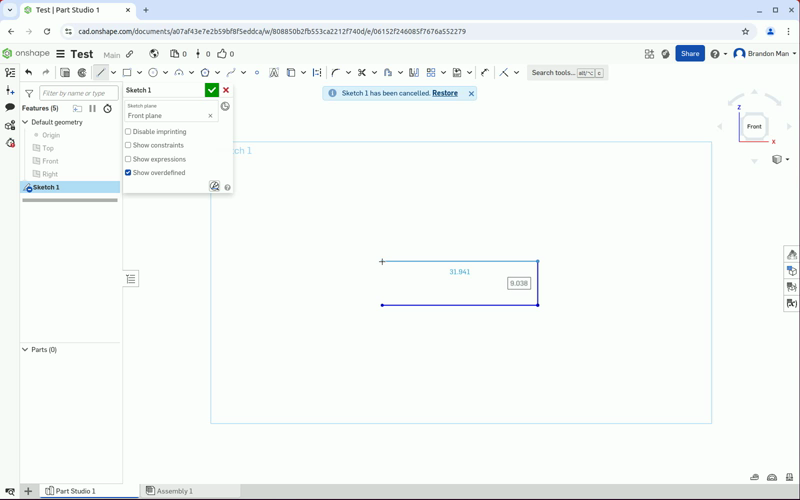
click(382, 261)
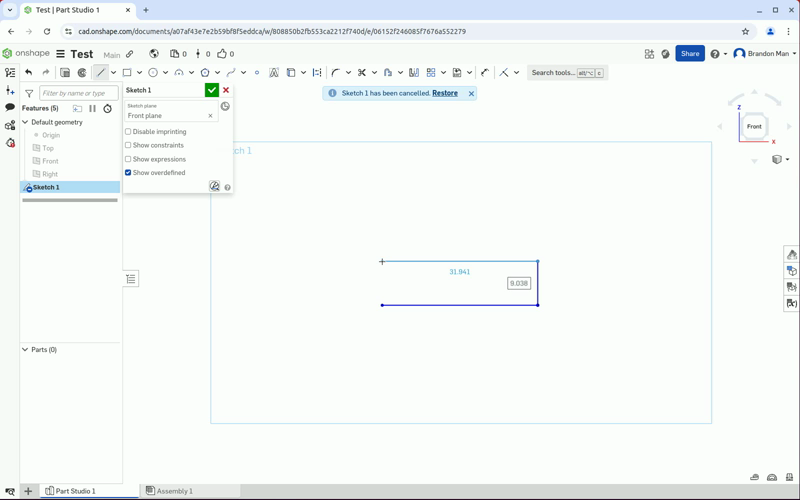
key_up(shift)
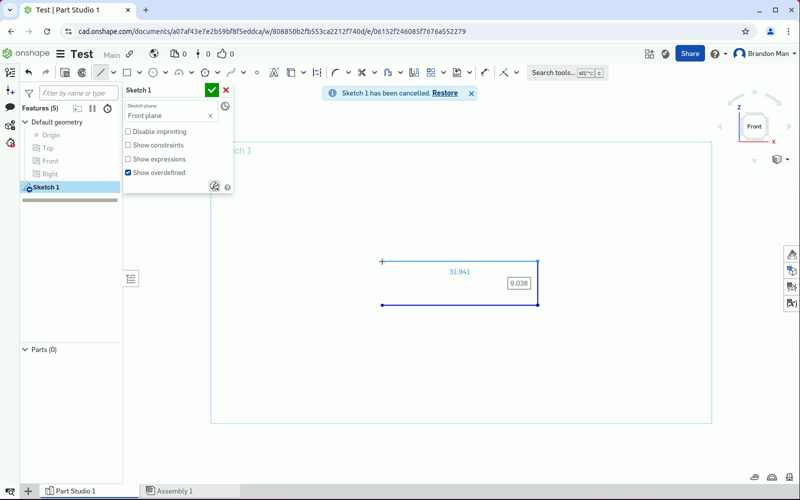
mouse_move(412, 261)
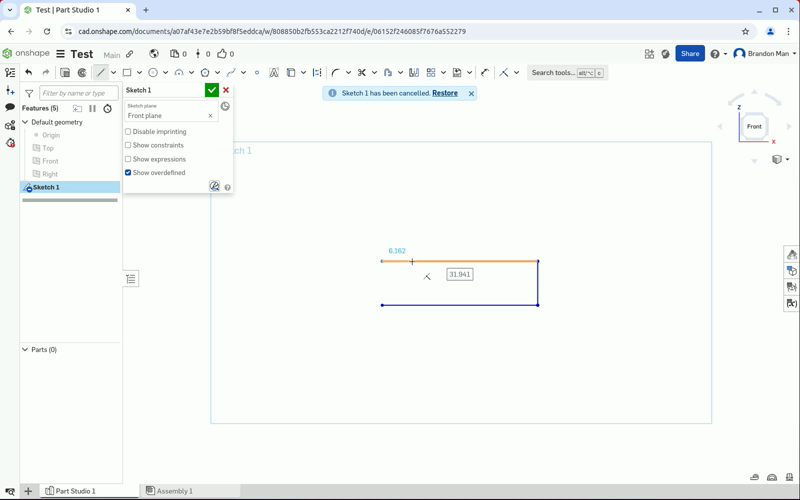
key_down(shift)
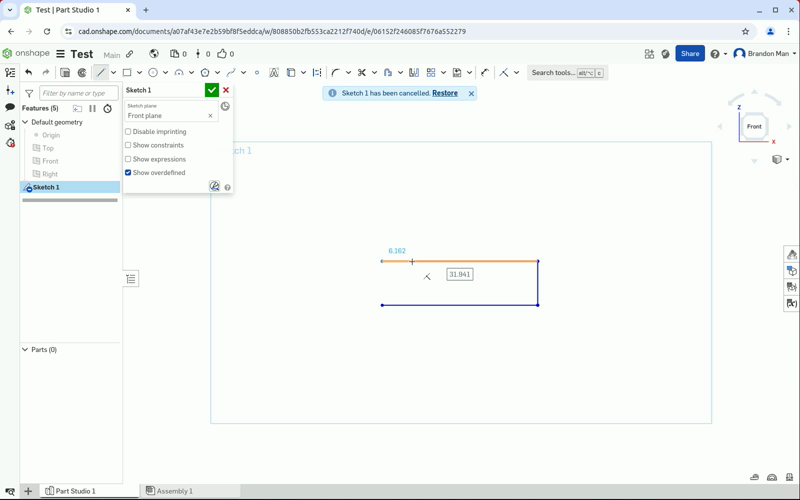
mouse_move(382, 305)
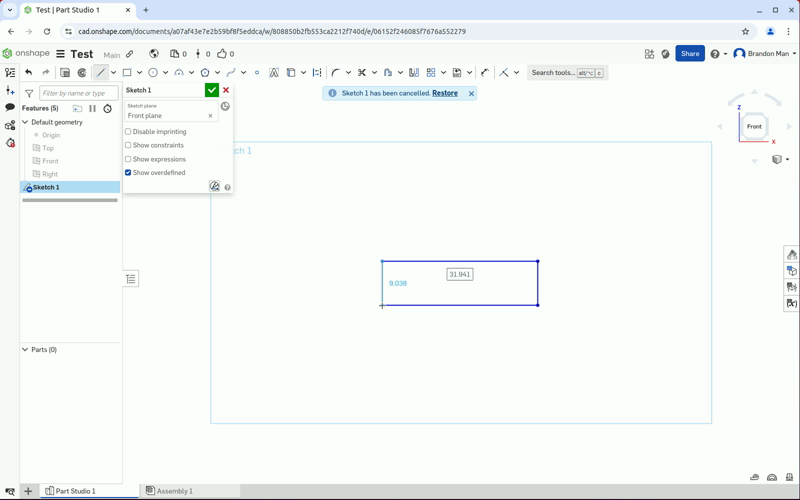
key_up(shift)
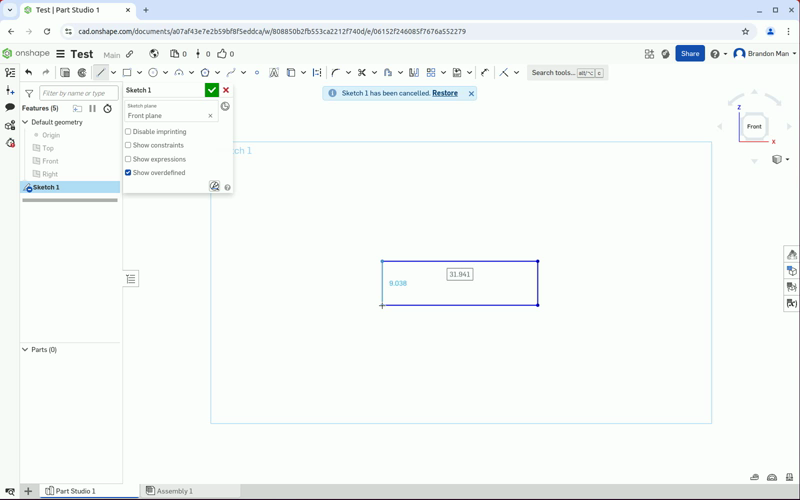
click(382, 305)
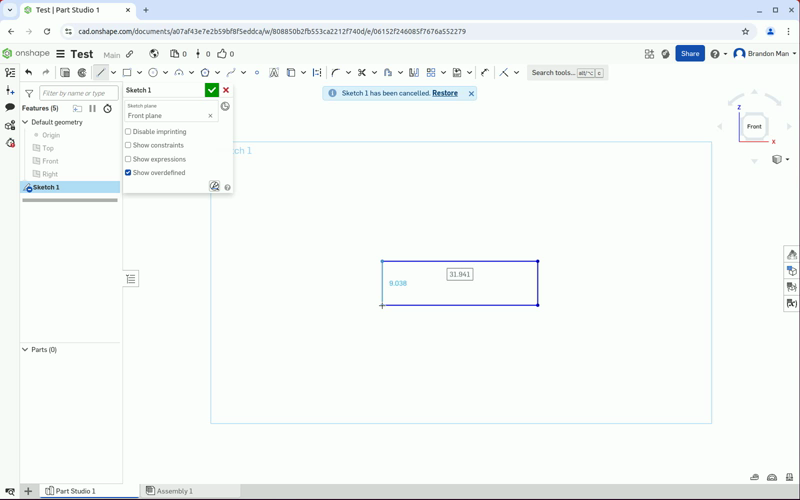
key(esc)
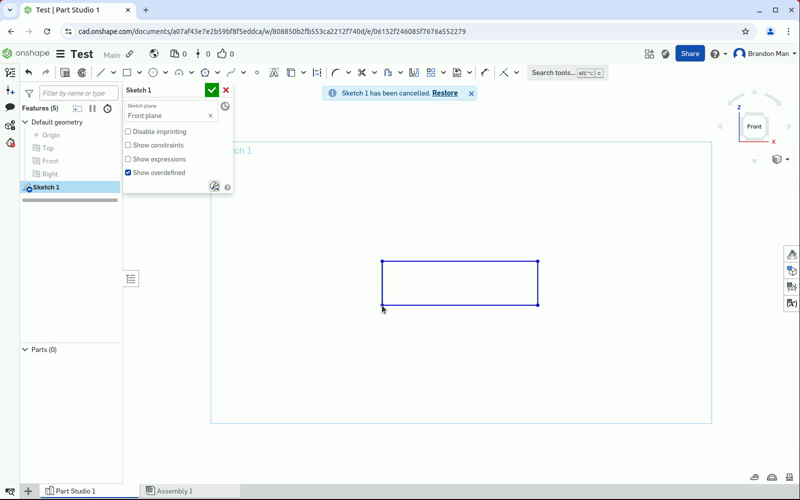
key(c)
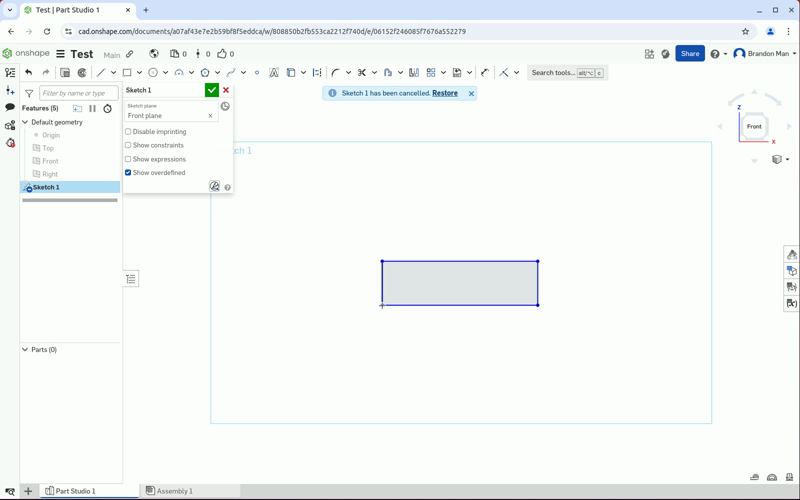
key_down(shift)
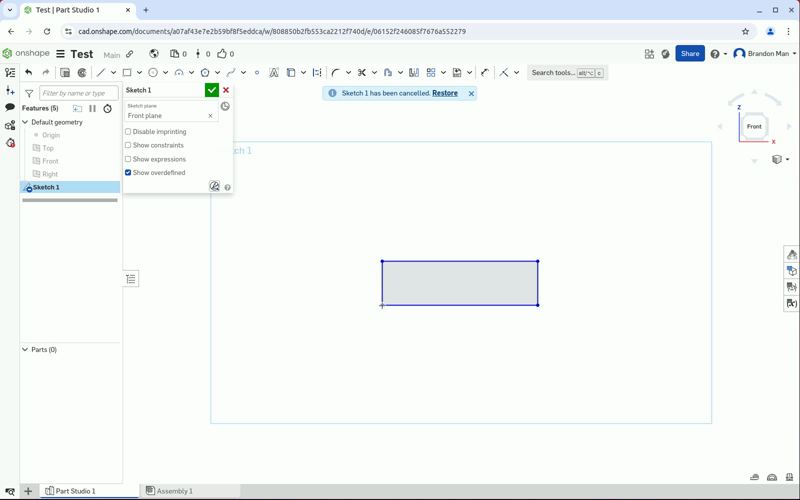
mouse_move(385, 264)
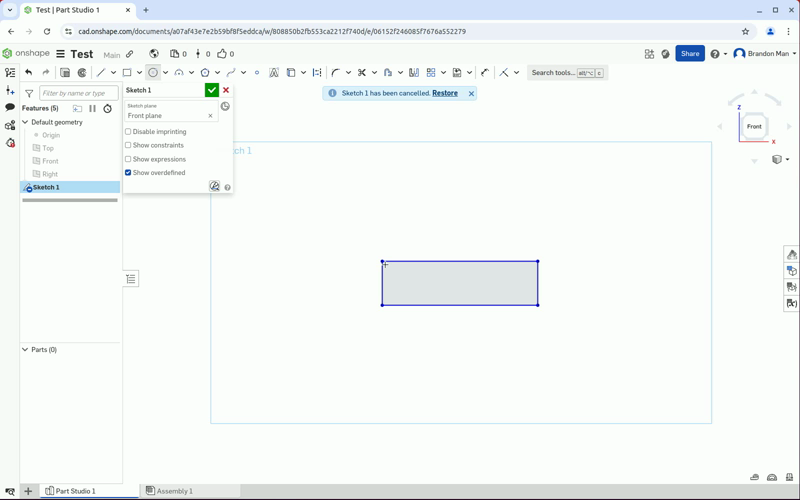
click(385, 264)
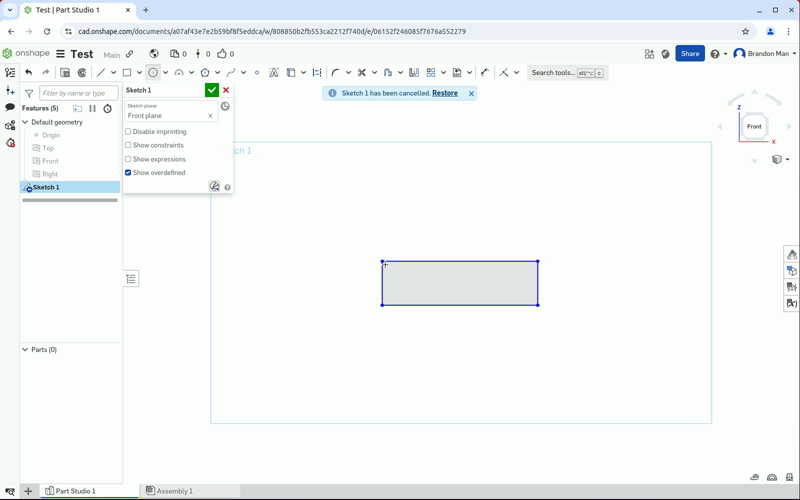
key_up(shift)
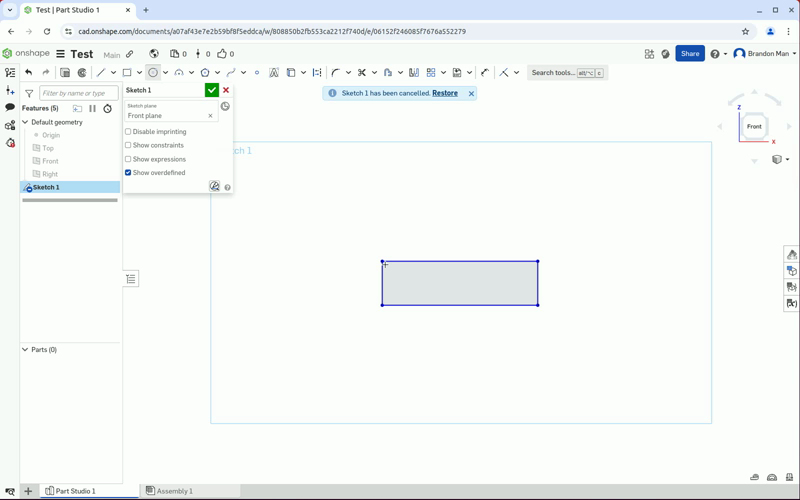
mouse_move(386, 264)
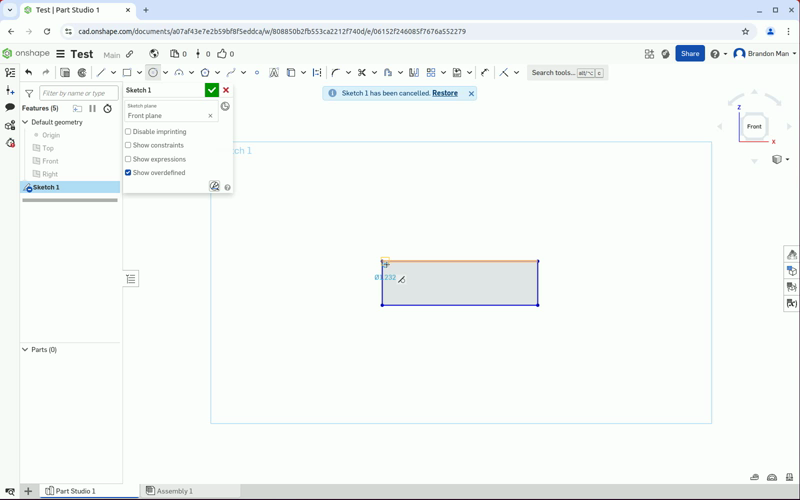
scroll(6)
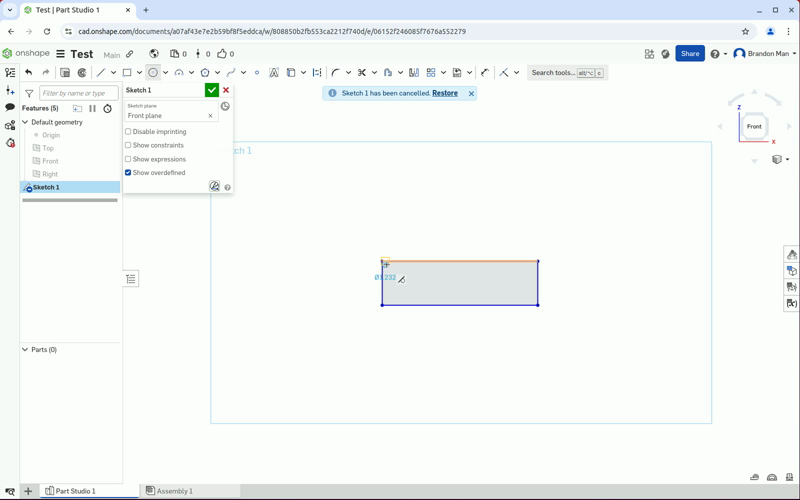
scroll(6)
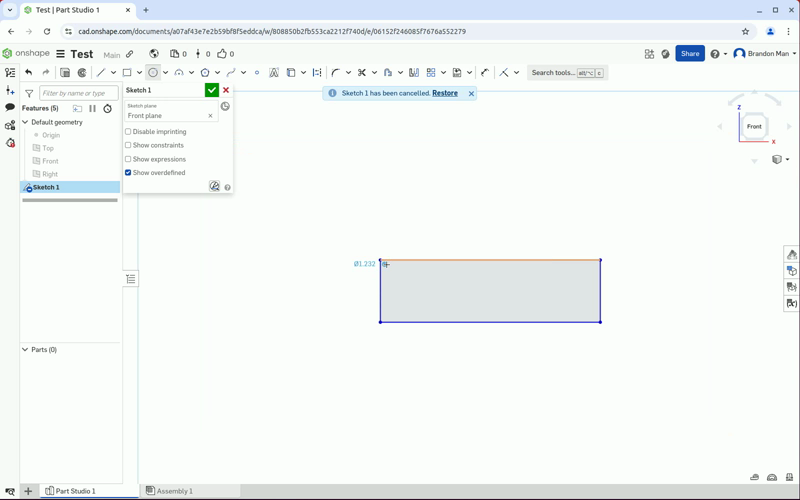
scroll(6)
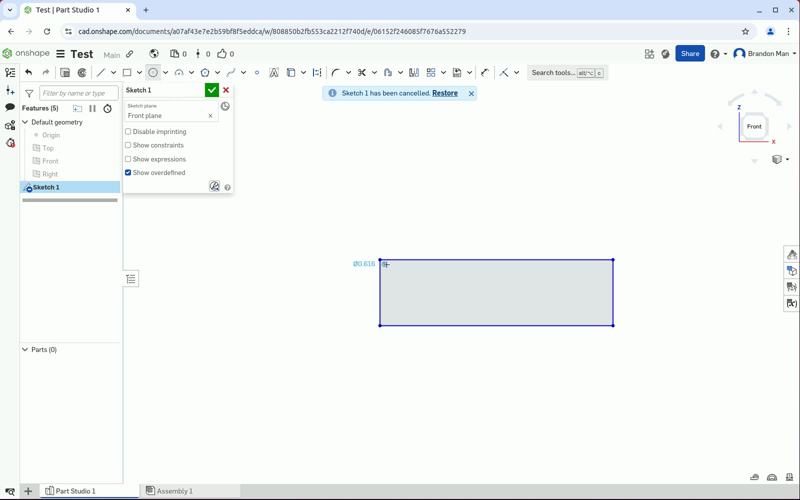
scroll(6)
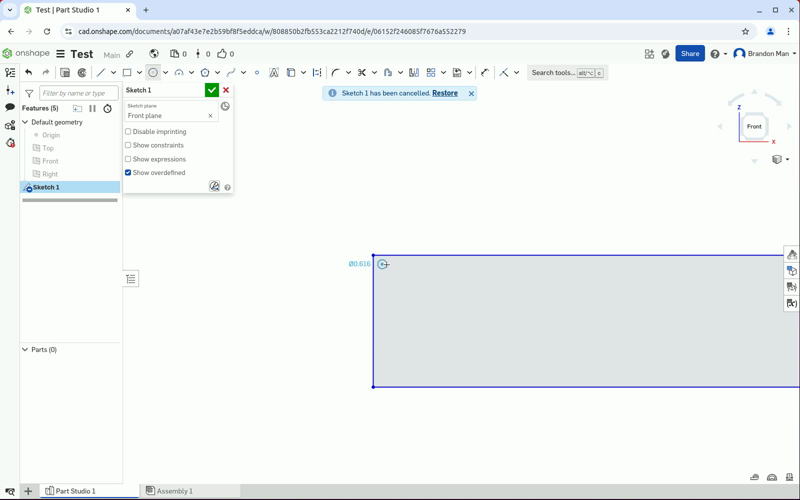
scroll(6)
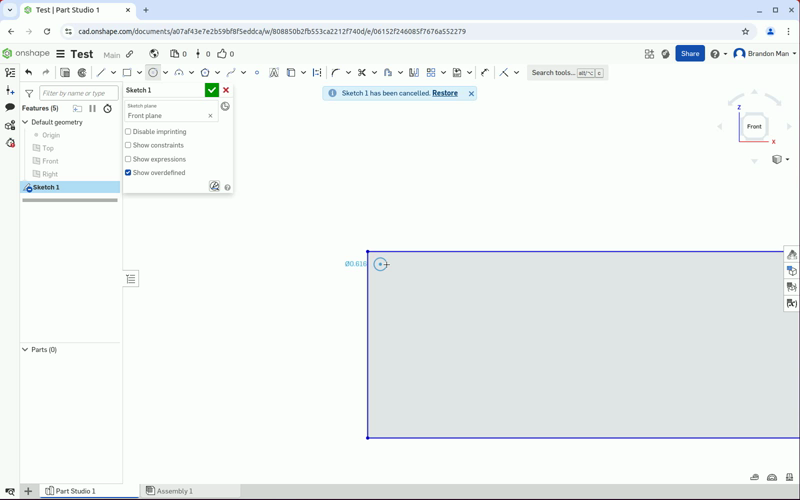
scroll(6)
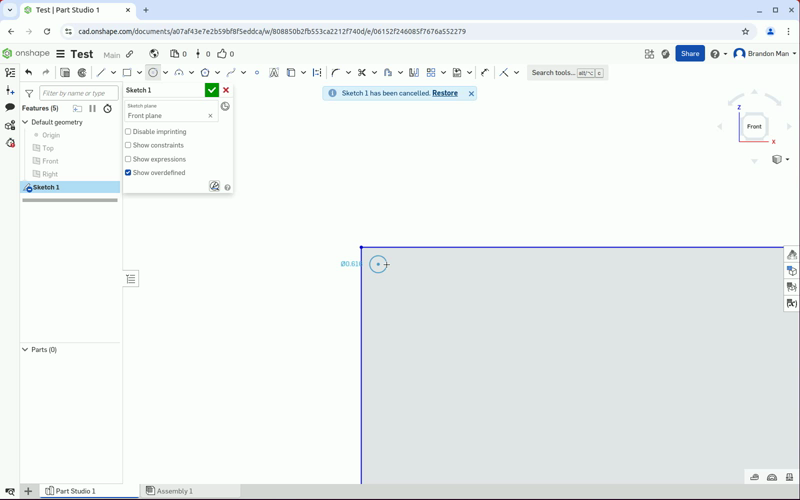
scroll(6)
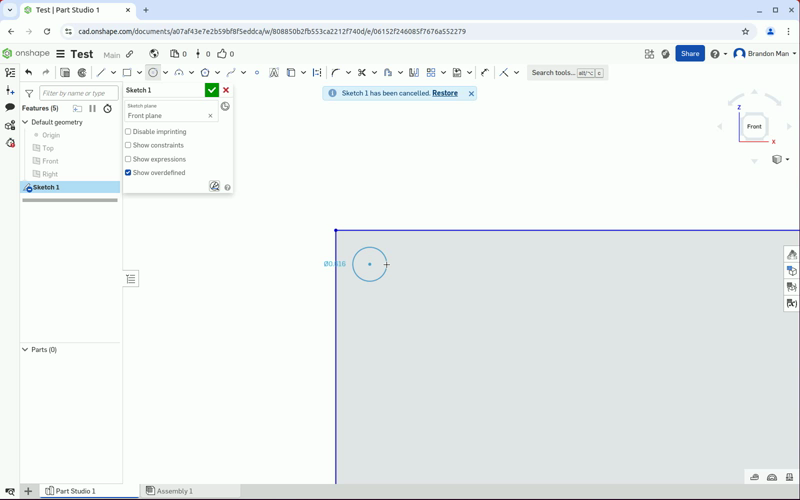
click(386, 264)
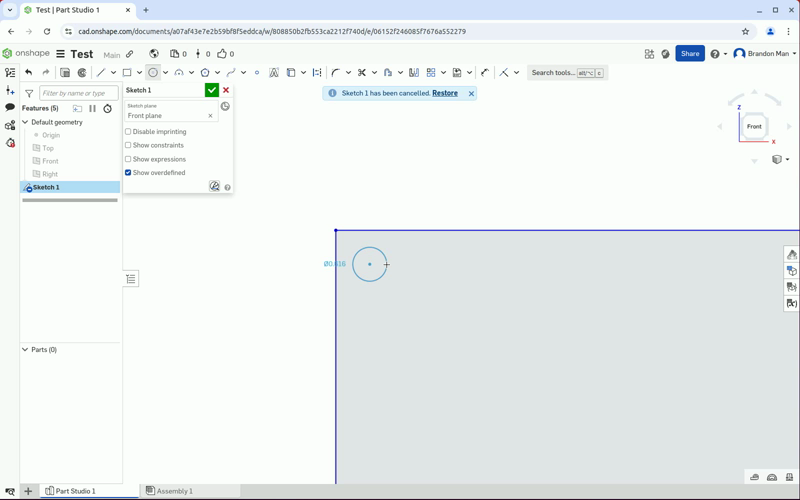
scroll(-6)
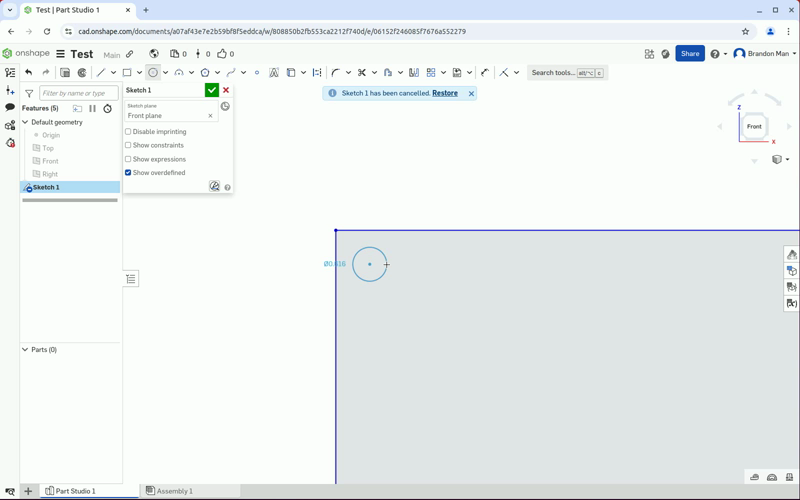
scroll(-6)
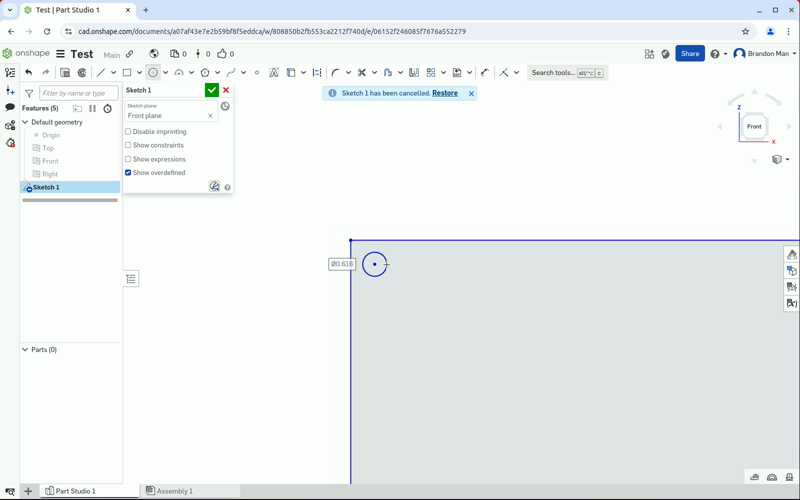
scroll(-6)
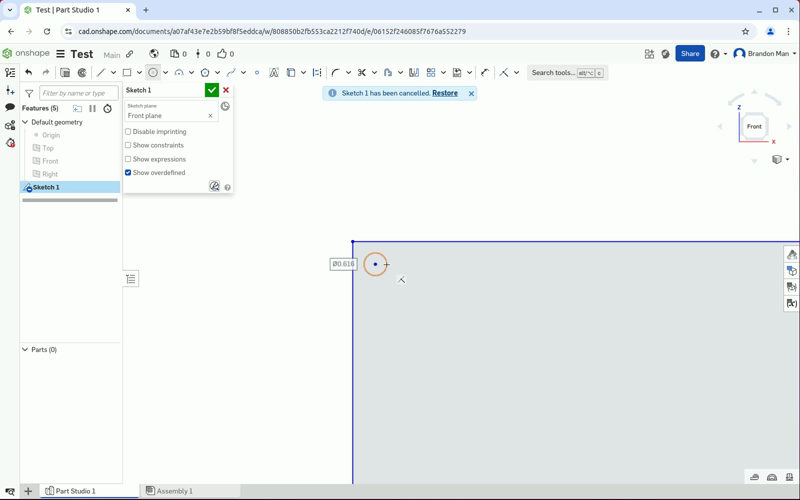
scroll(-6)
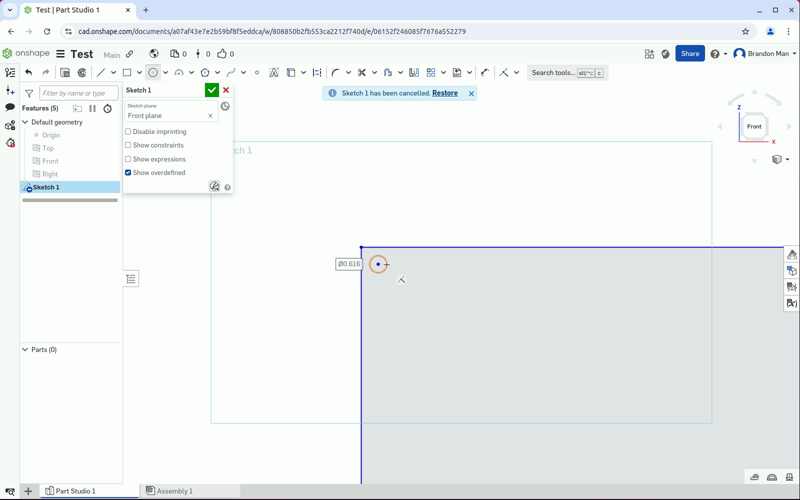
scroll(-6)
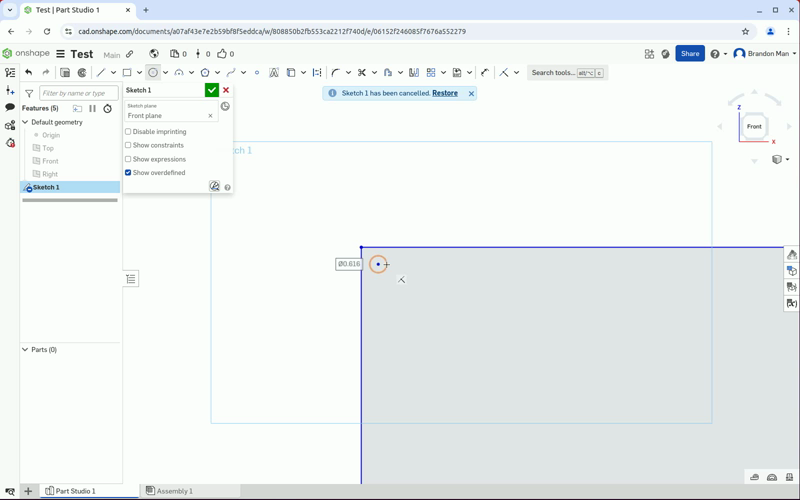
scroll(-6)
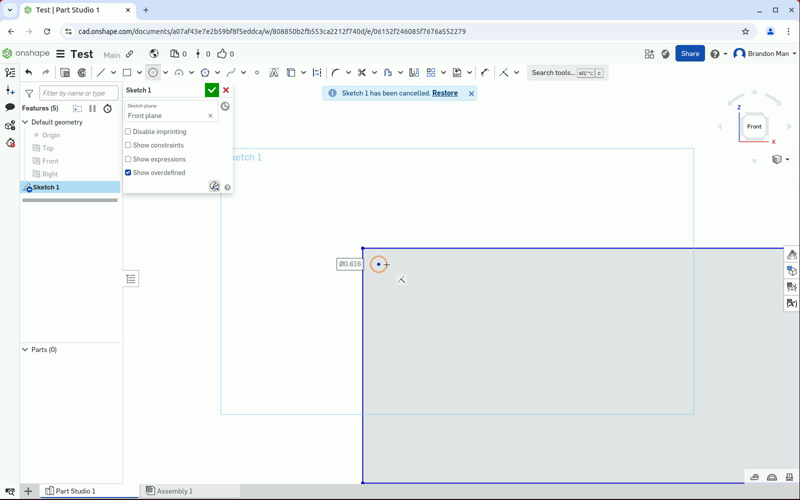
scroll(-6)
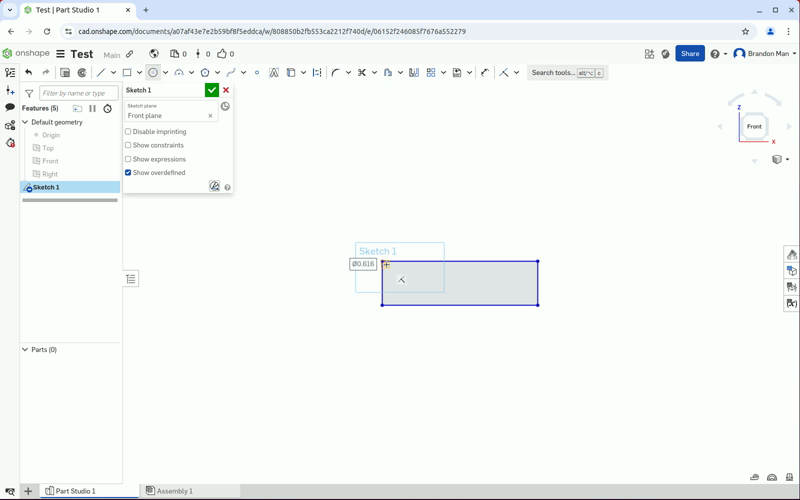
key(esc)
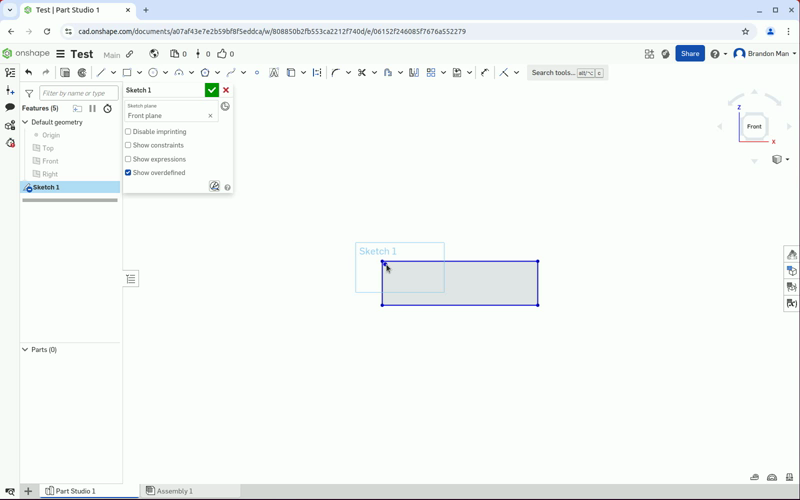
key(c)
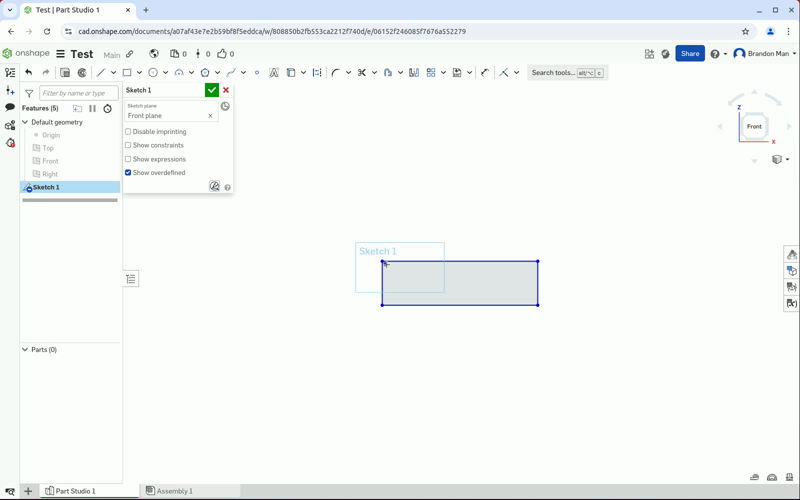
key_down(shift)
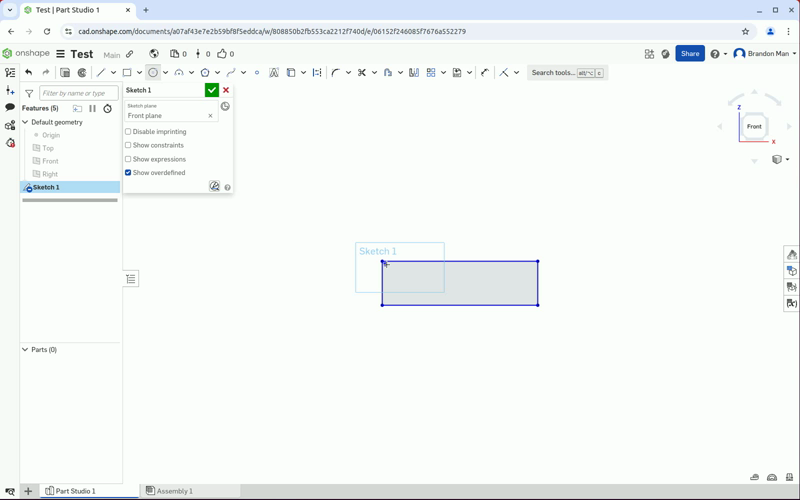
mouse_move(387, 265)
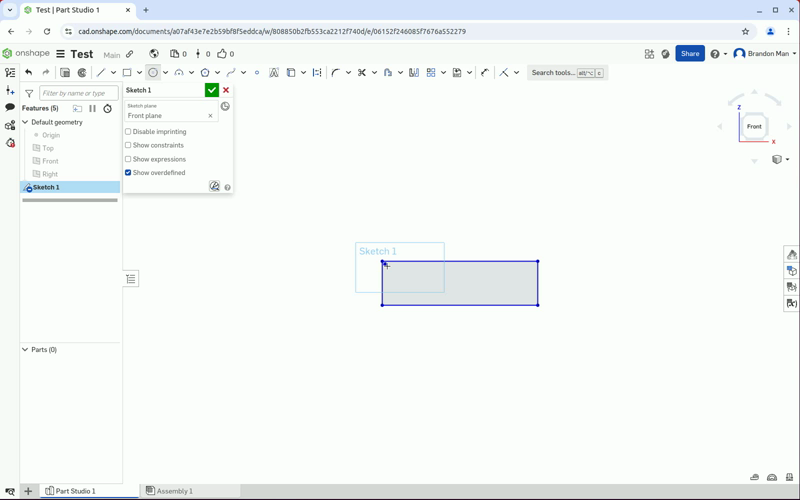
scroll(6)
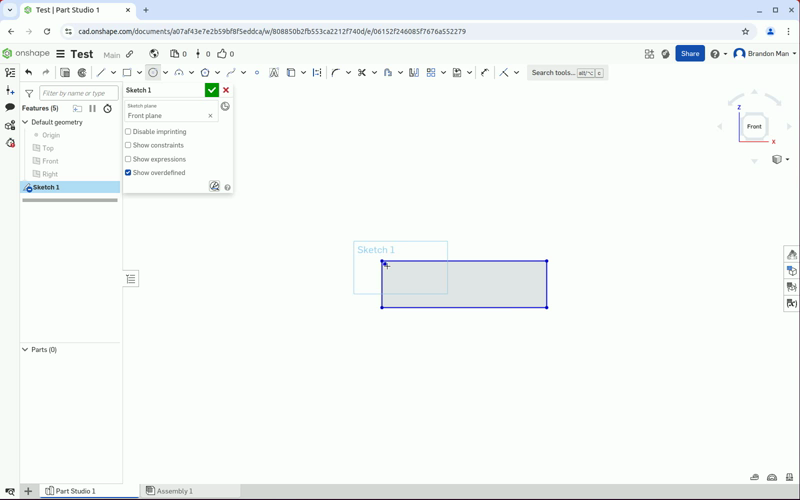
scroll(6)
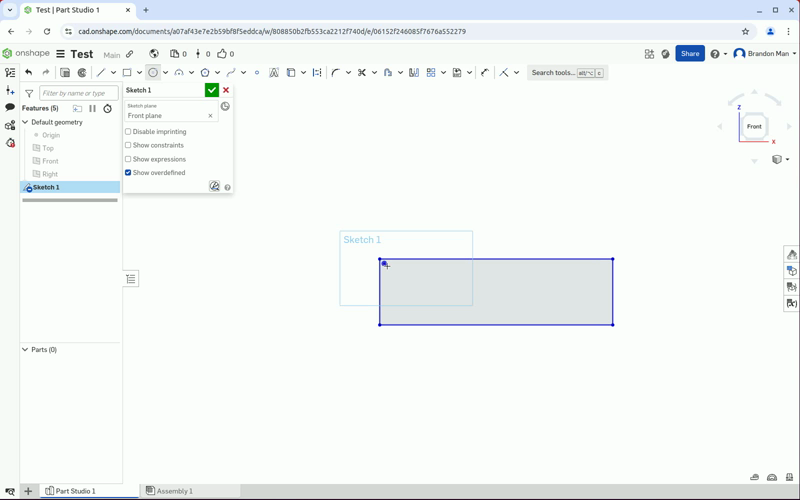
scroll(6)
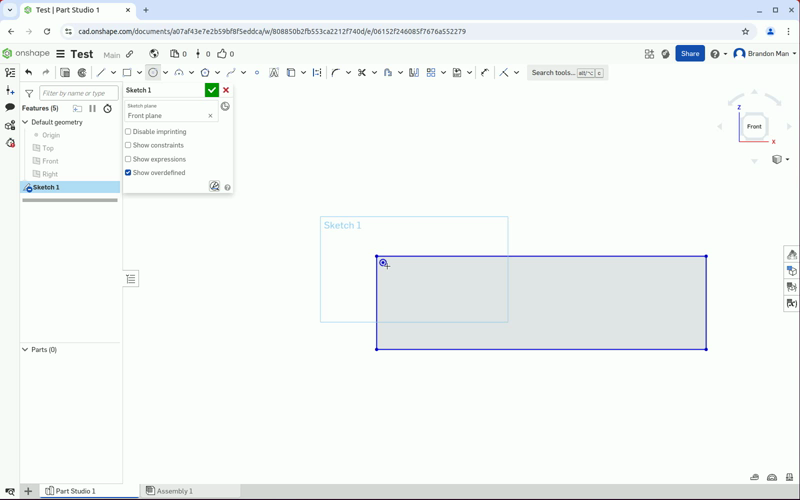
scroll(6)
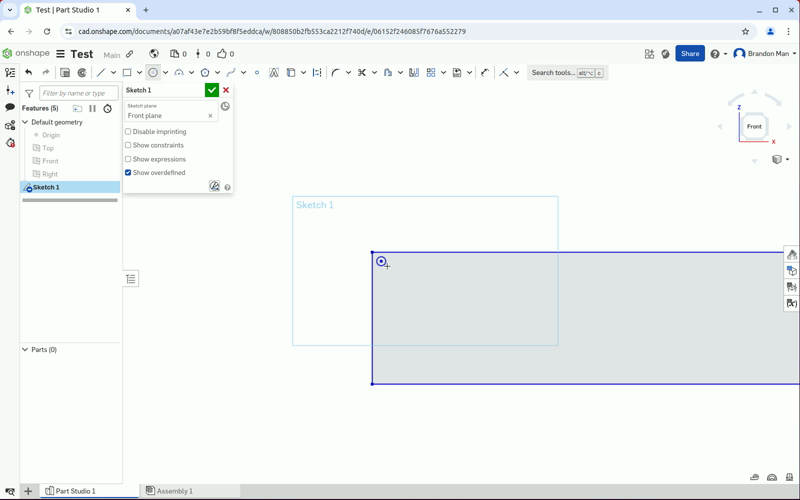
scroll(6)
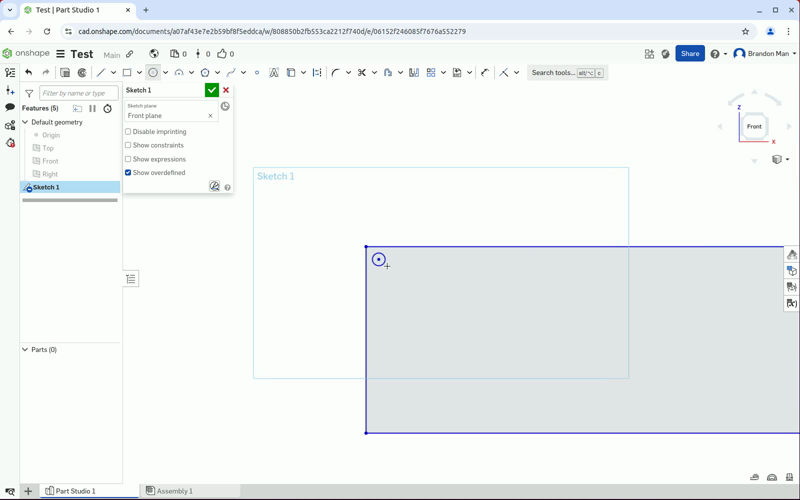
scroll(6)
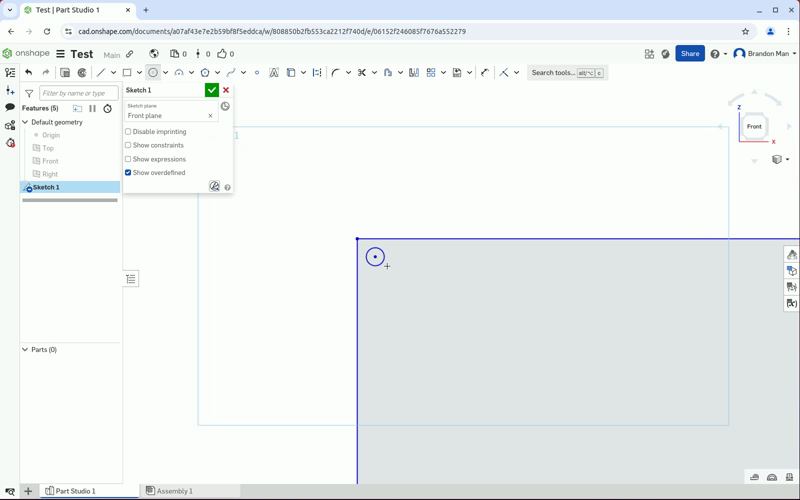
scroll(6)
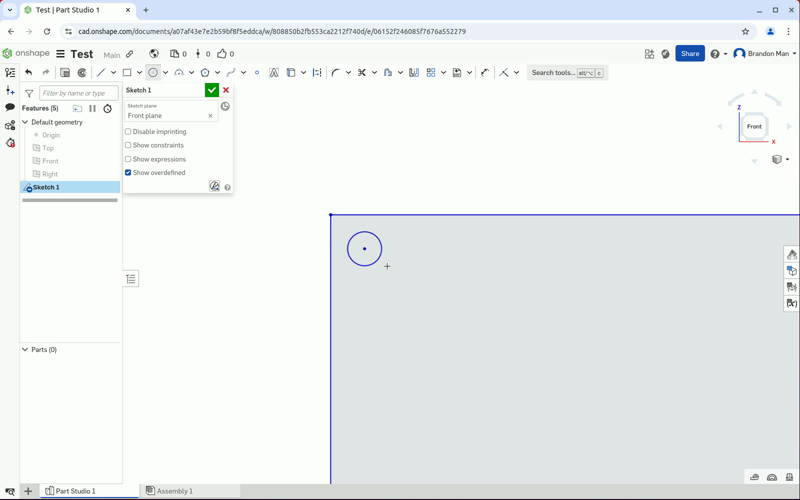
click(387, 265)
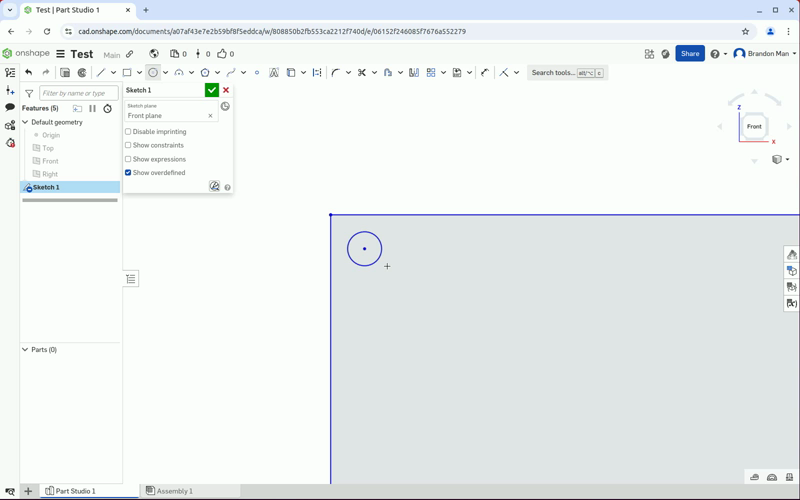
scroll(-6)
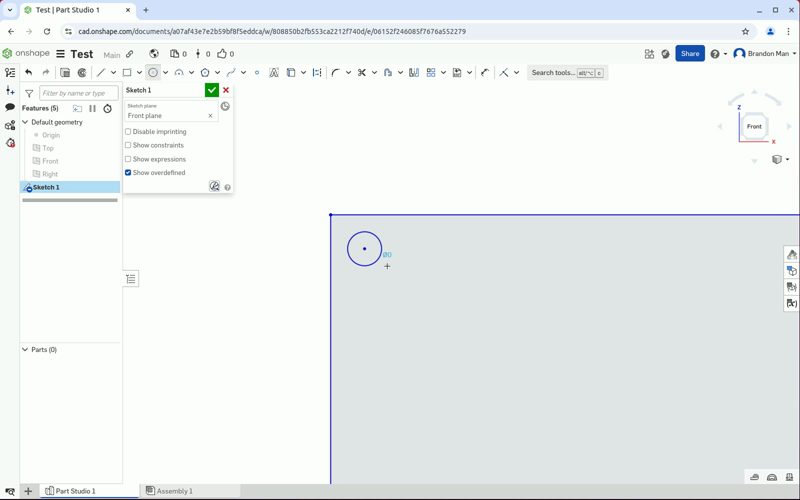
scroll(-6)
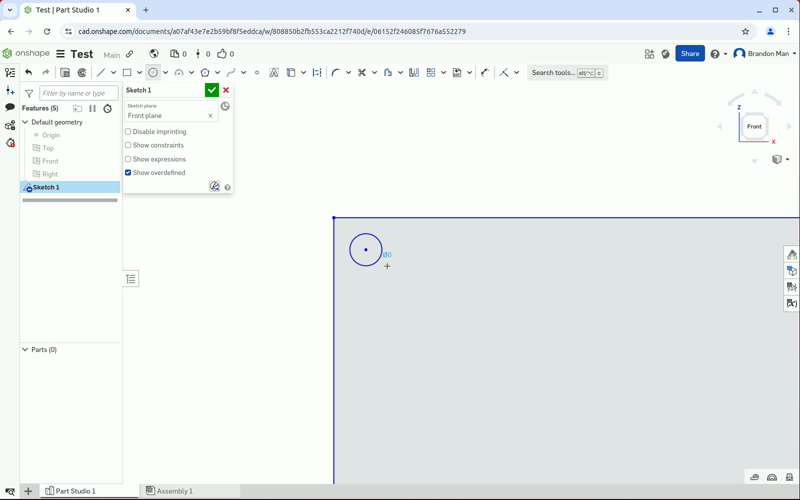
scroll(-6)
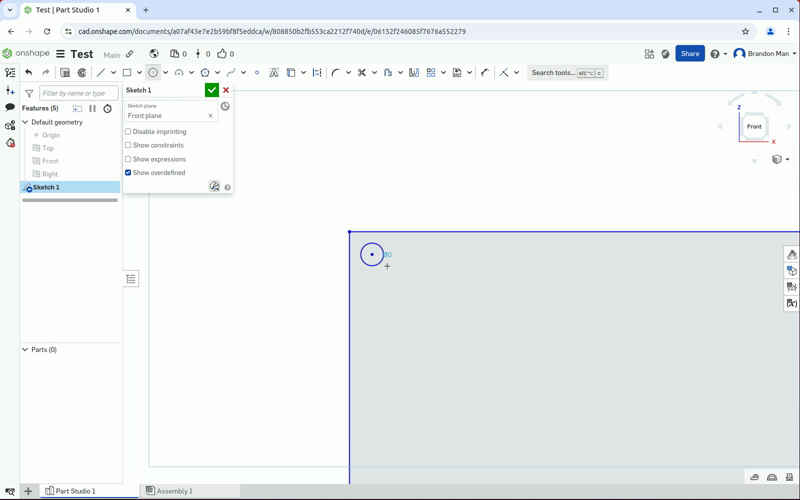
scroll(-6)
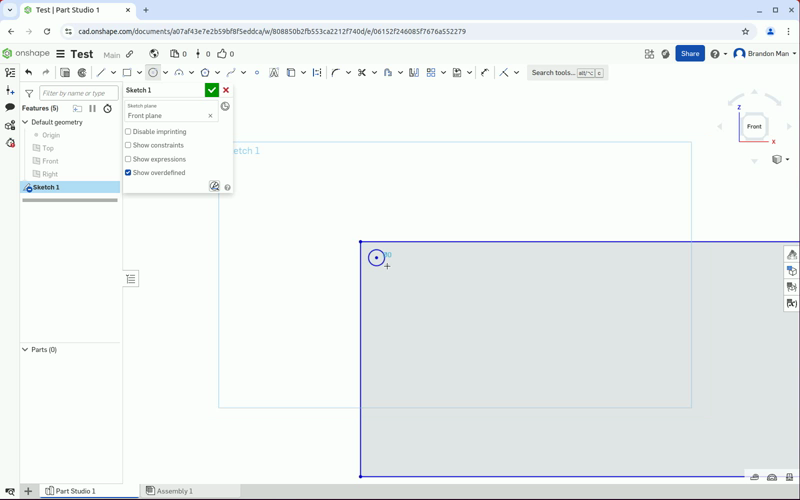
scroll(-6)
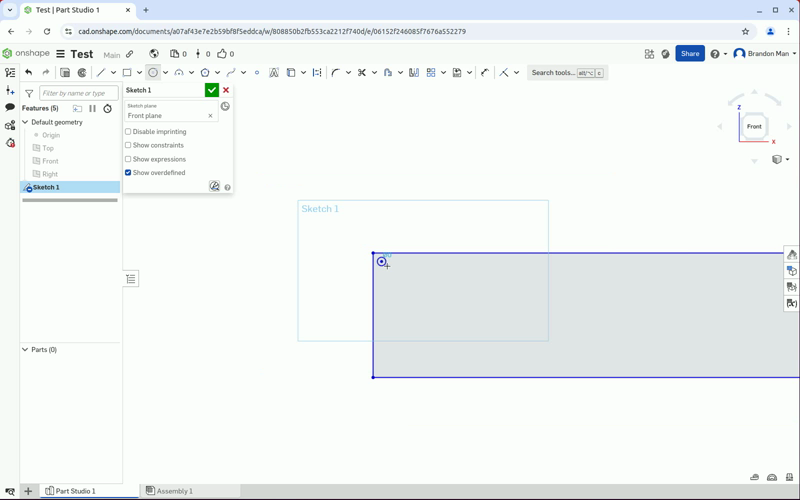
scroll(-6)
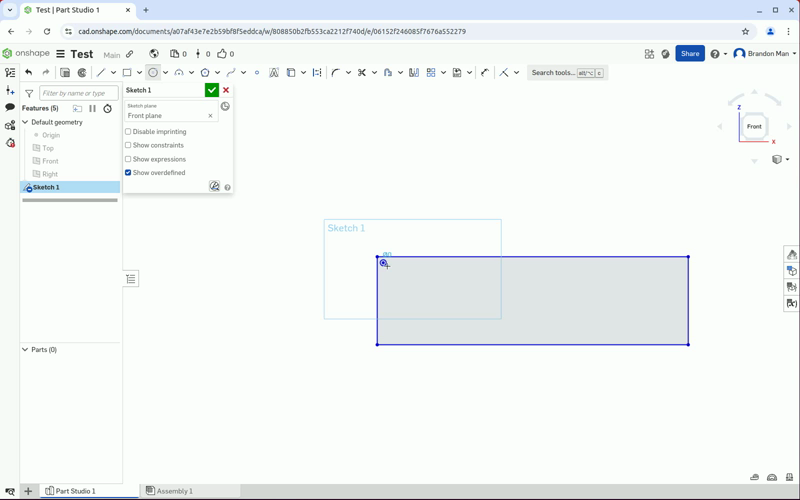
scroll(-6)
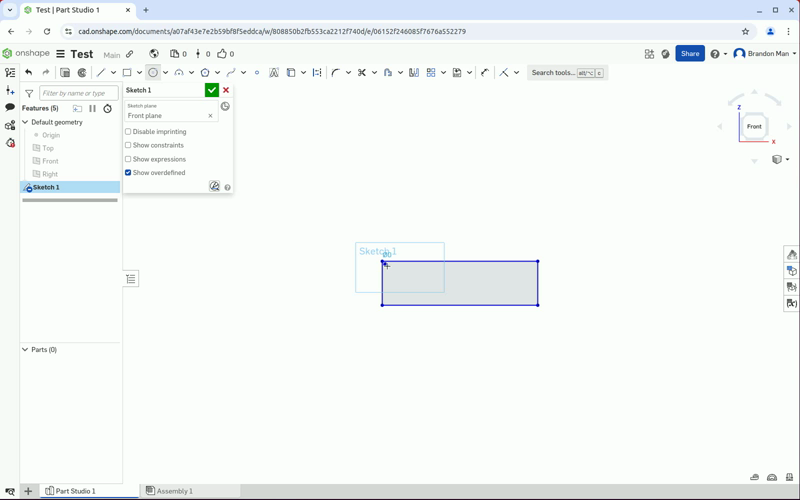
key_up(shift)
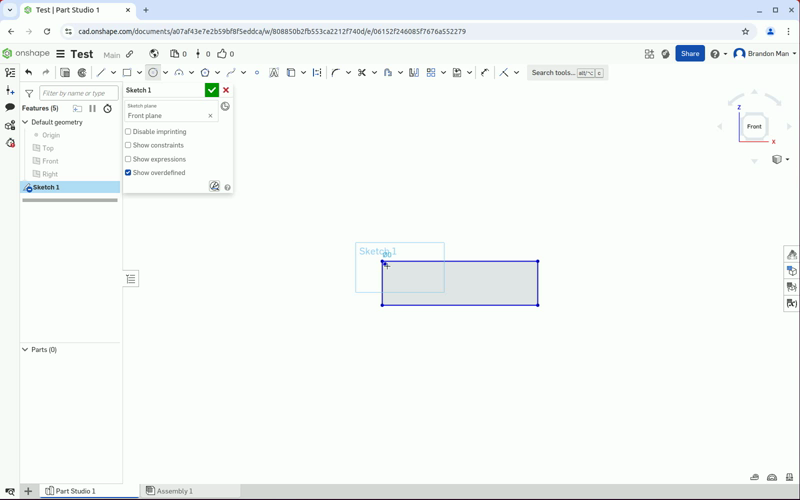
mouse_move(388, 265)
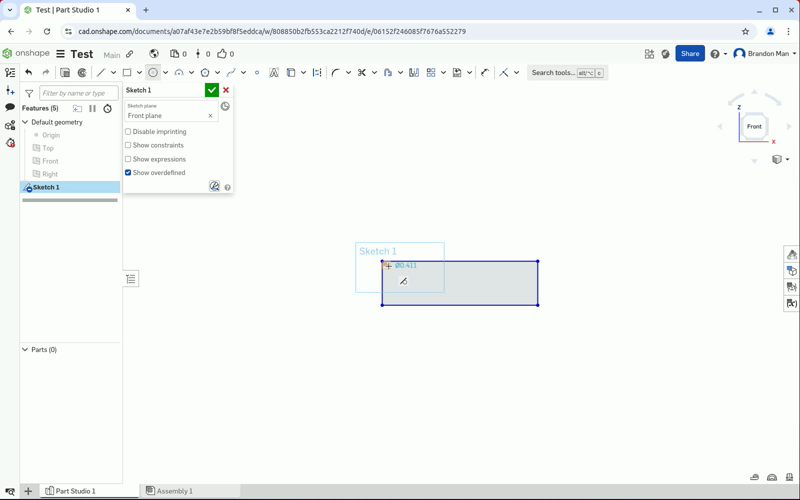
scroll(6)
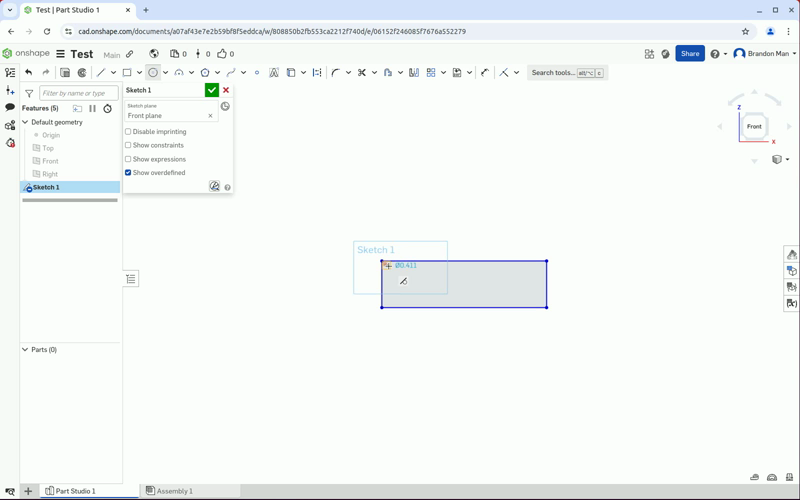
scroll(6)
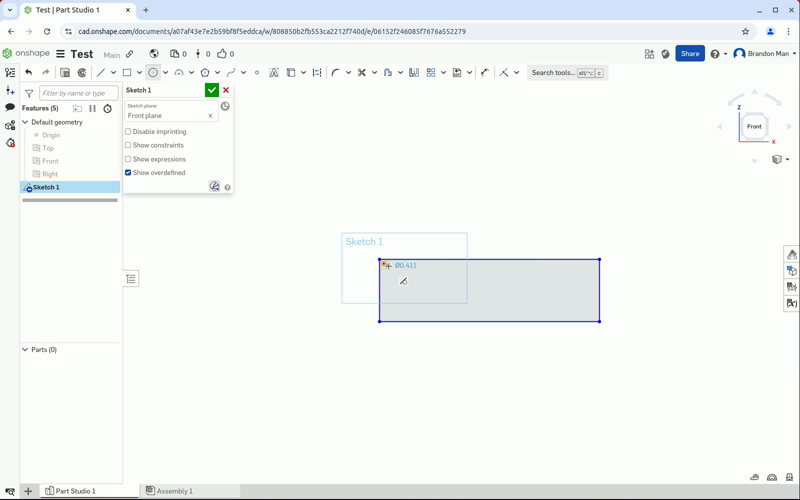
scroll(6)
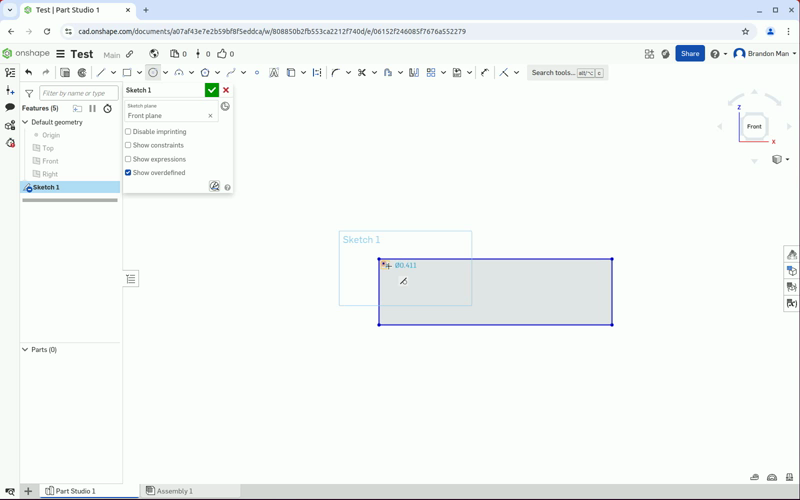
scroll(6)
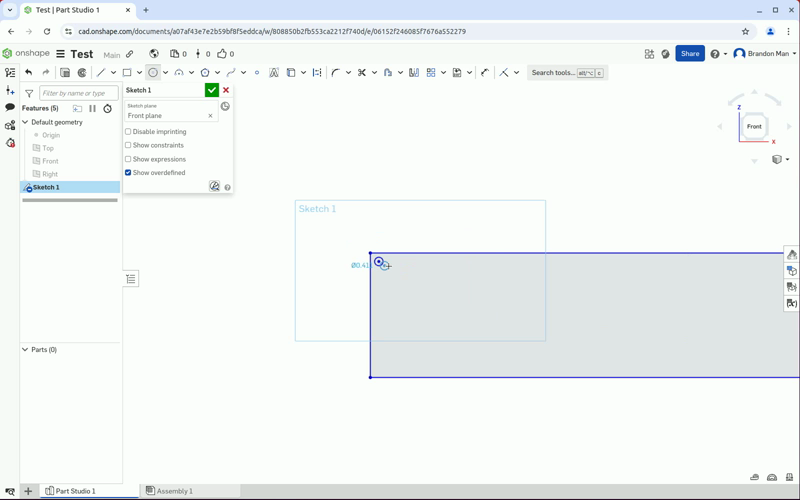
scroll(6)
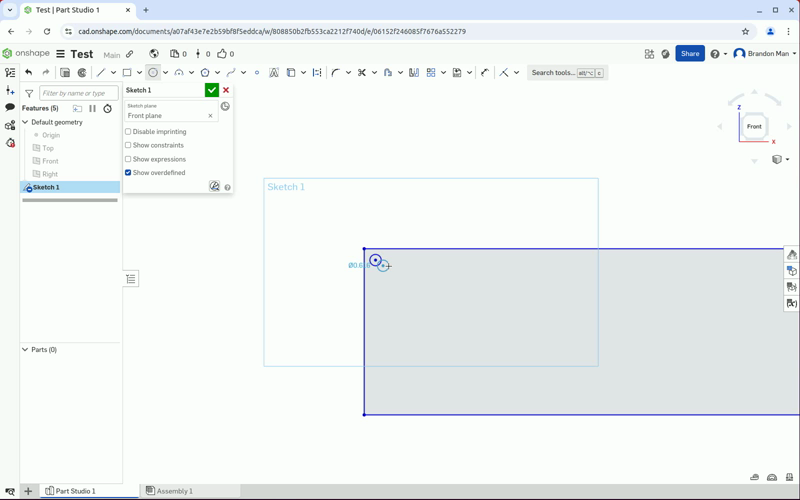
scroll(6)
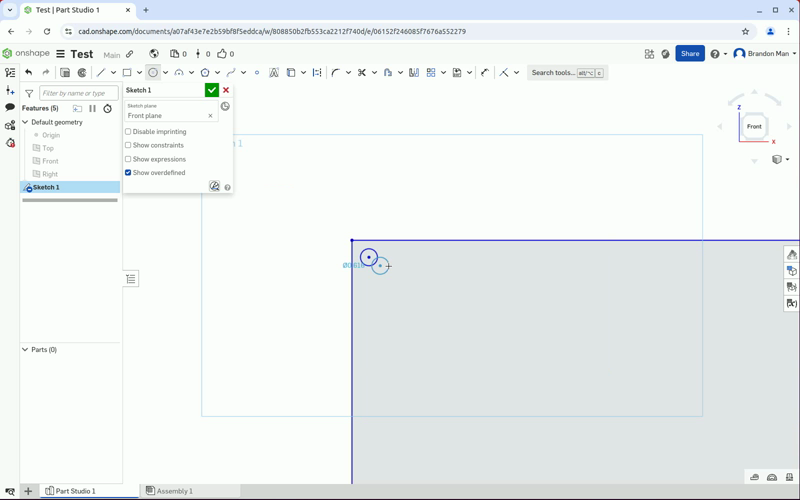
scroll(6)
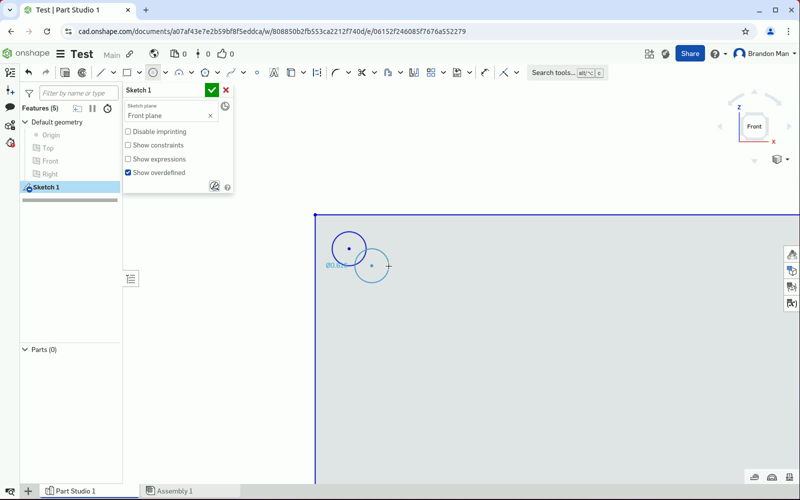
click(388, 265)
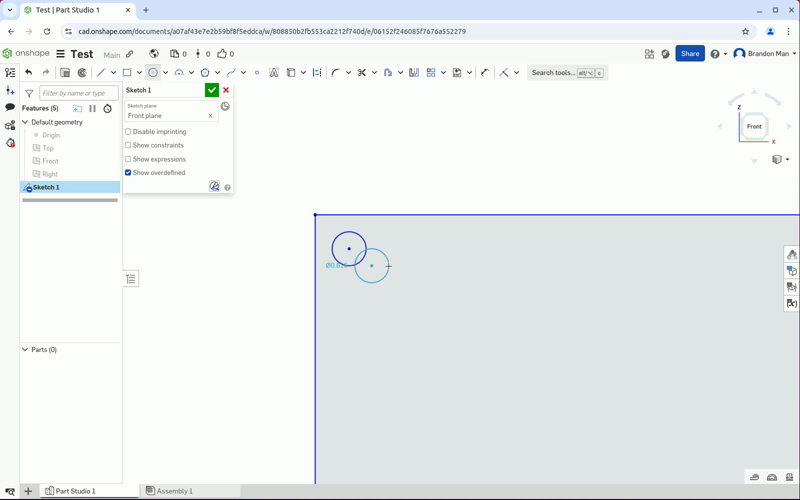
scroll(-6)
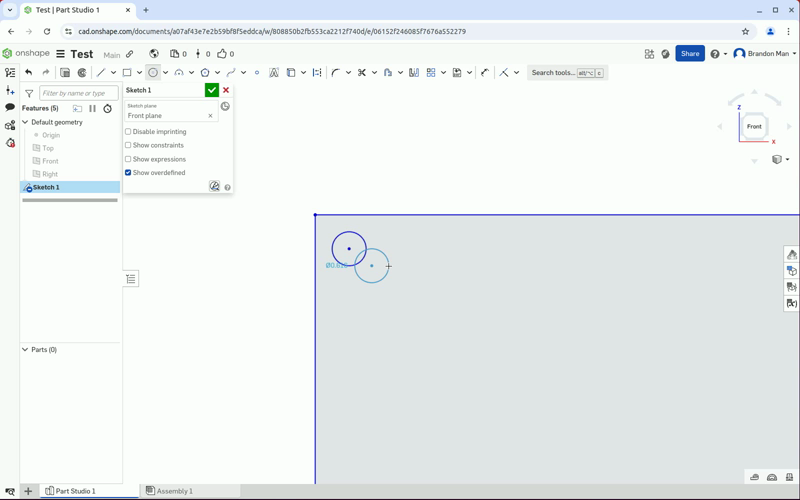
scroll(-6)
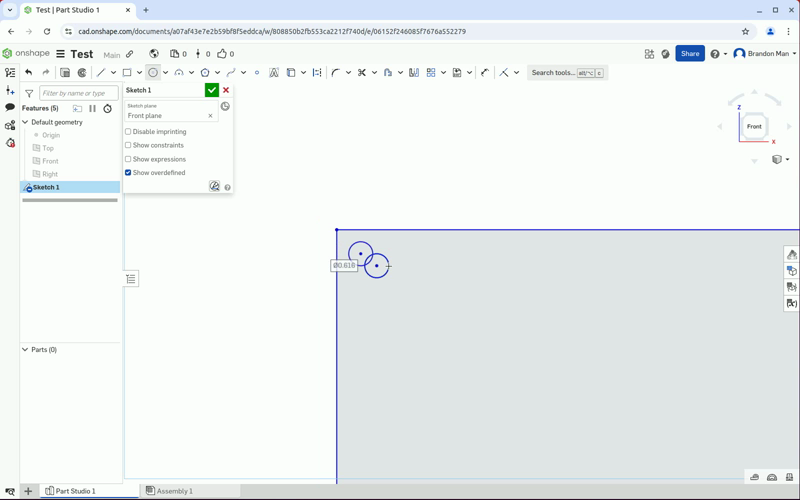
scroll(-6)
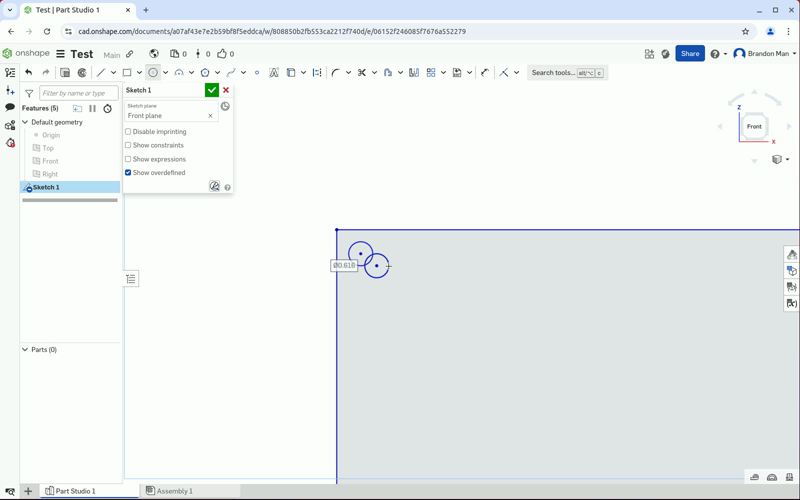
scroll(-6)
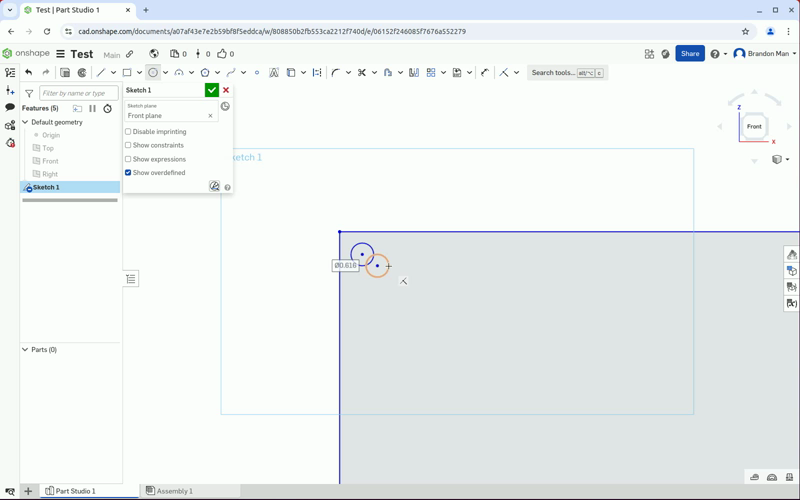
scroll(-6)
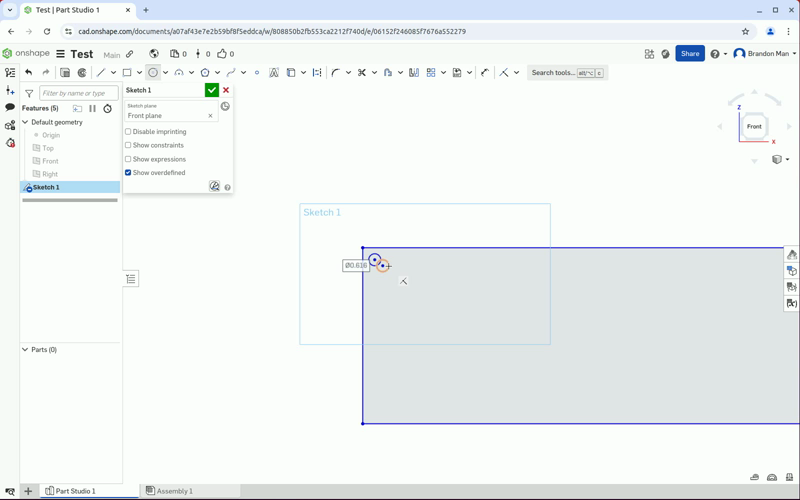
scroll(-6)
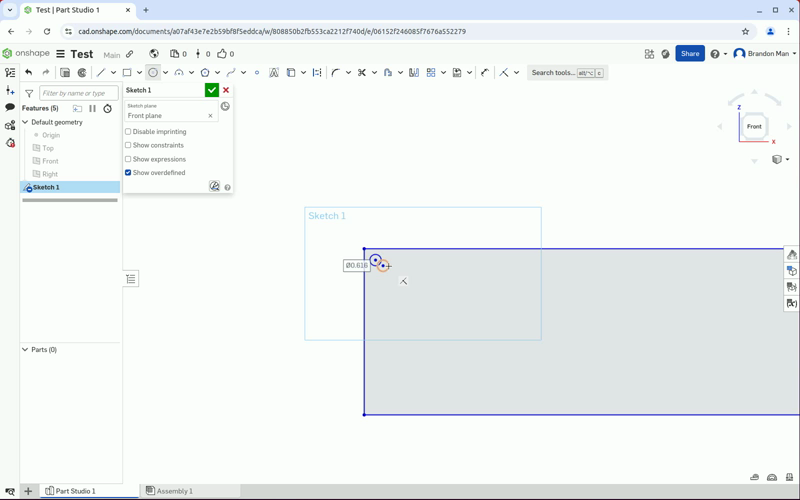
scroll(-6)
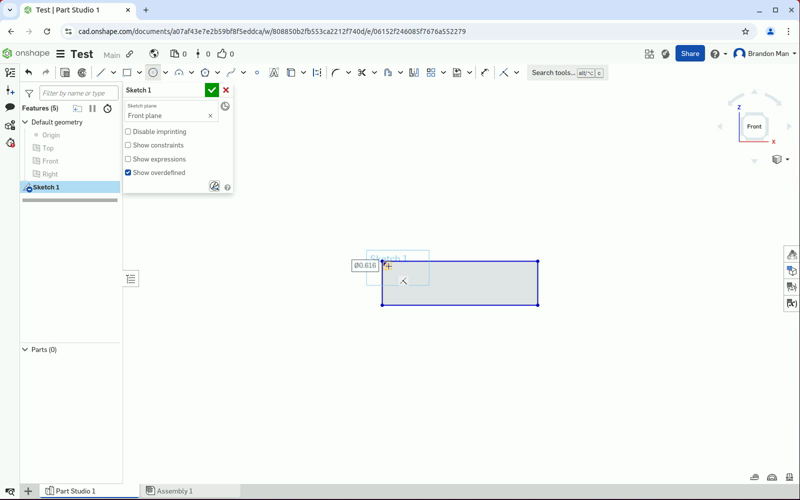
key(esc)
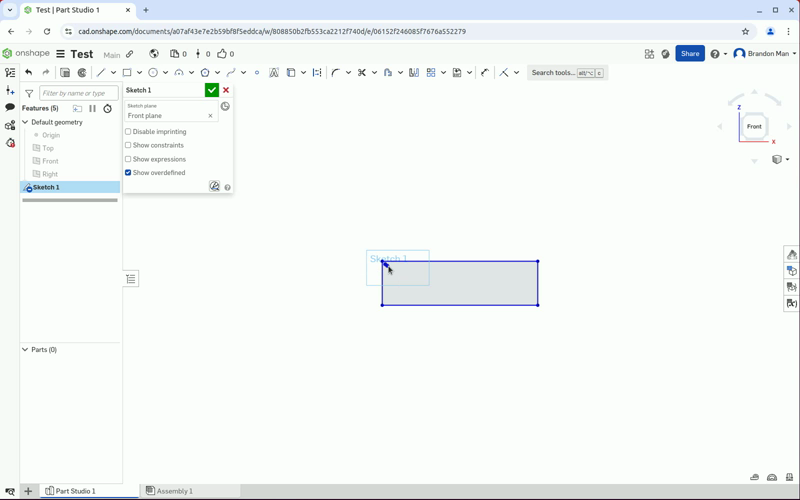
mouse_move(433, 283)
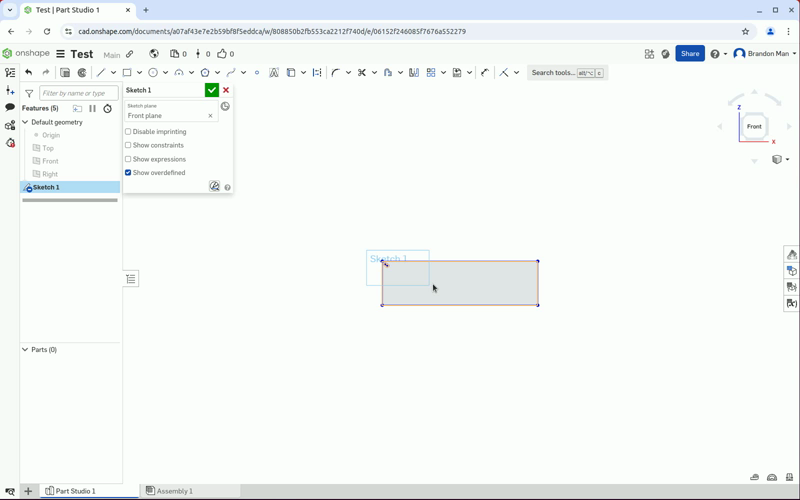
click(433, 283)
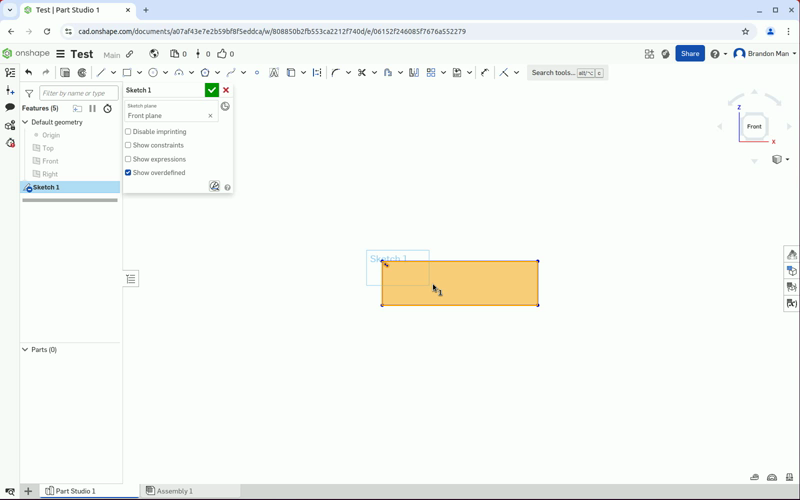
mouse_move(73, 352)
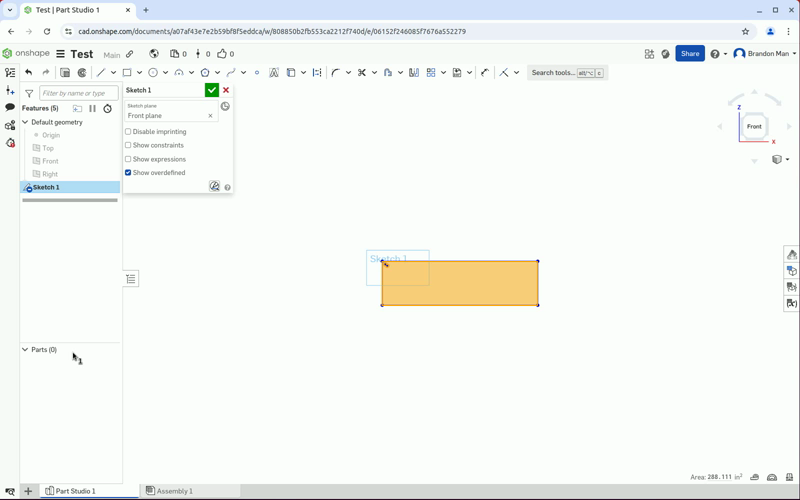
key(shift+y)
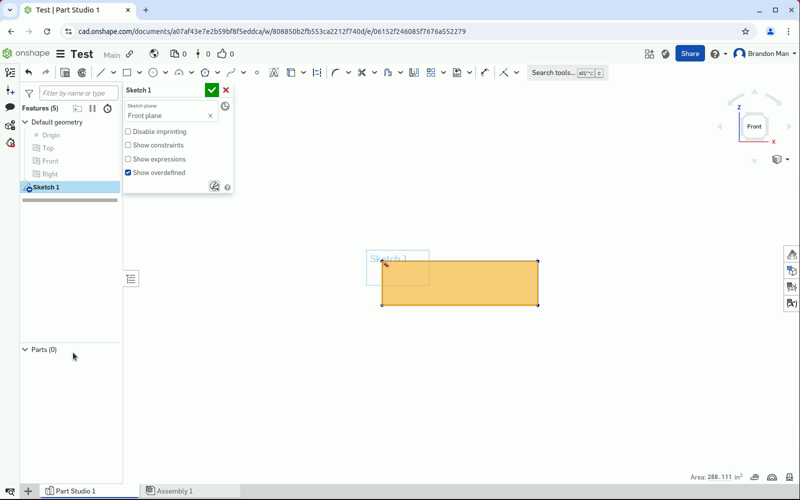
key(shift+e)
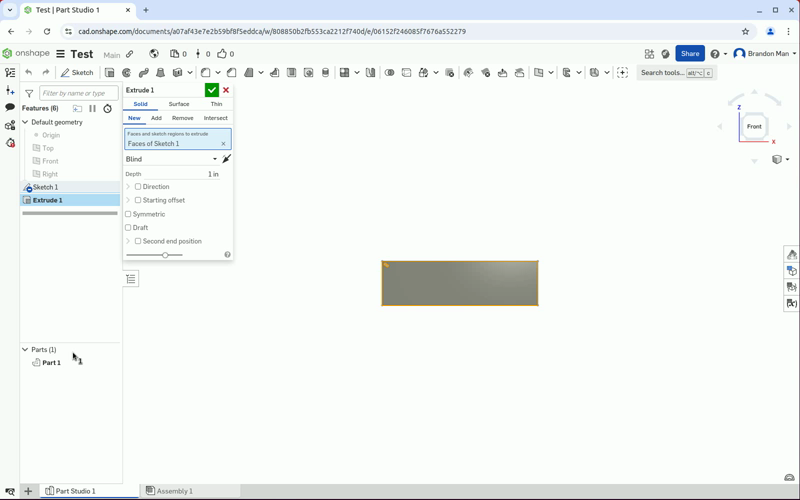
mouse_move(143, 106)
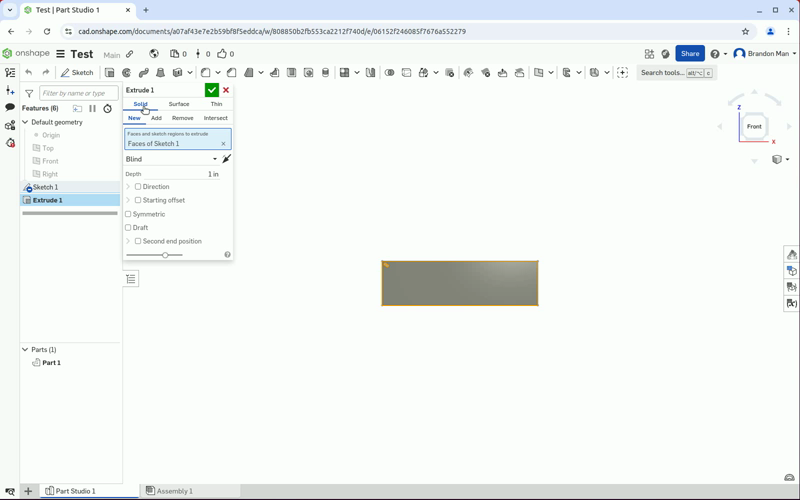
click(143, 106)
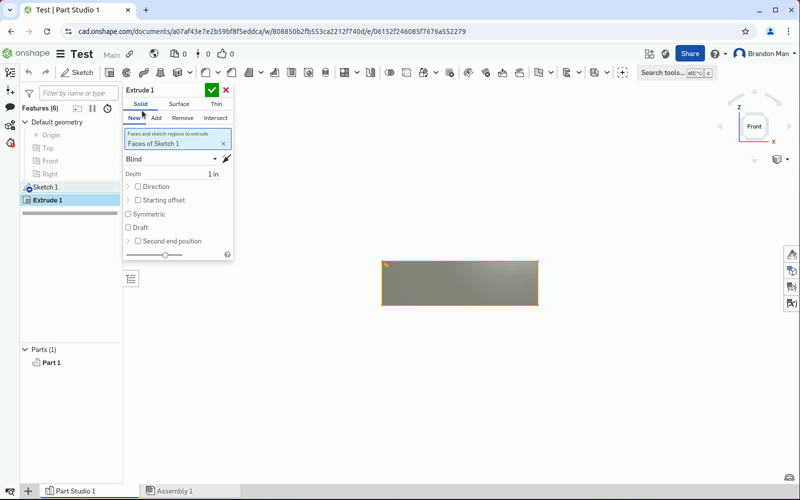
mouse_move(137, 120)
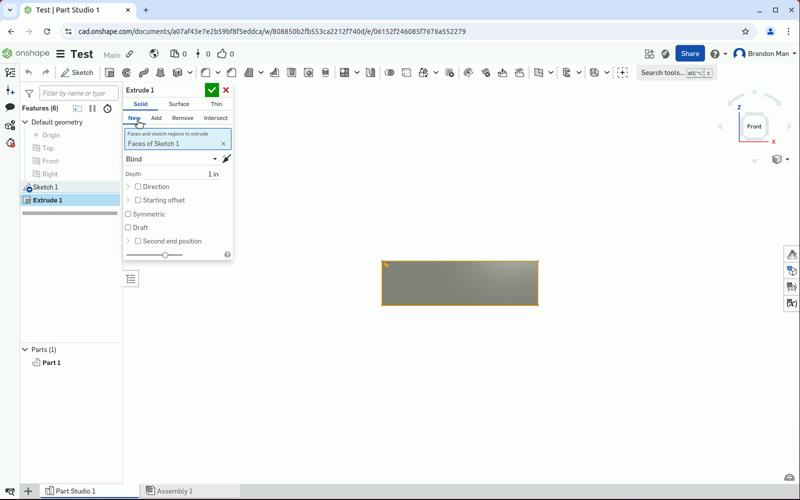
click(137, 120)
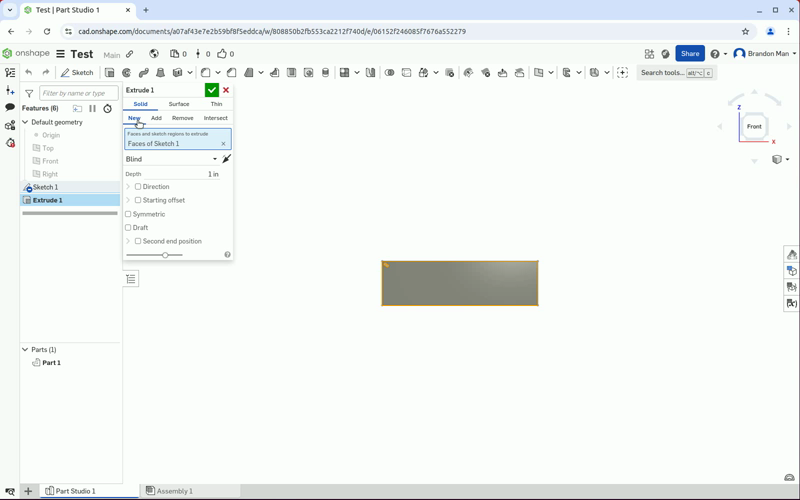
key(tab, 4)
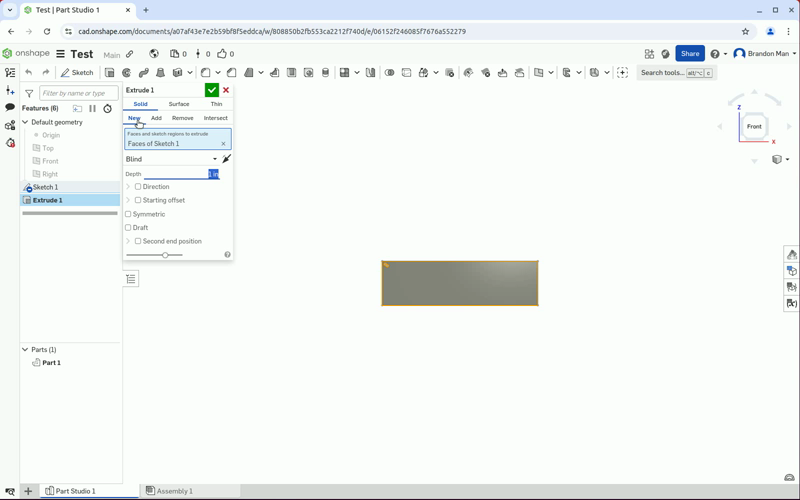
text(23.108)
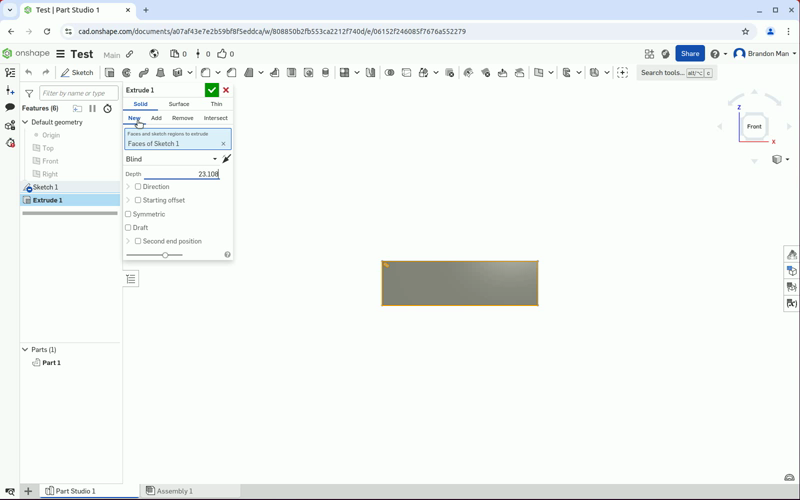
key(enter)
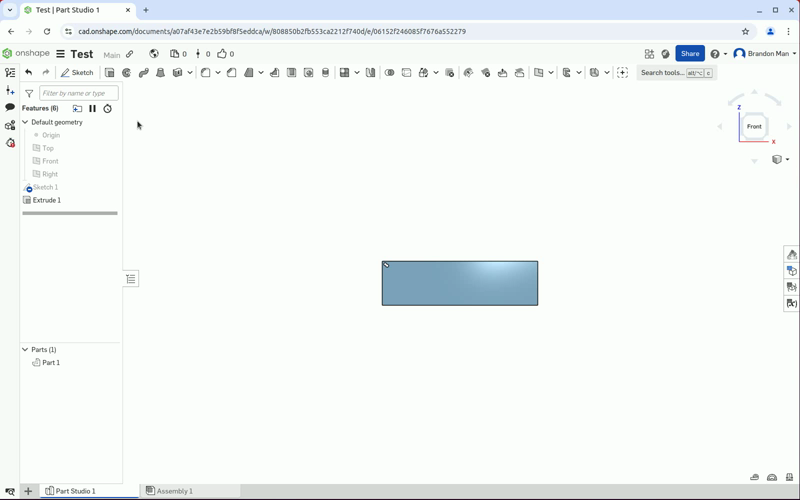
key(shift+h)
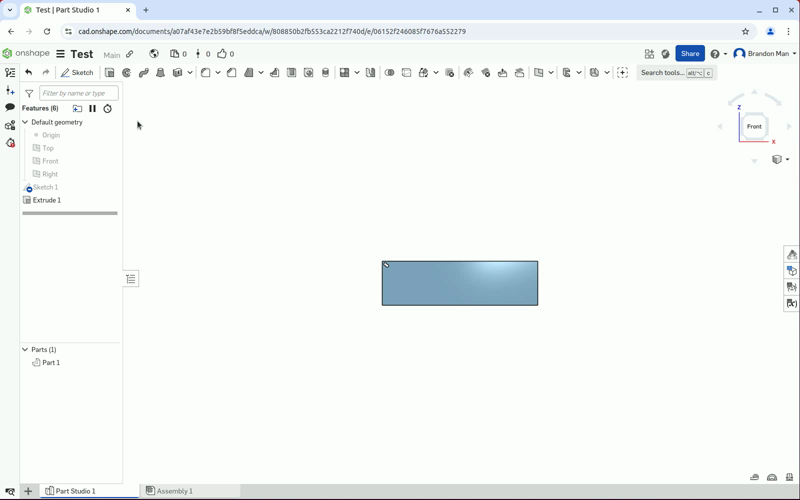
key(shift+h)
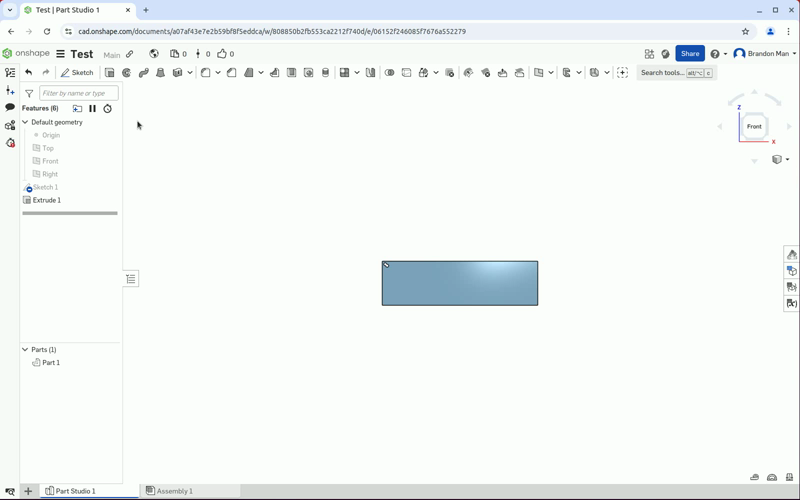
mouse_move(73, 189)
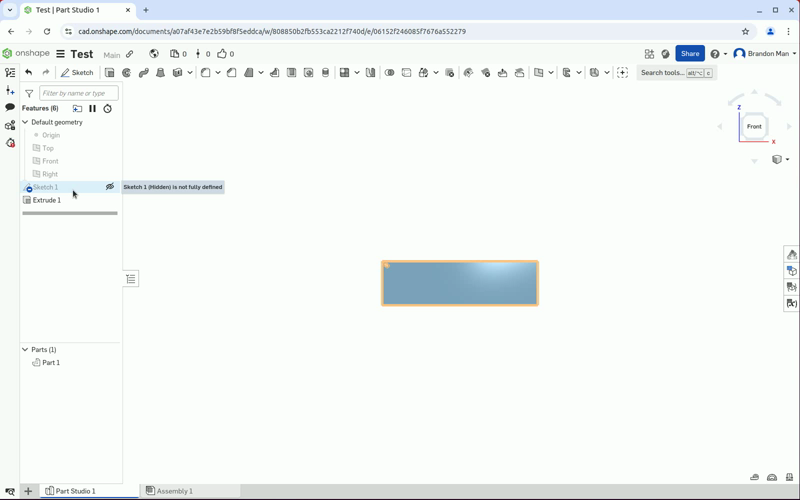
click(73, 189)
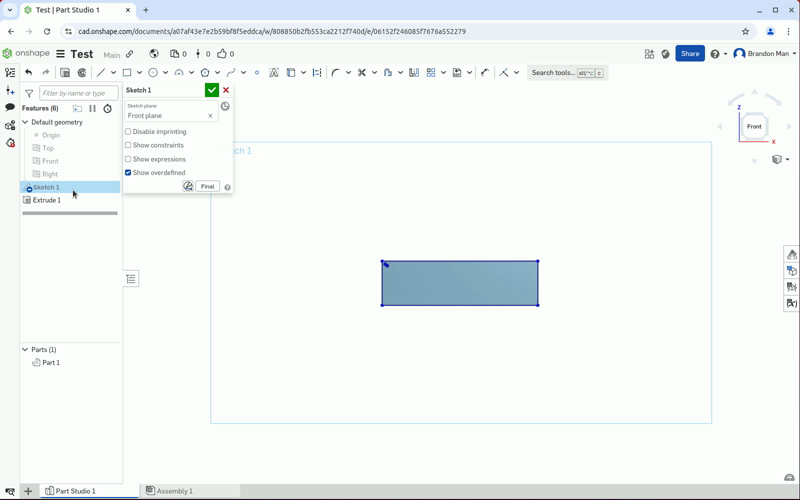
mouse_move(229, 92)
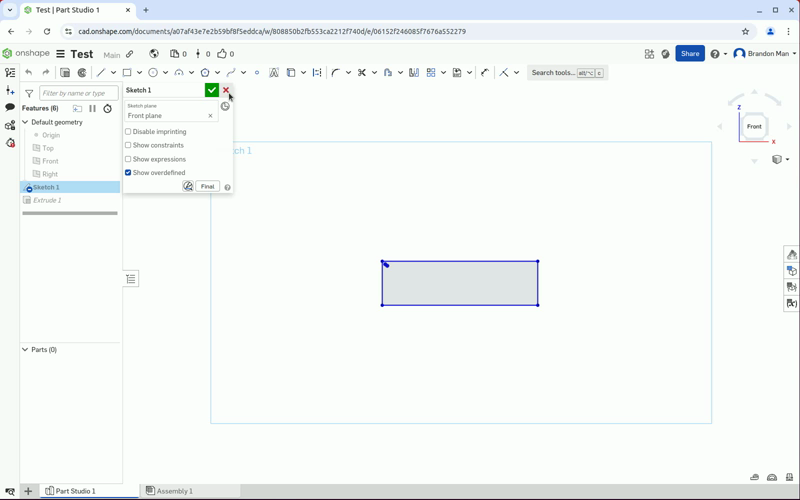
click(229, 92)
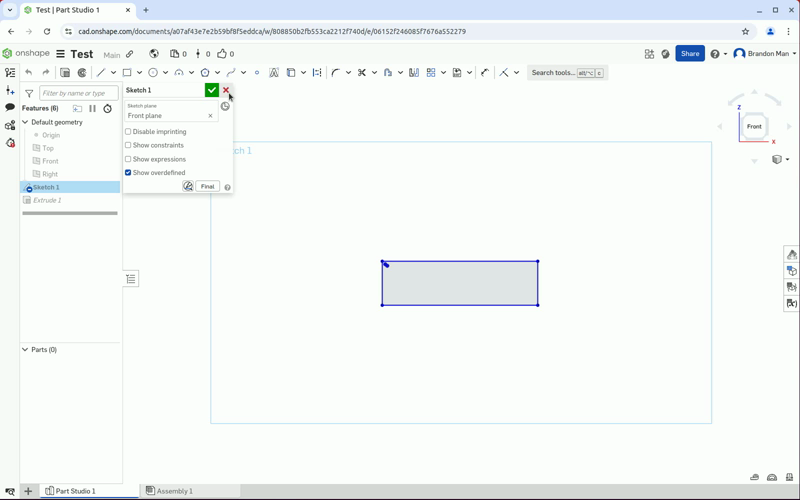
key(shift+s)
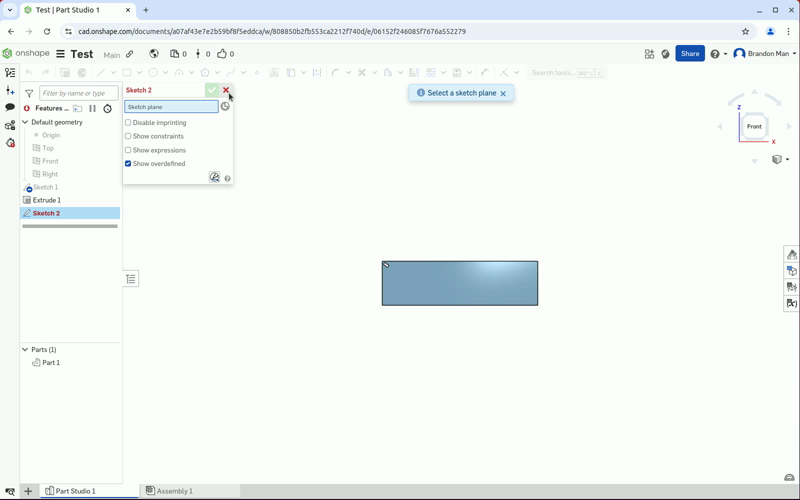
mouse_move(73, 163)
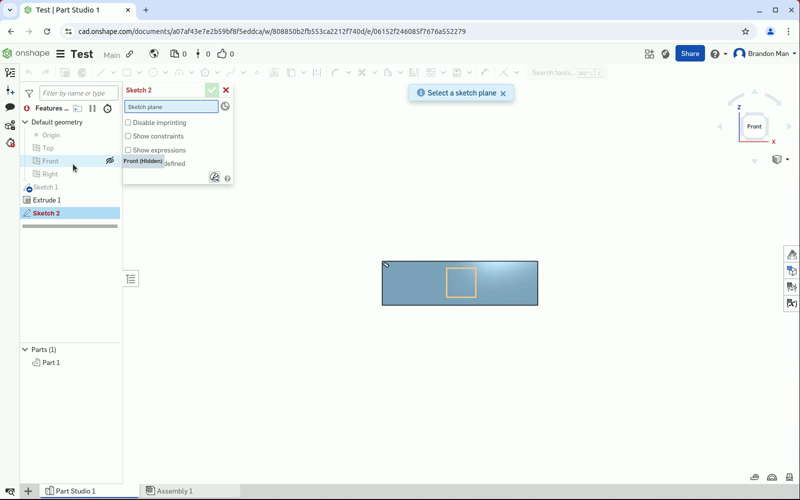
click(73, 163)
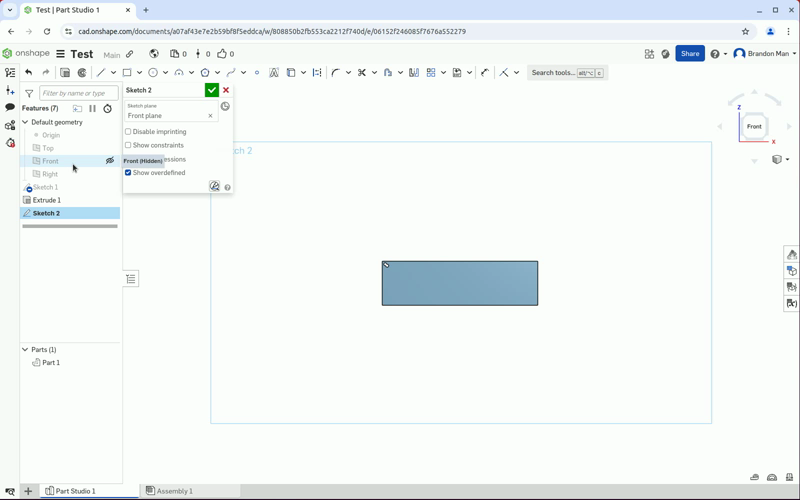
mouse_move(73, 352)
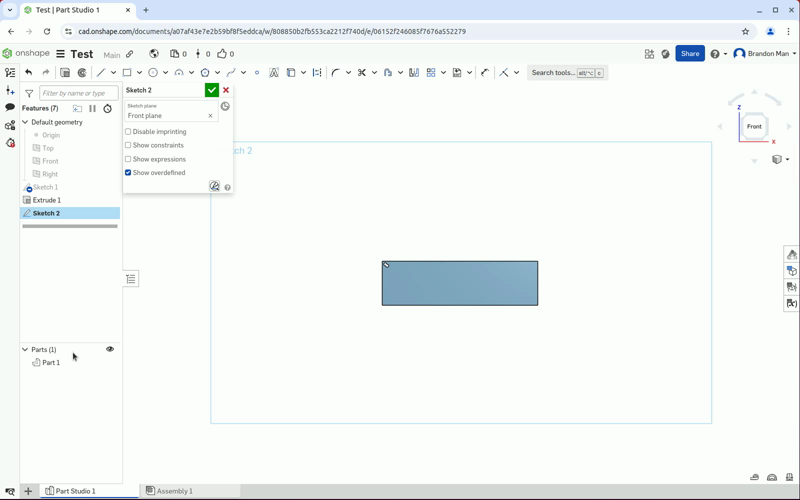
key(y)
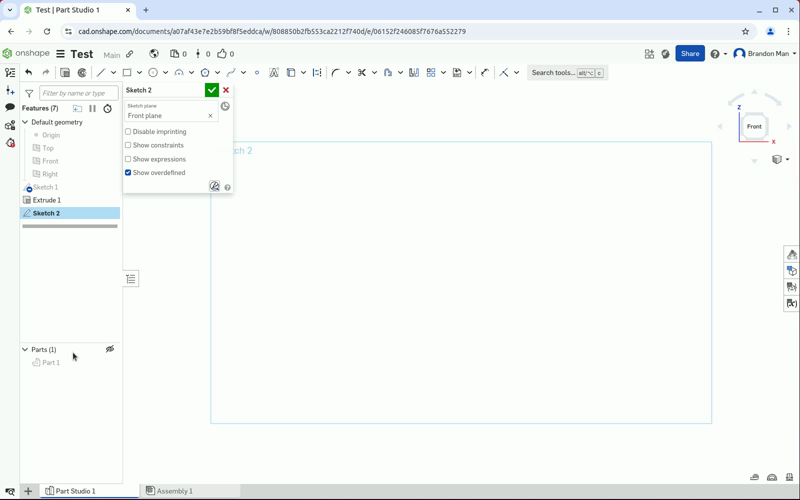
key(c)
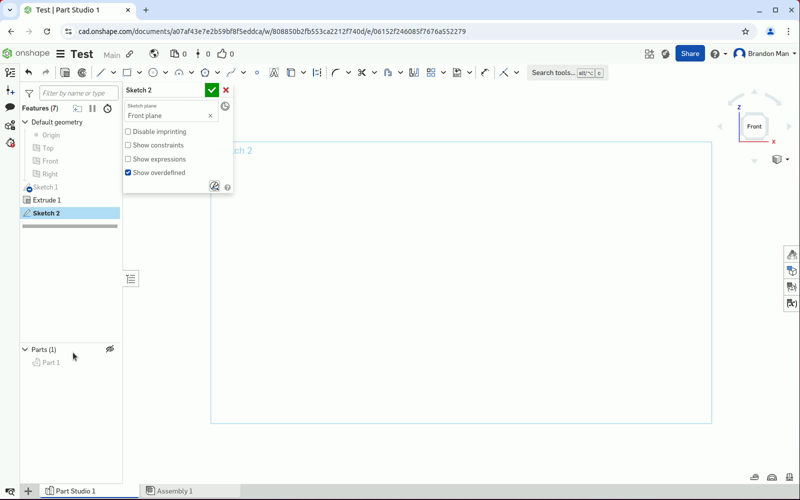
key_down(shift)
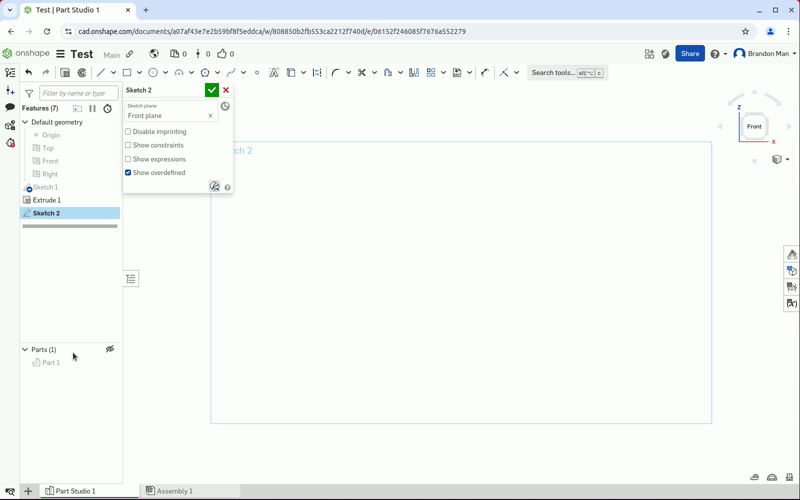
mouse_move(386, 264)
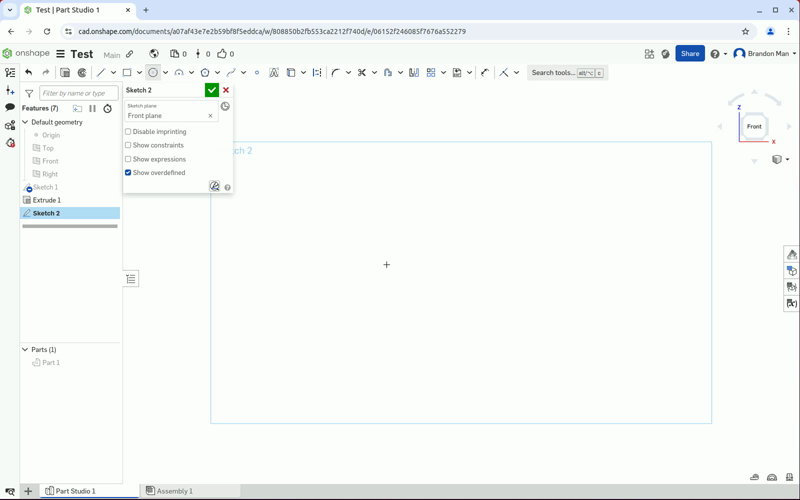
click(386, 264)
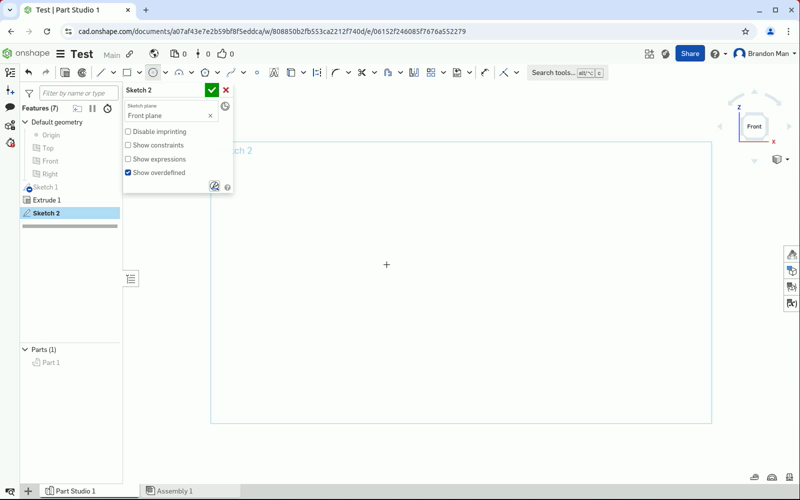
key_up(shift)
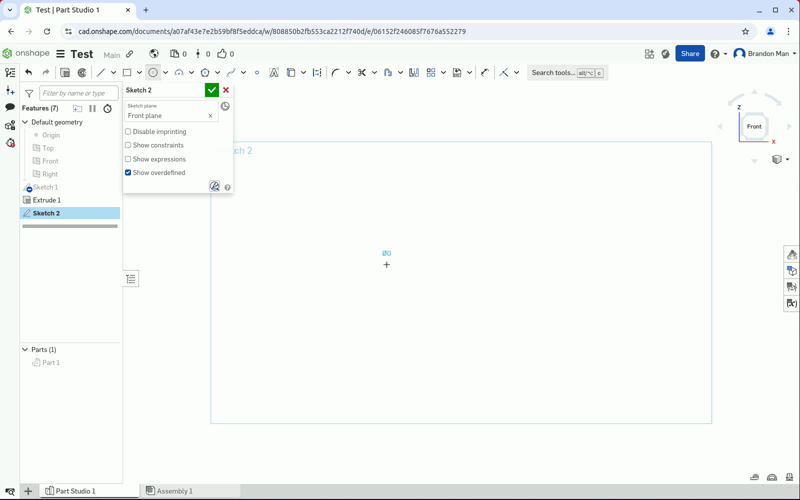
mouse_move(388, 264)
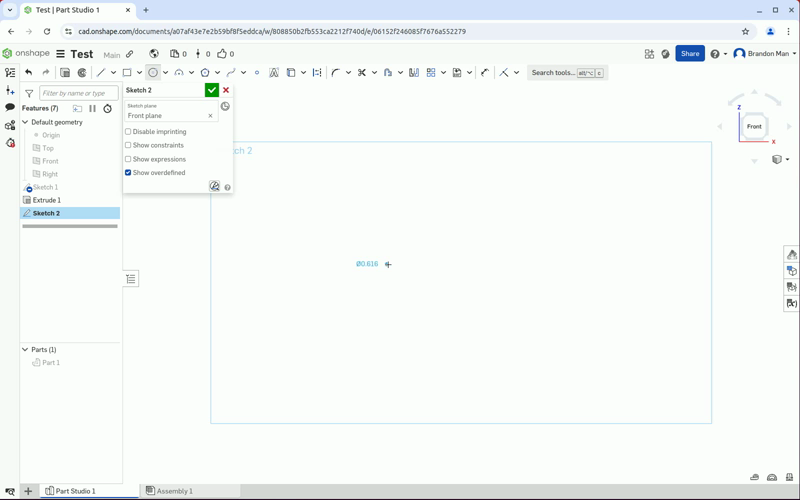
scroll(6)
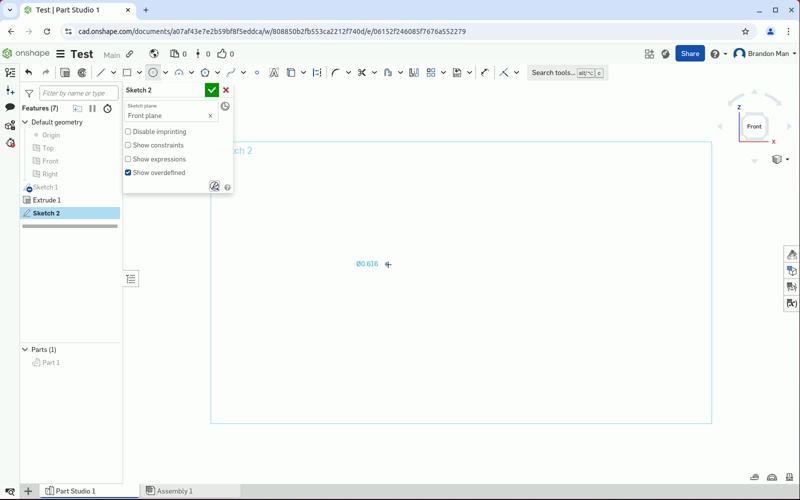
scroll(6)
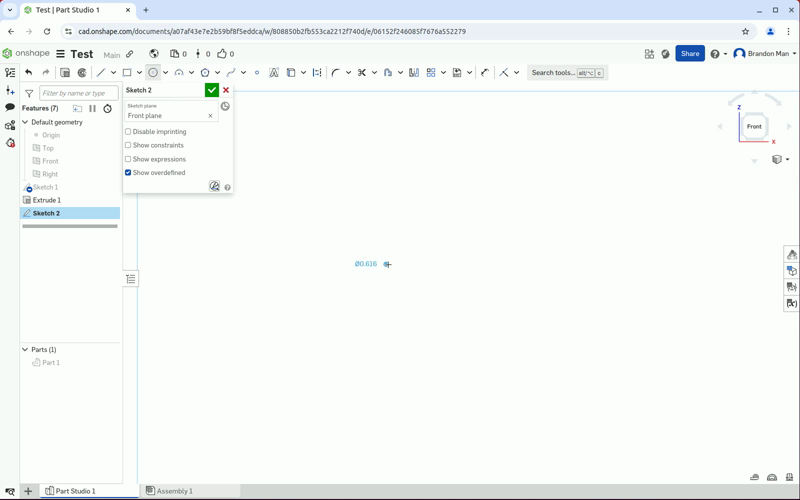
scroll(6)
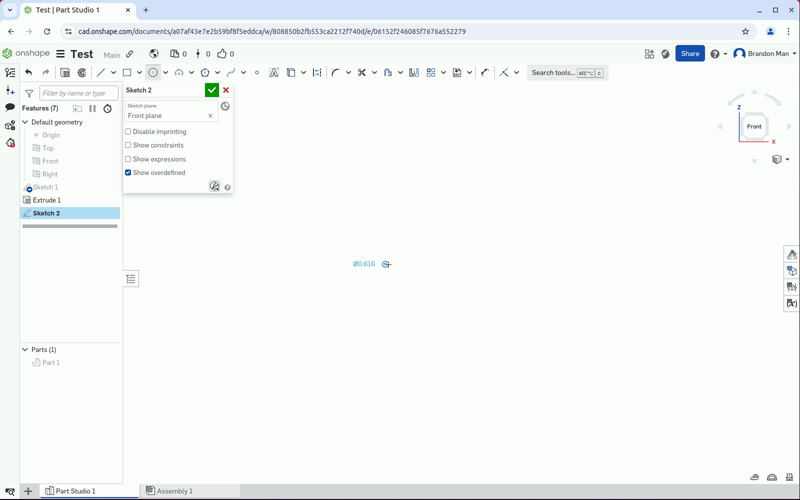
scroll(6)
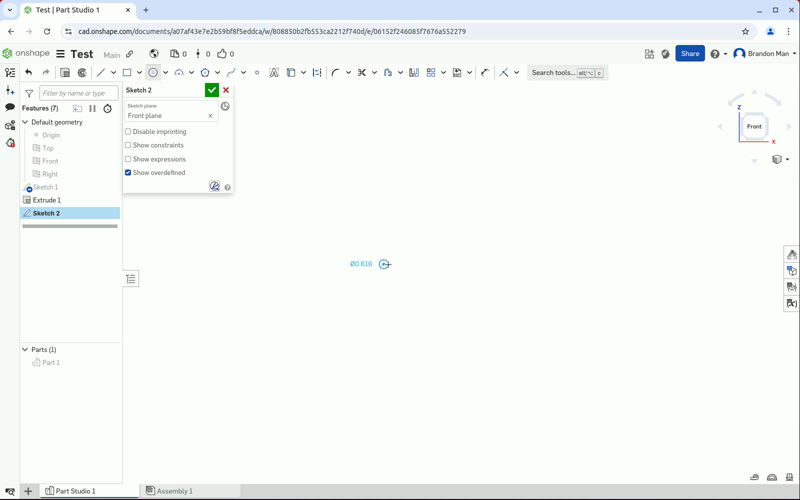
scroll(6)
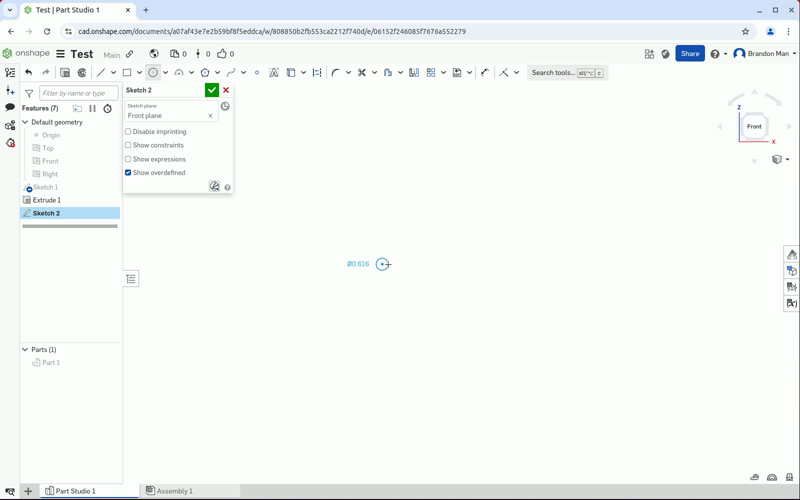
scroll(6)
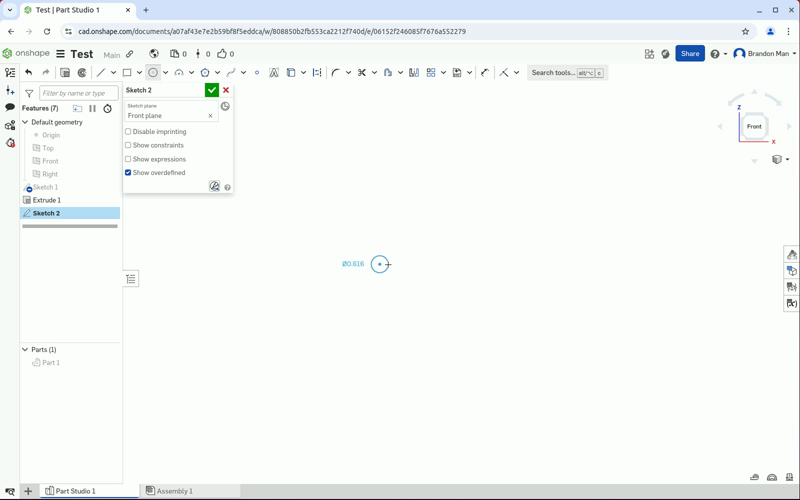
scroll(6)
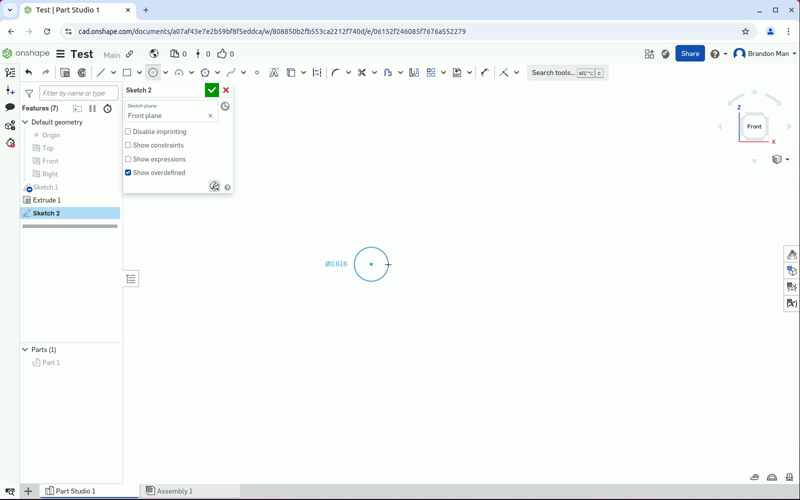
click(388, 264)
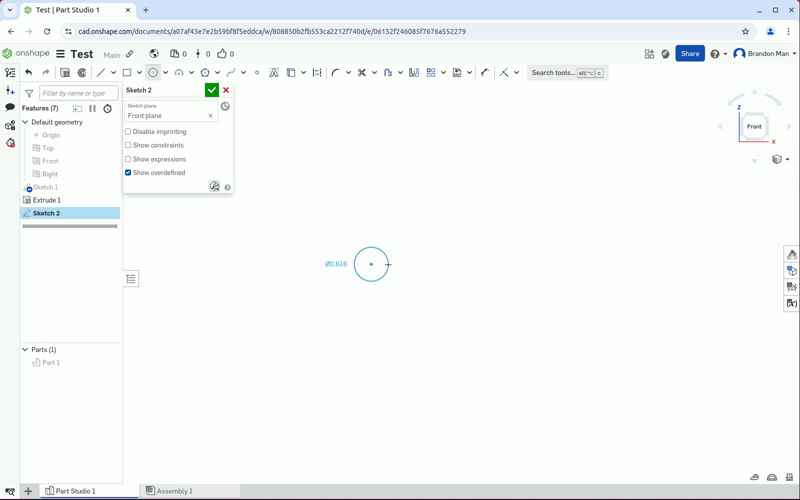
scroll(-6)
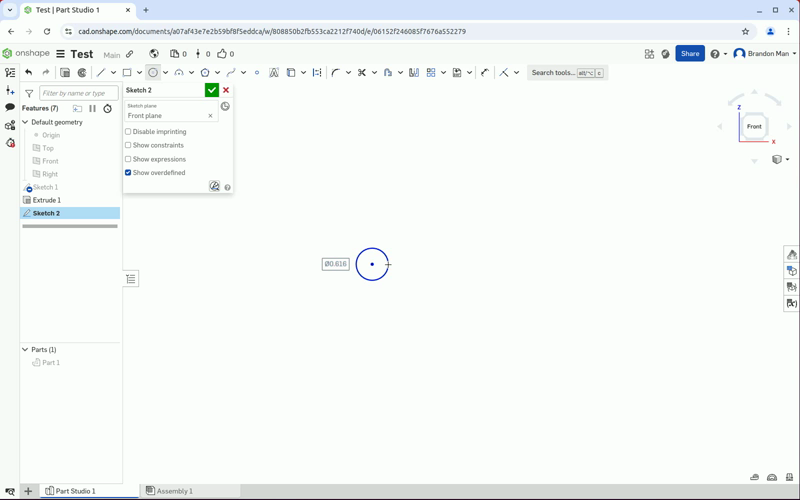
scroll(-6)
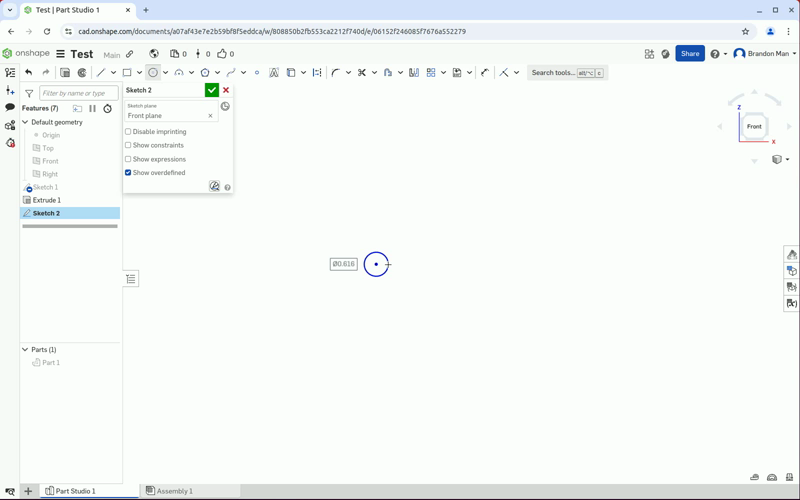
scroll(-6)
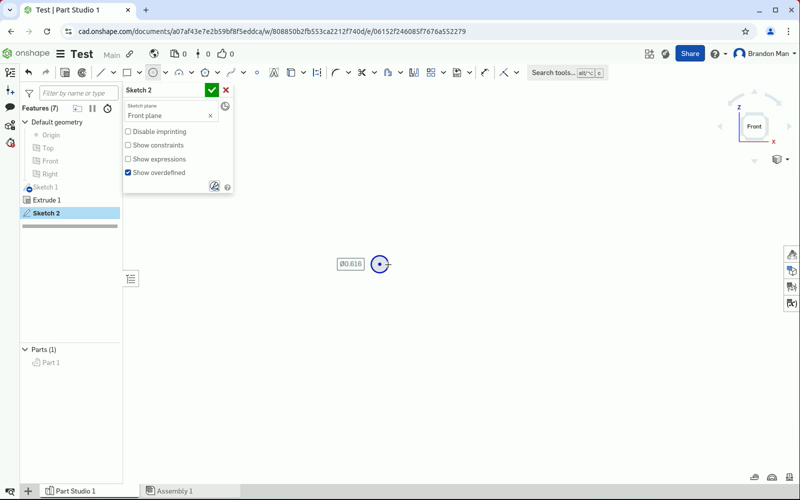
scroll(-6)
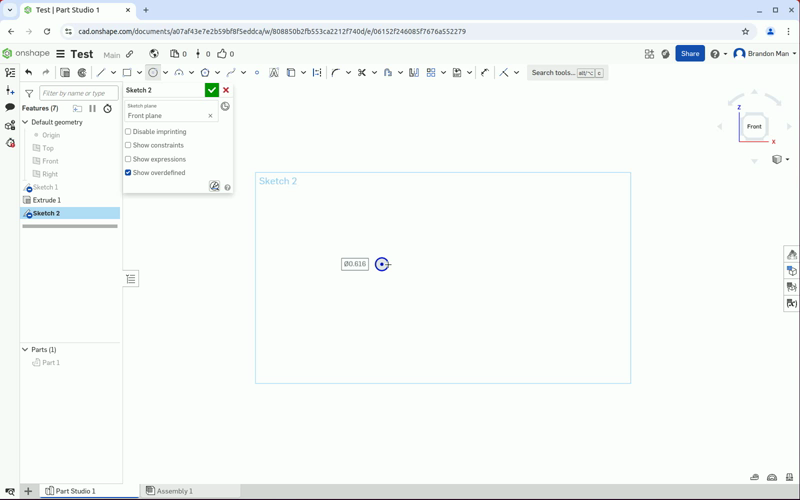
scroll(-6)
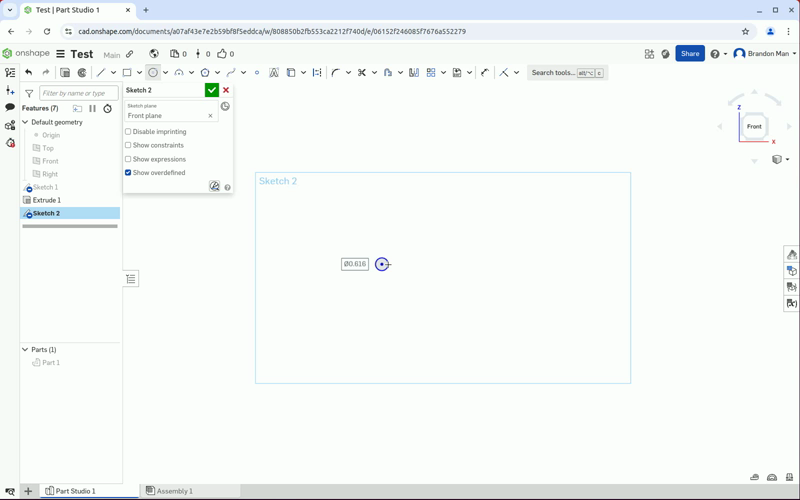
scroll(-6)
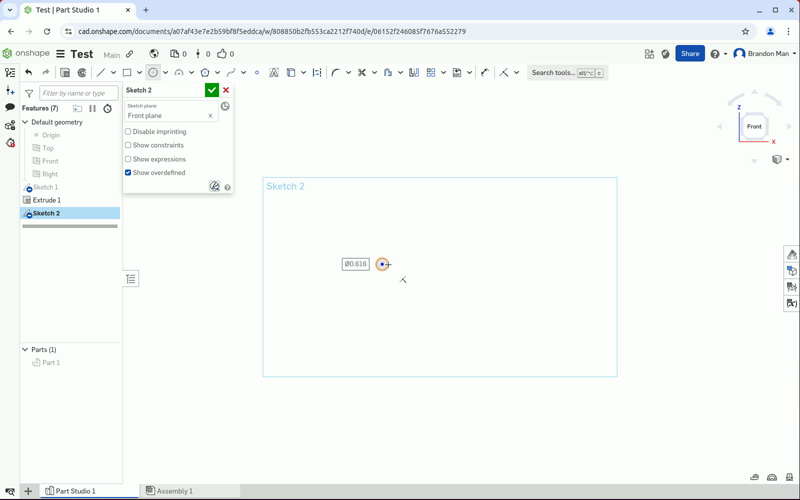
scroll(-6)
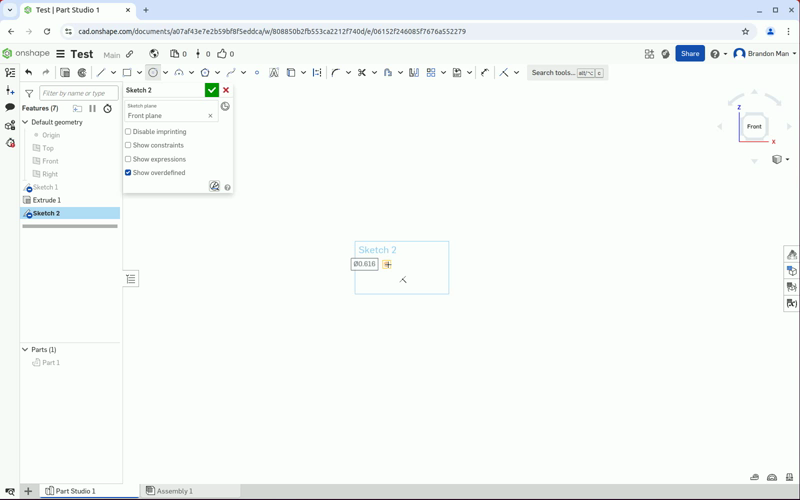
key(esc)
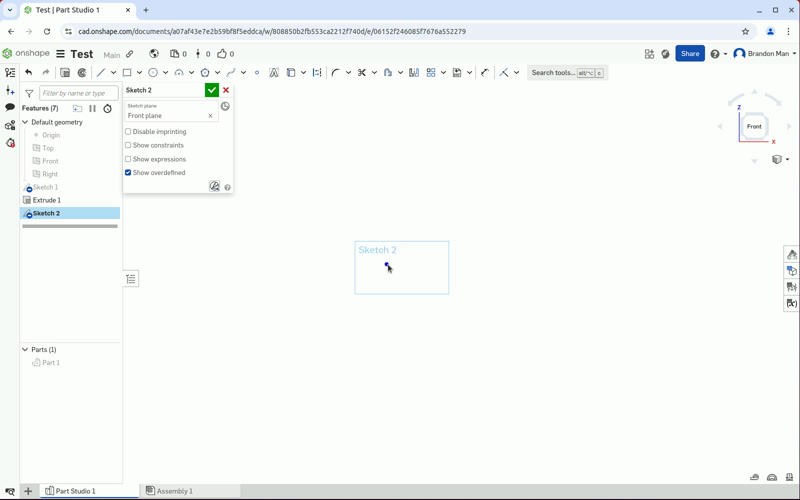
mouse_move(386, 264)
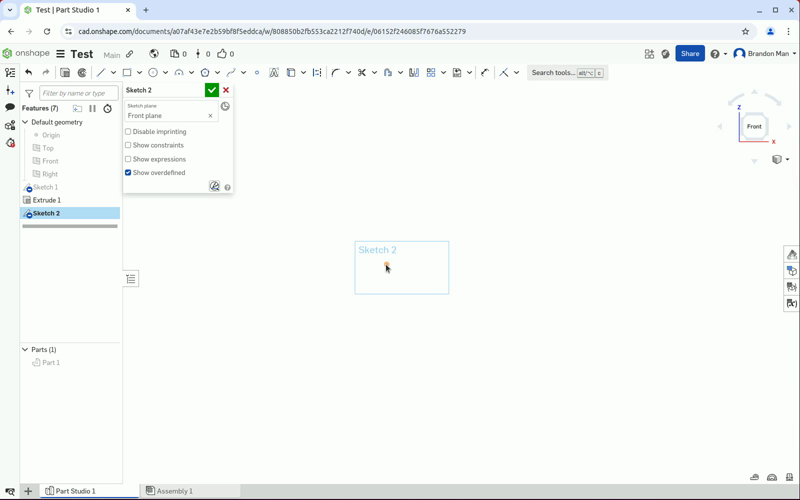
scroll(6)
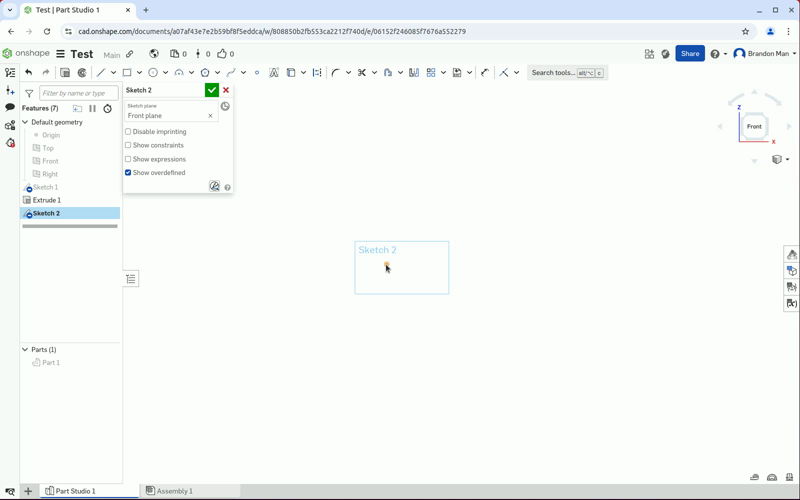
scroll(6)
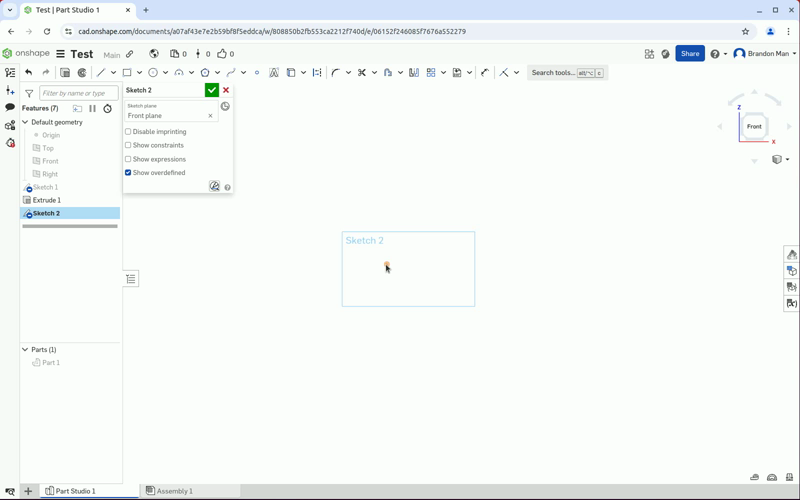
scroll(6)
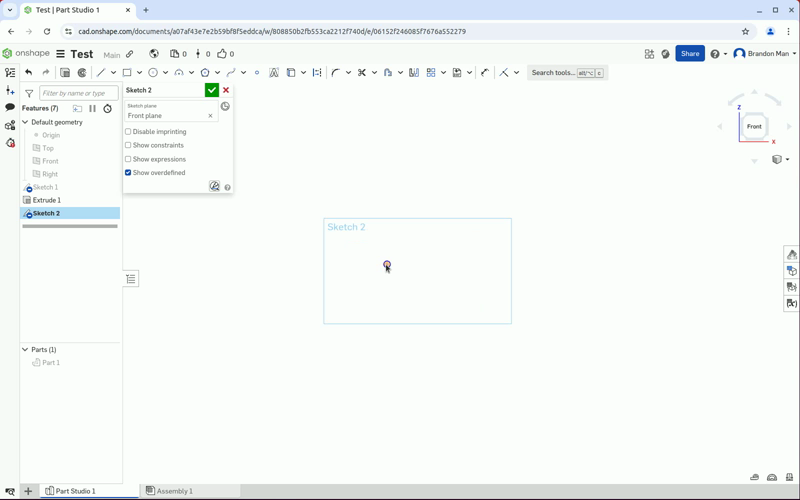
scroll(6)
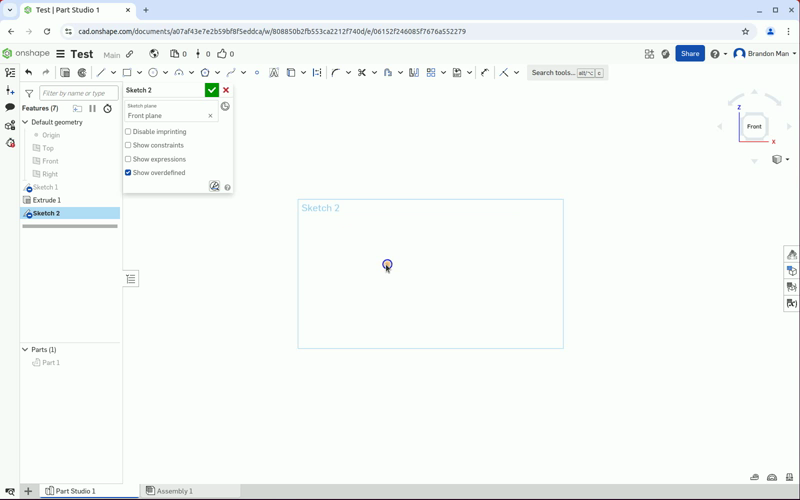
scroll(6)
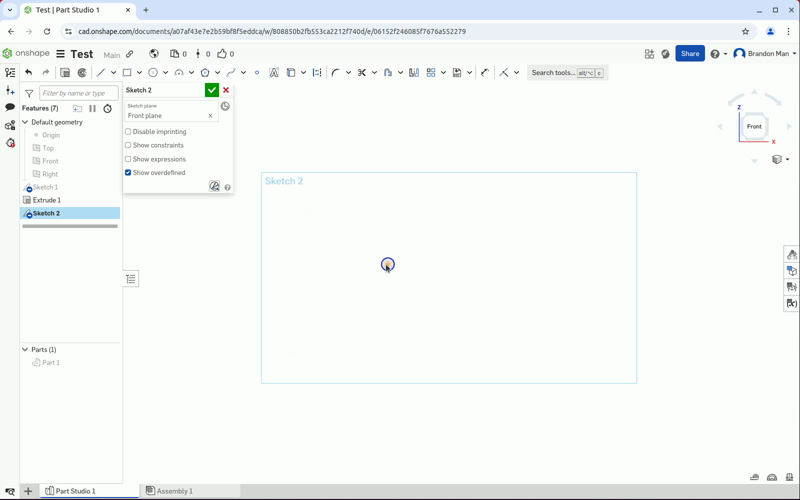
scroll(6)
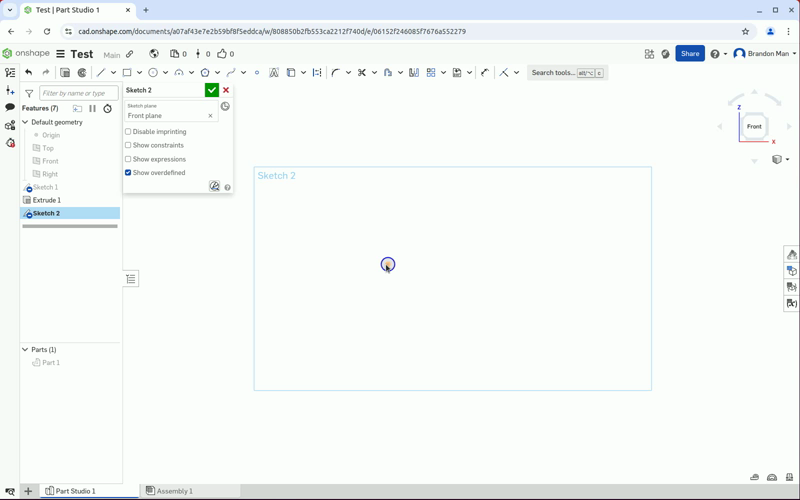
scroll(6)
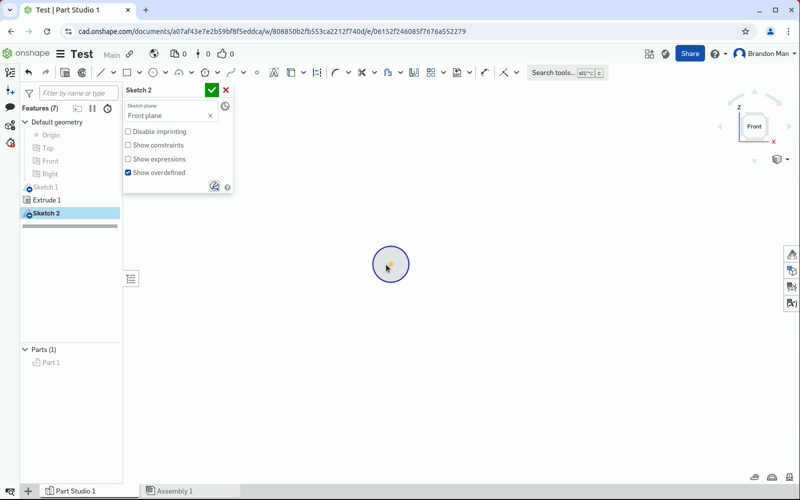
click(386, 264)
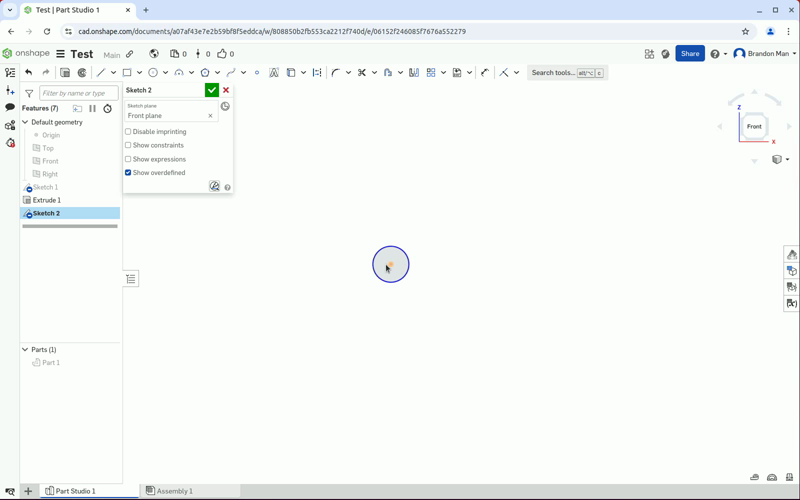
scroll(-6)
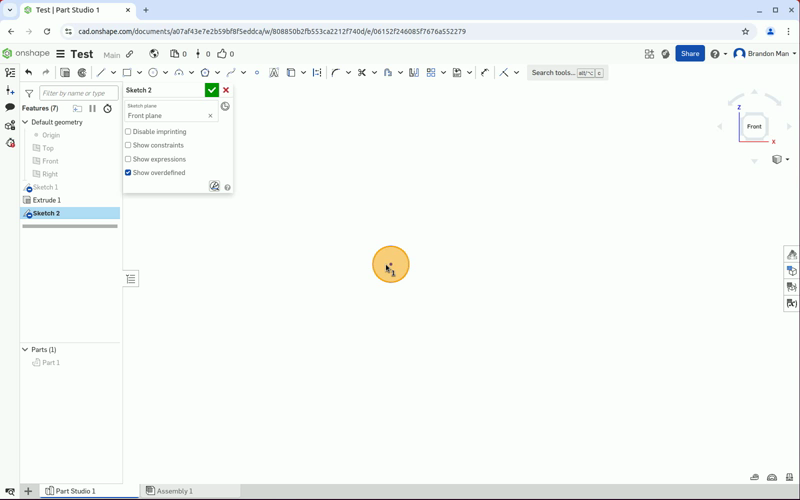
scroll(-6)
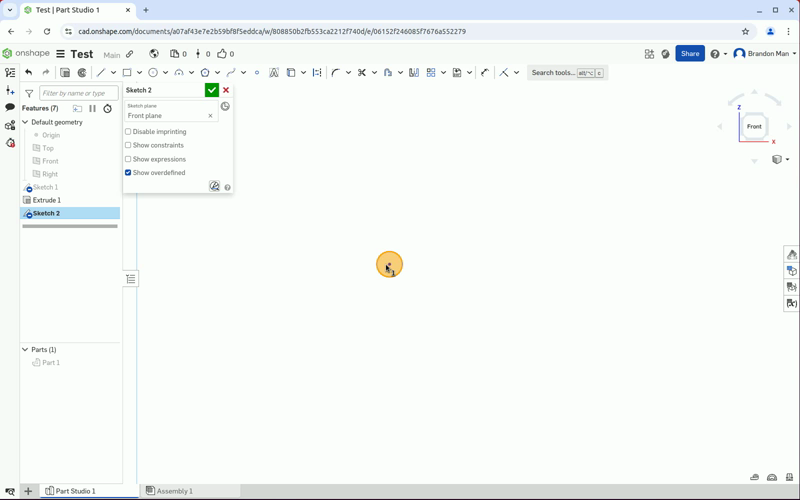
scroll(-6)
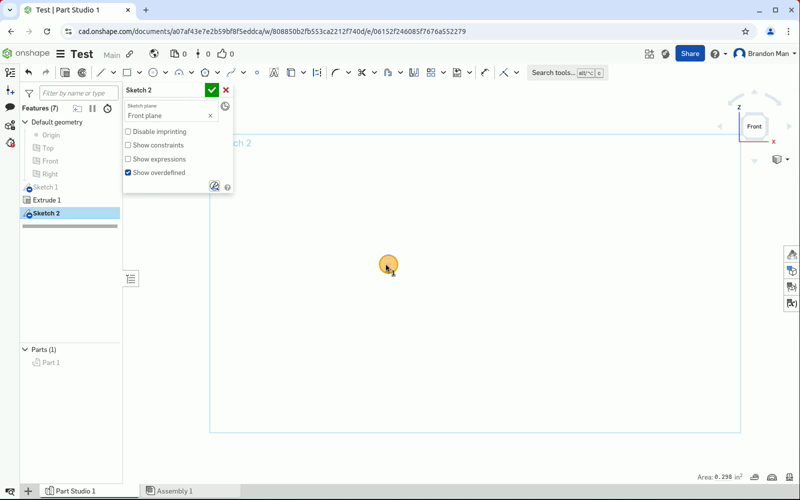
scroll(-6)
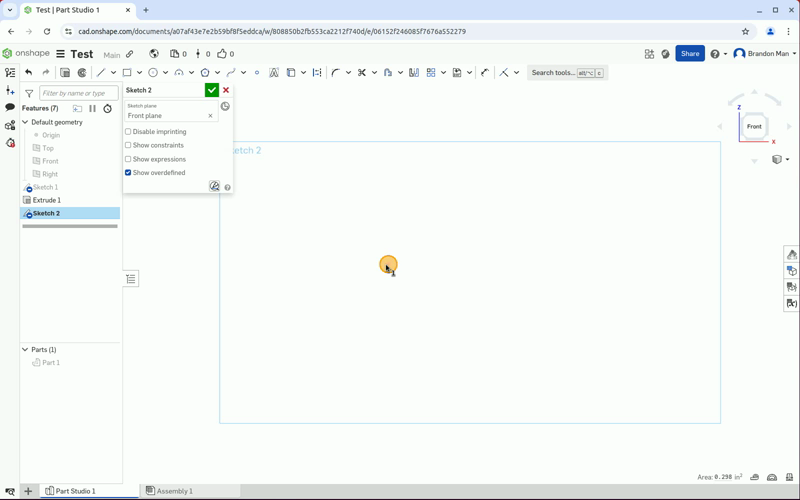
scroll(-6)
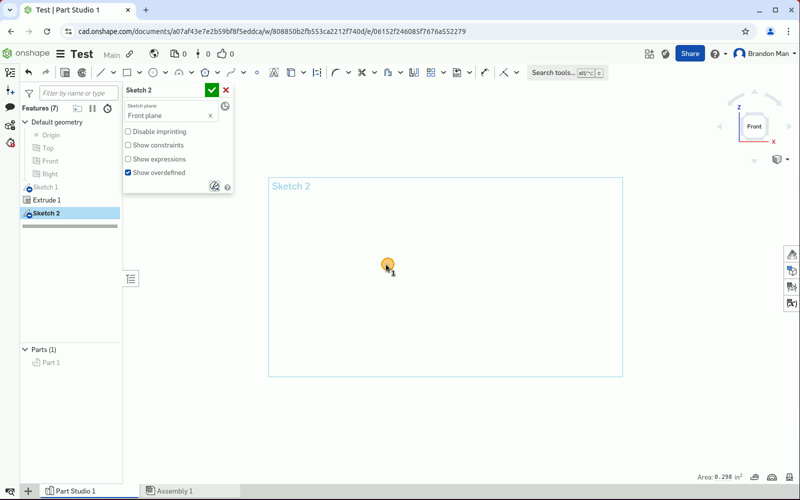
scroll(-6)
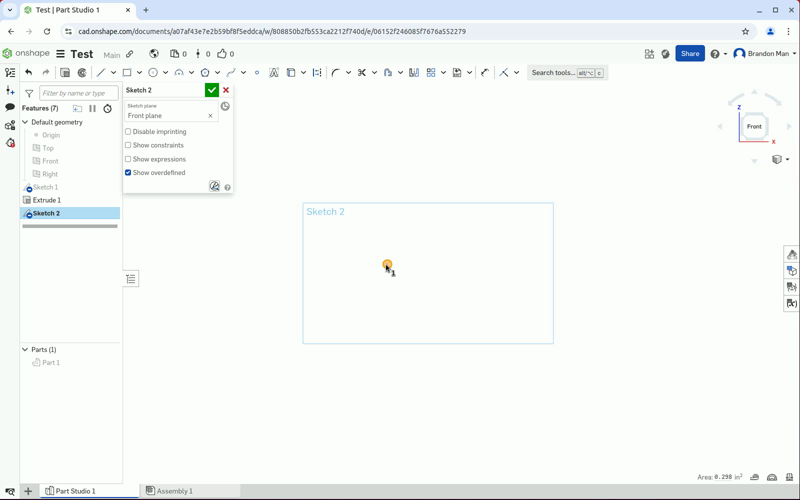
scroll(-6)
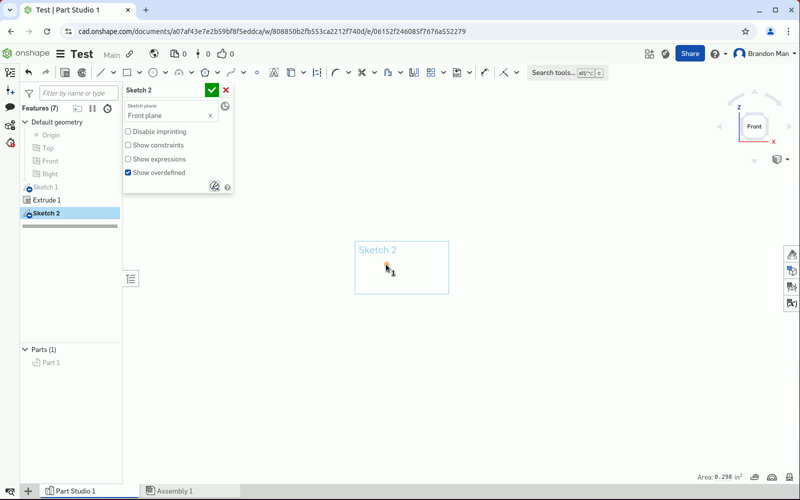
mouse_move(73, 352)
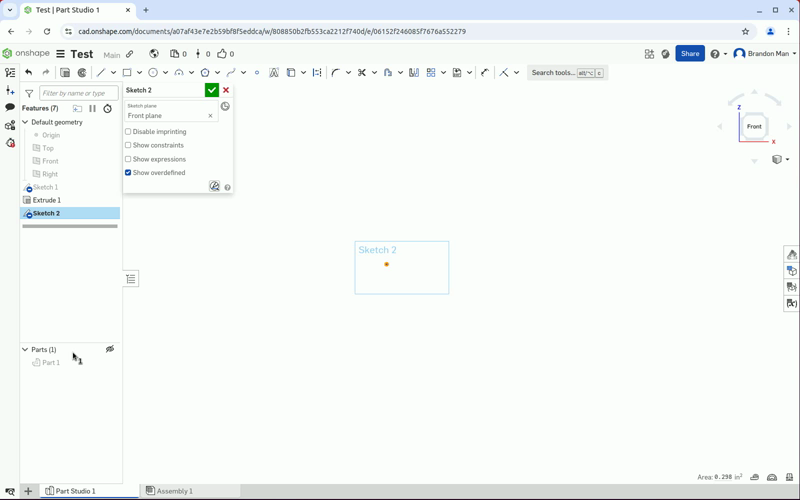
key(shift+y)
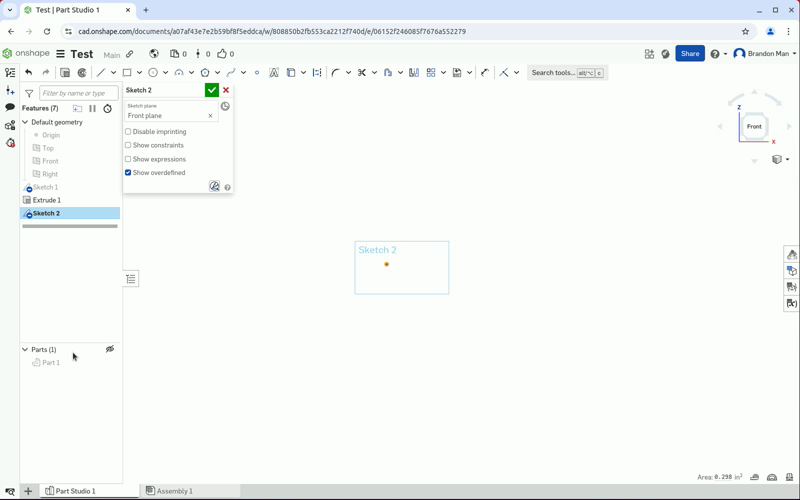
key(shift+e)
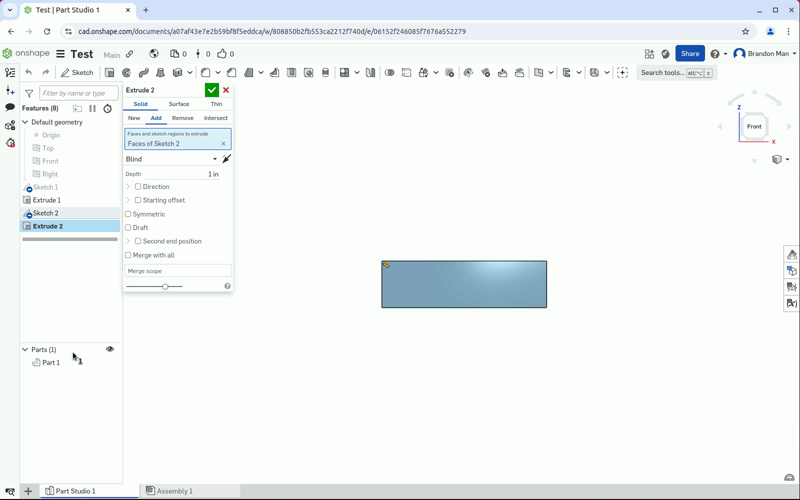
mouse_move(143, 106)
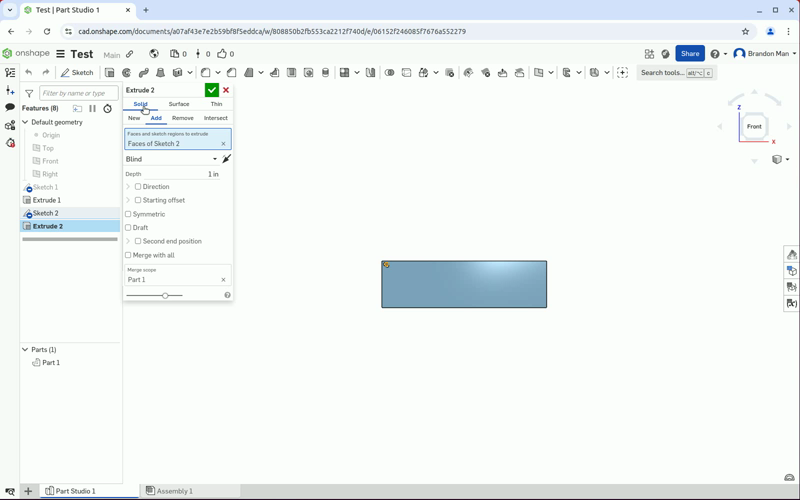
click(143, 106)
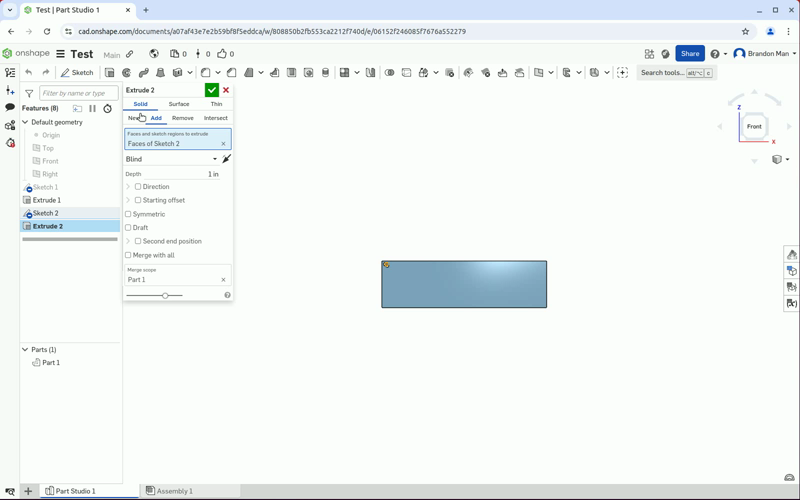
mouse_move(137, 120)
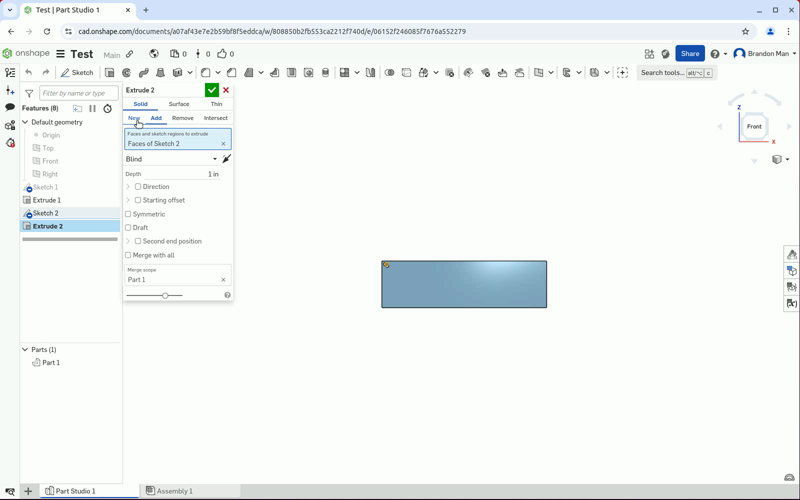
click(137, 120)
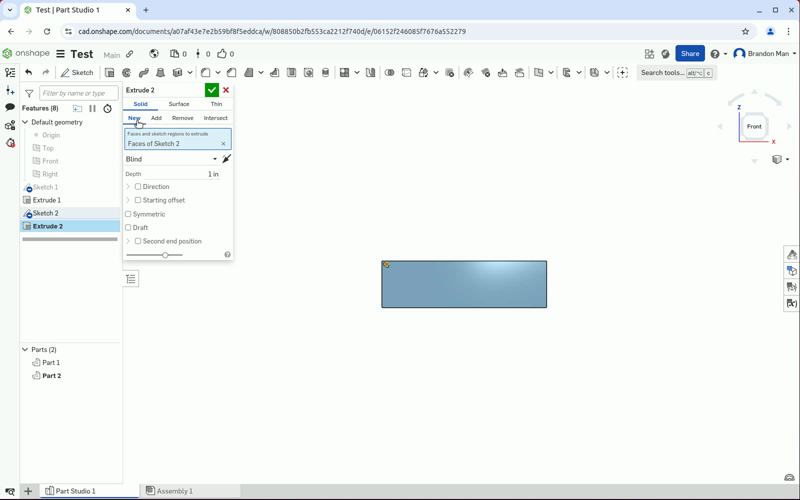
key(tab, 4)
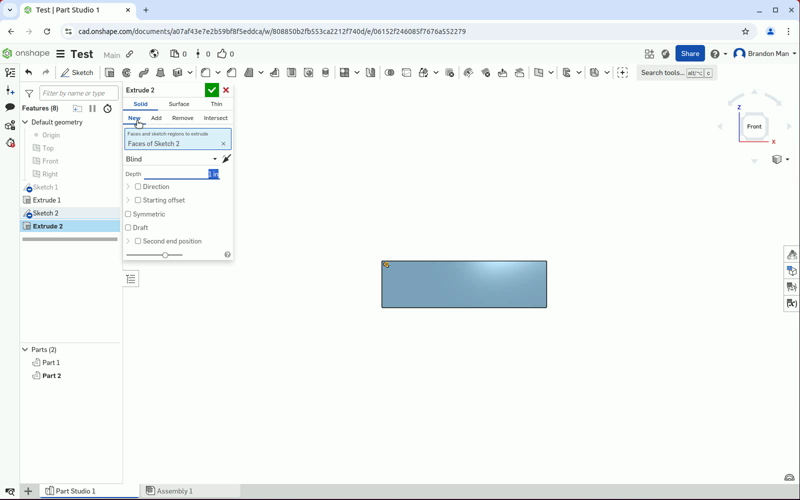
text(-1.926)
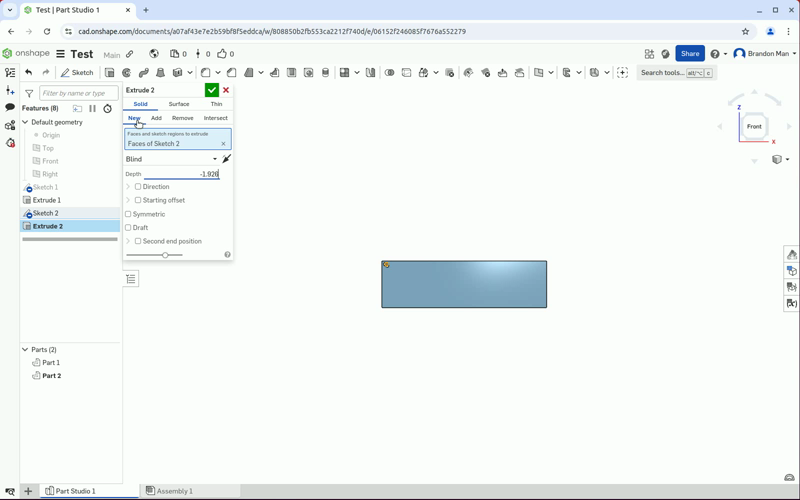
key(enter)
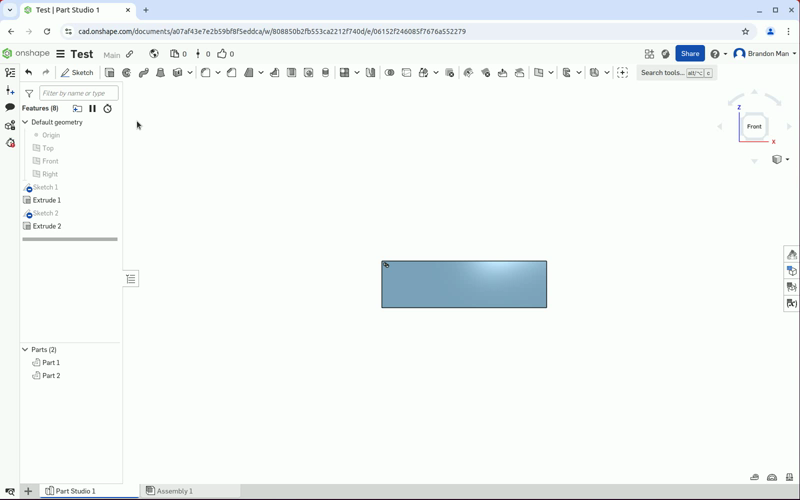
key(shift+h)
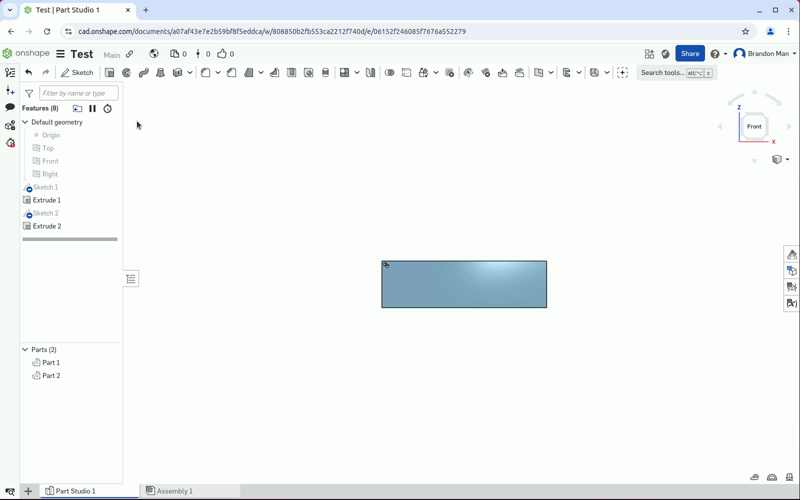
key(shift+h)
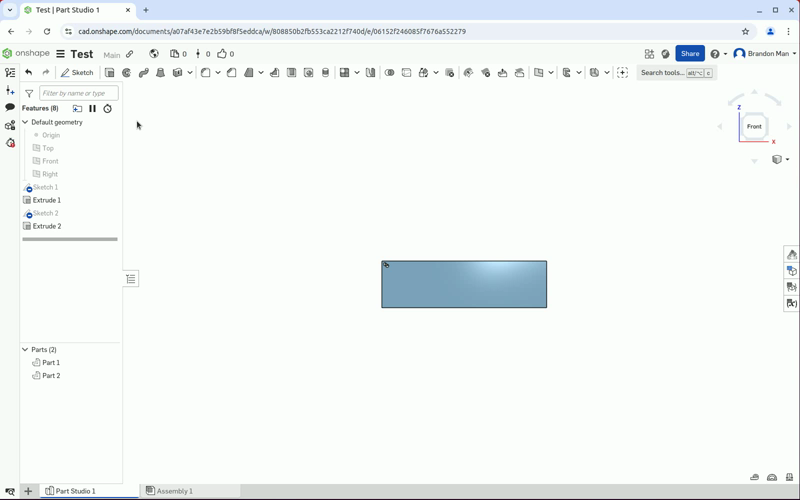
mouse_move(73, 189)
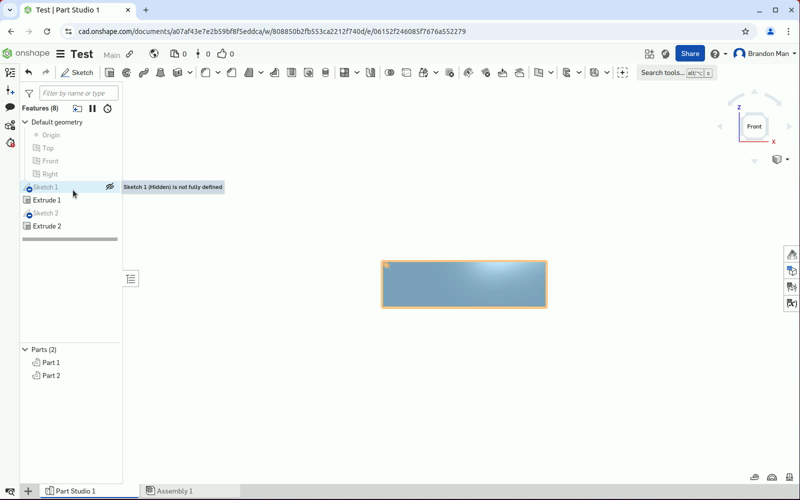
click(73, 189)
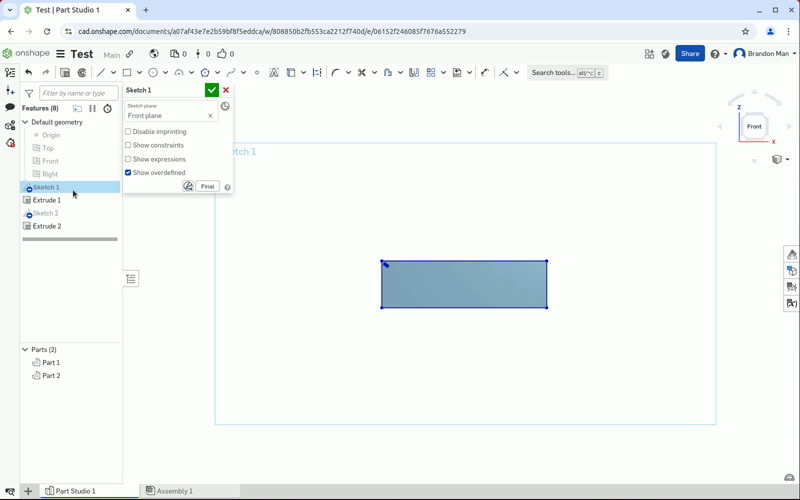
mouse_move(229, 92)
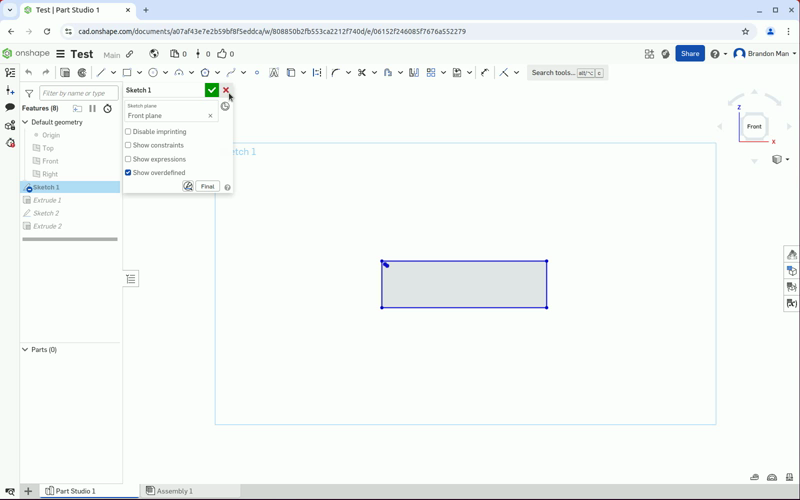
click(229, 92)
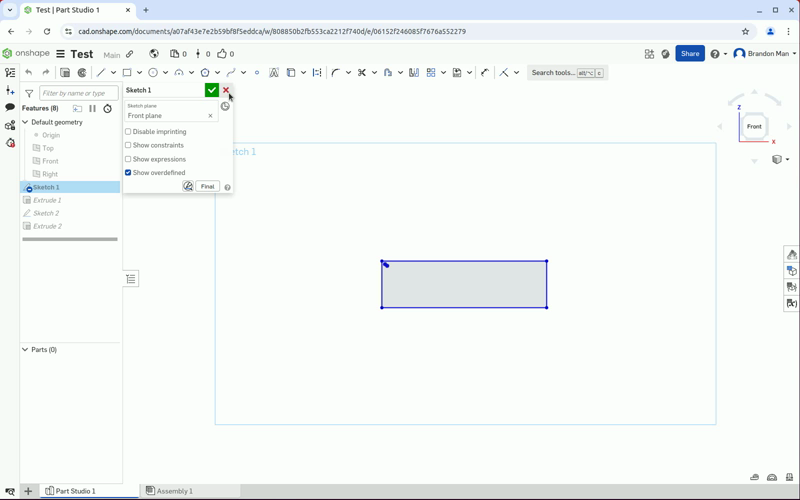
key(shift+s)
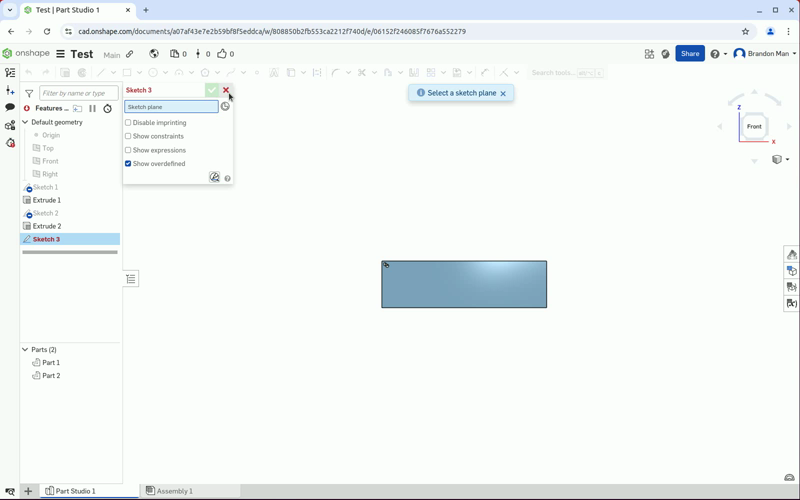
mouse_move(73, 163)
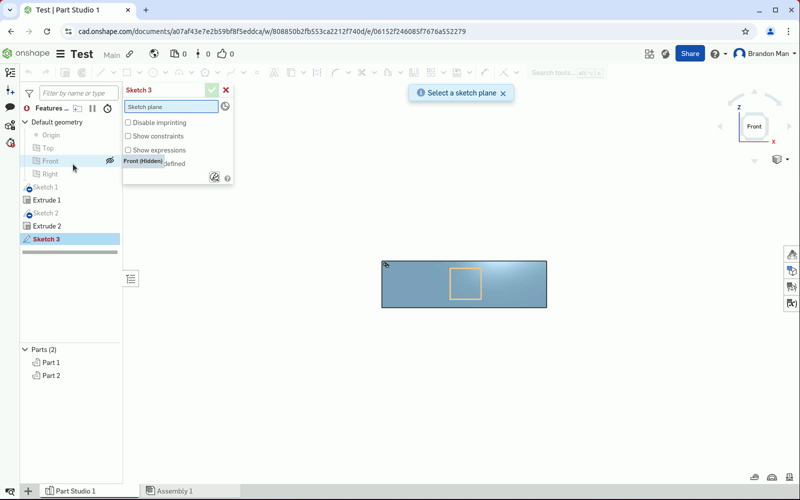
click(73, 163)
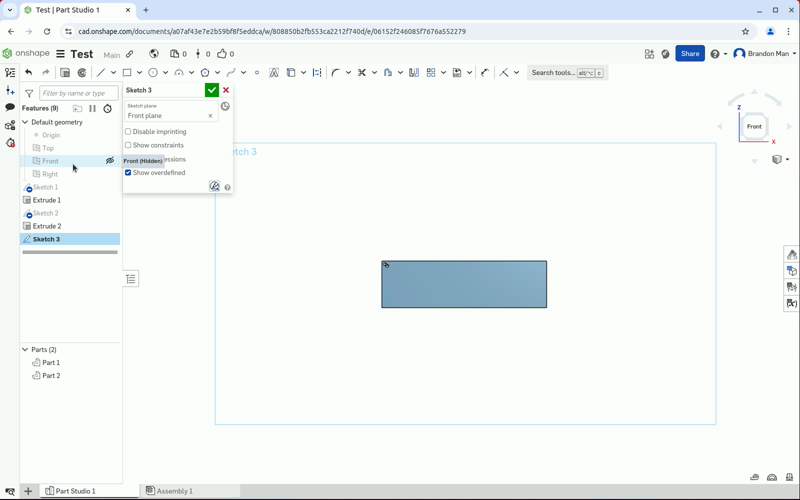
mouse_move(73, 352)
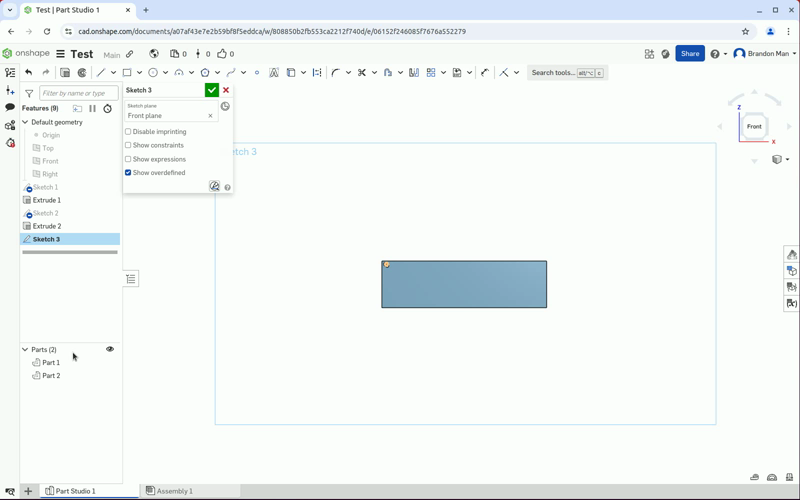
key(y)
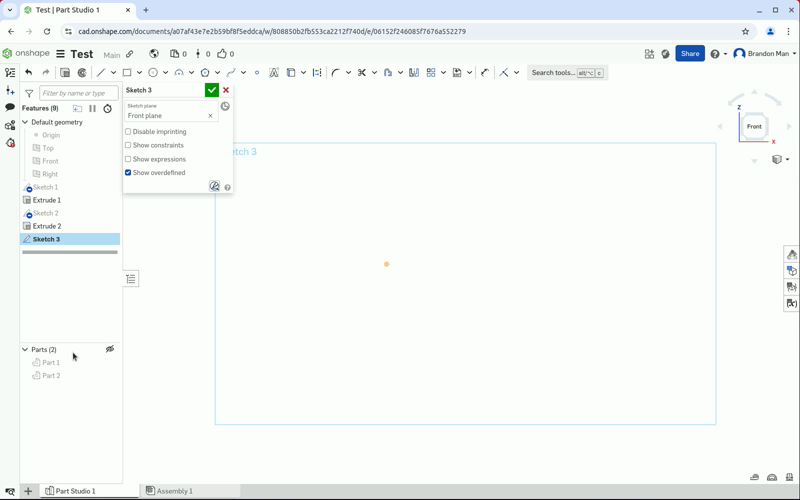
key(c)
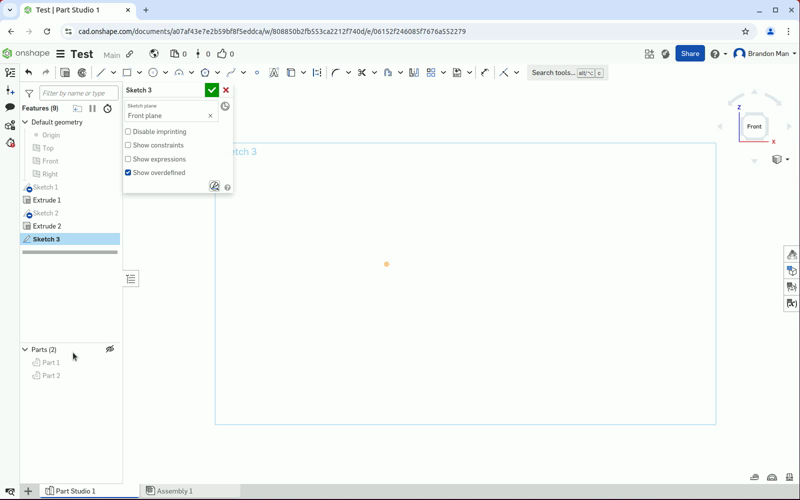
key_down(shift)
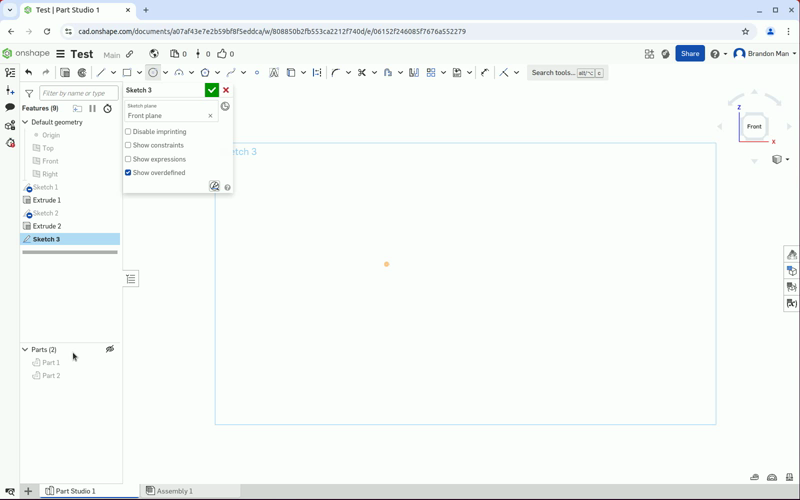
mouse_move(386, 266)
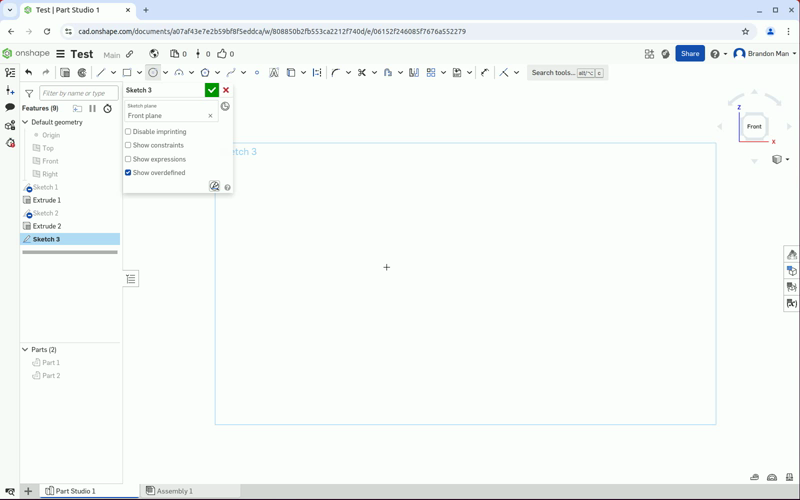
click(386, 266)
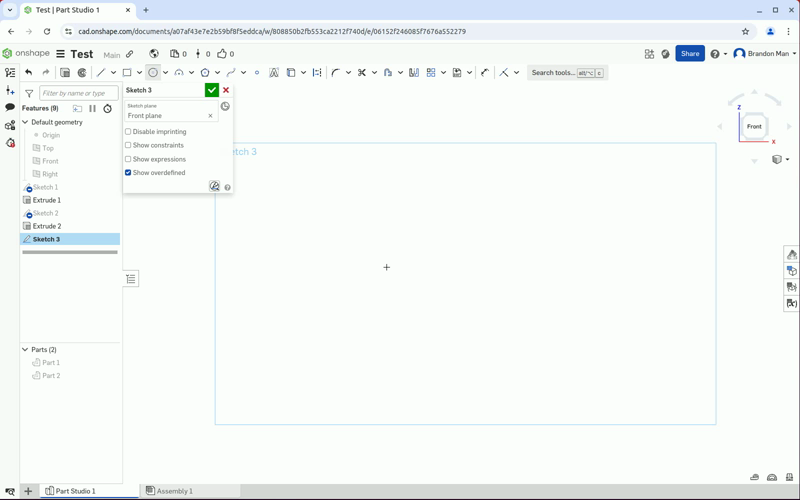
key_up(shift)
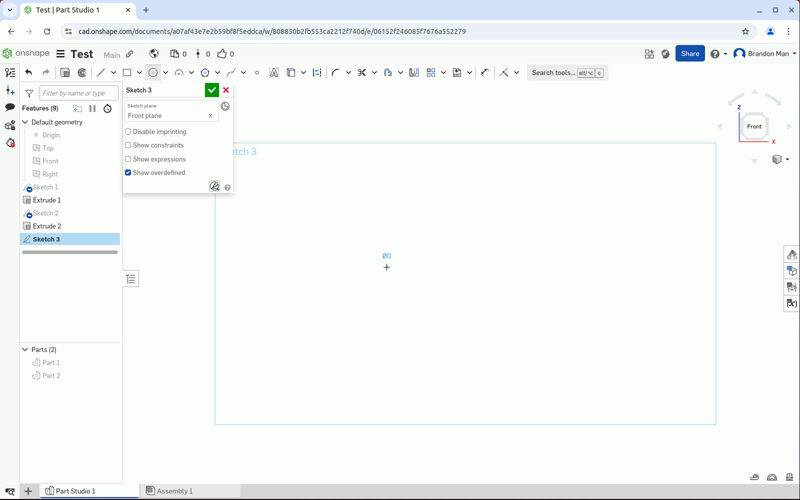
mouse_move(388, 266)
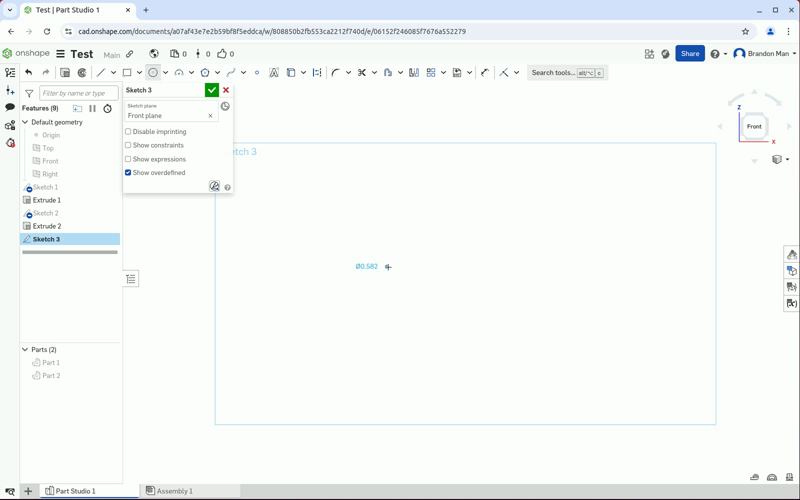
scroll(6)
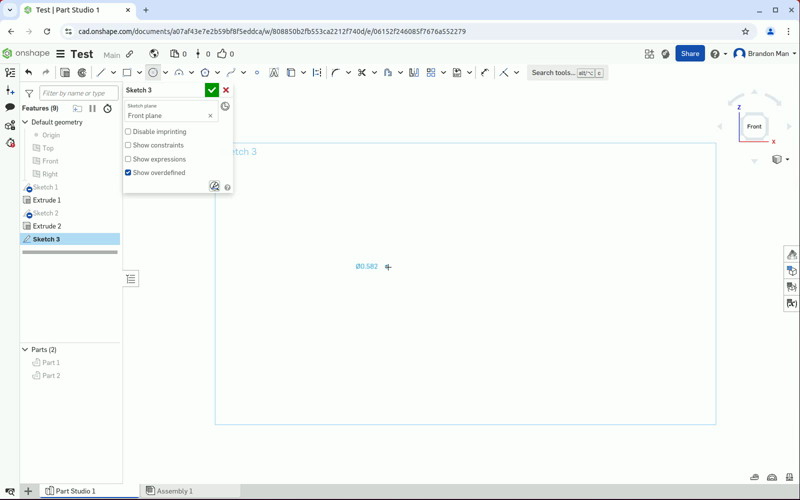
scroll(6)
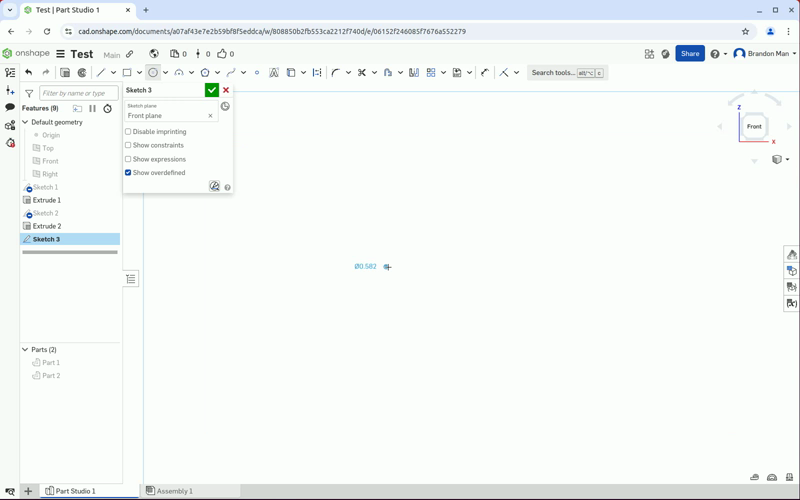
scroll(6)
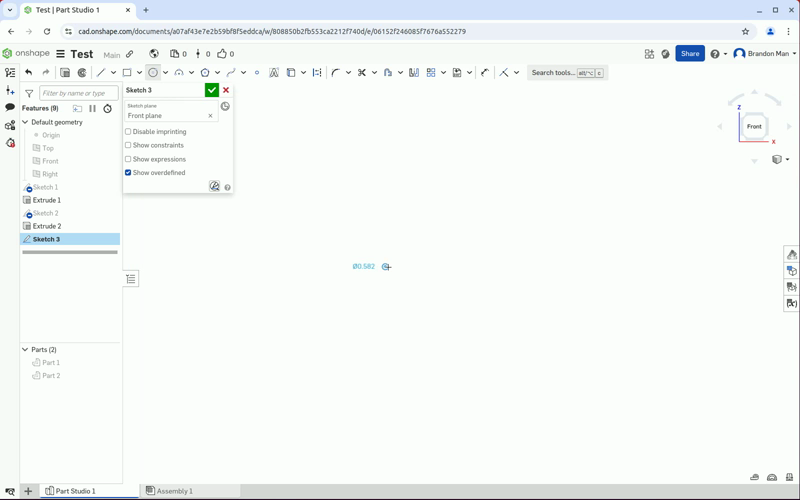
scroll(6)
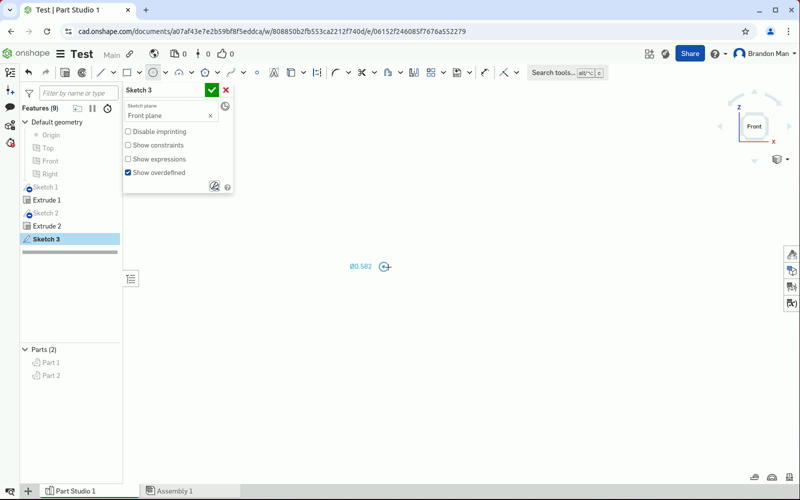
scroll(6)
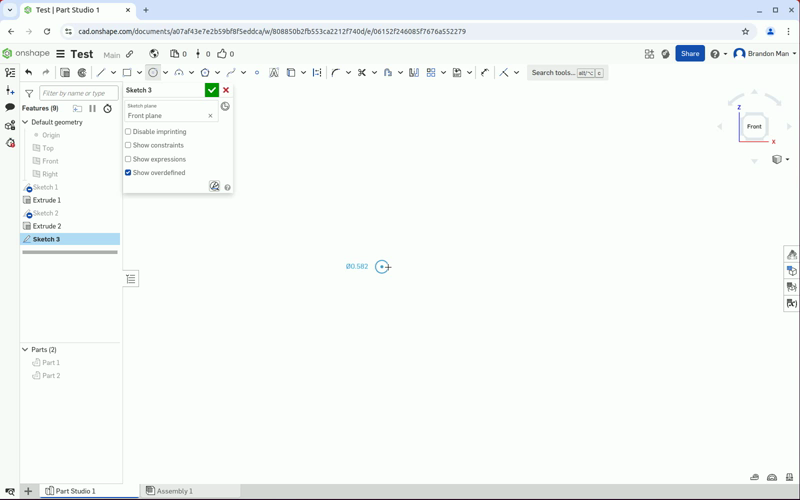
scroll(6)
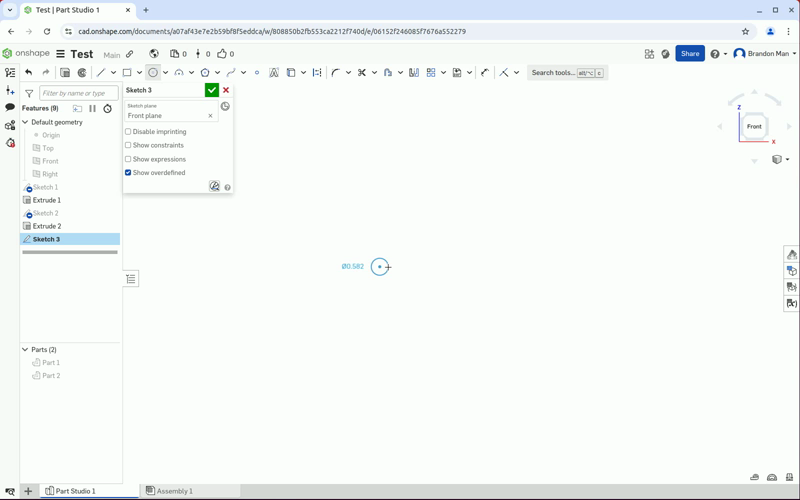
scroll(6)
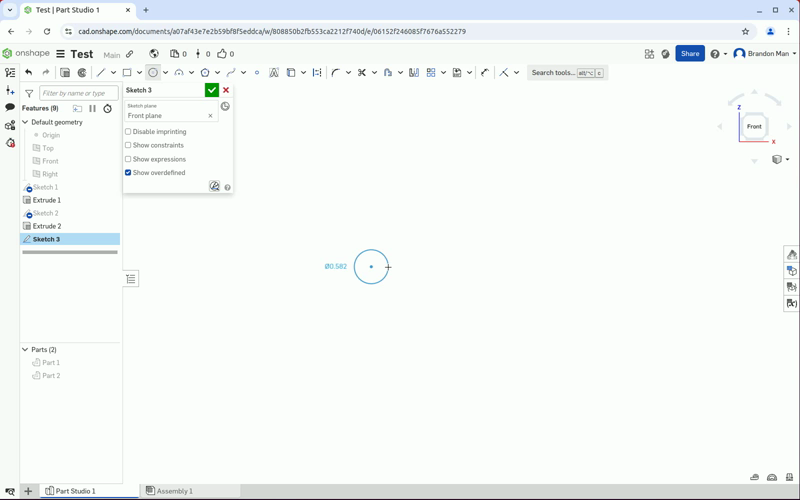
click(388, 266)
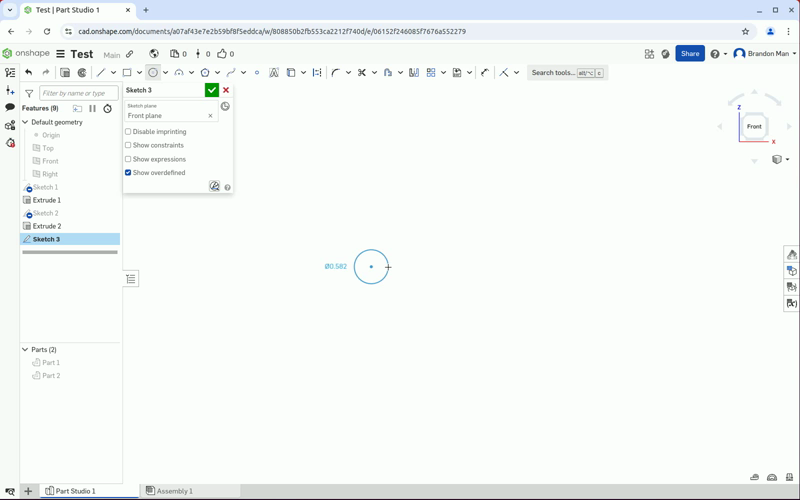
scroll(-6)
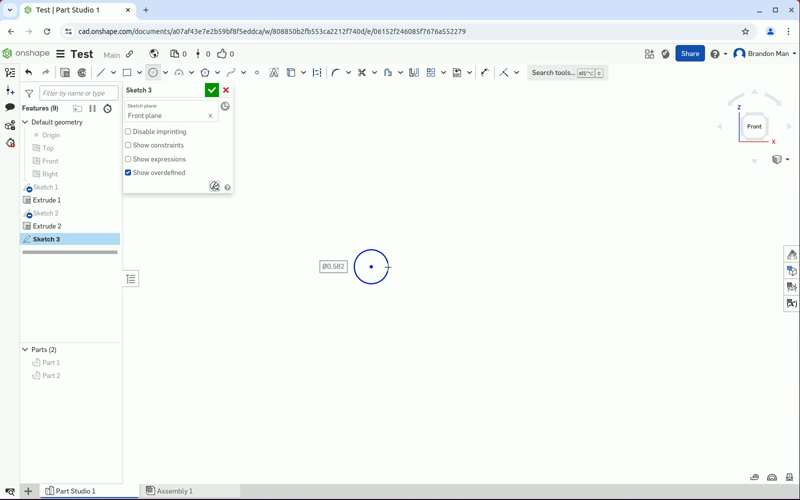
scroll(-6)
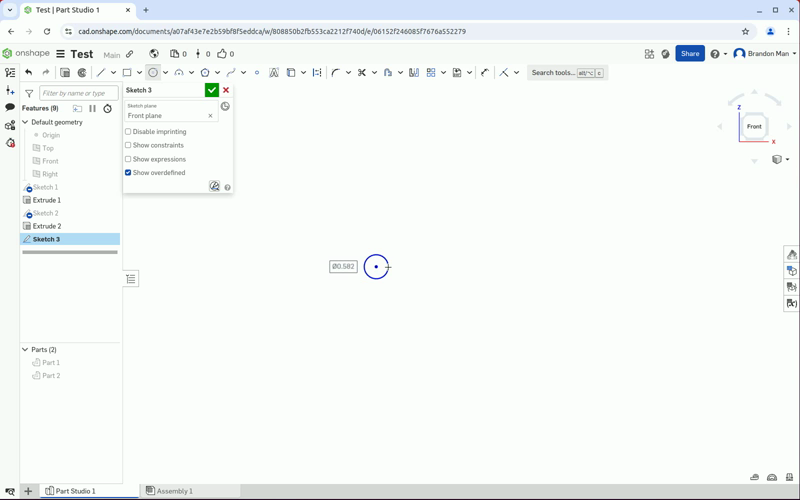
scroll(-6)
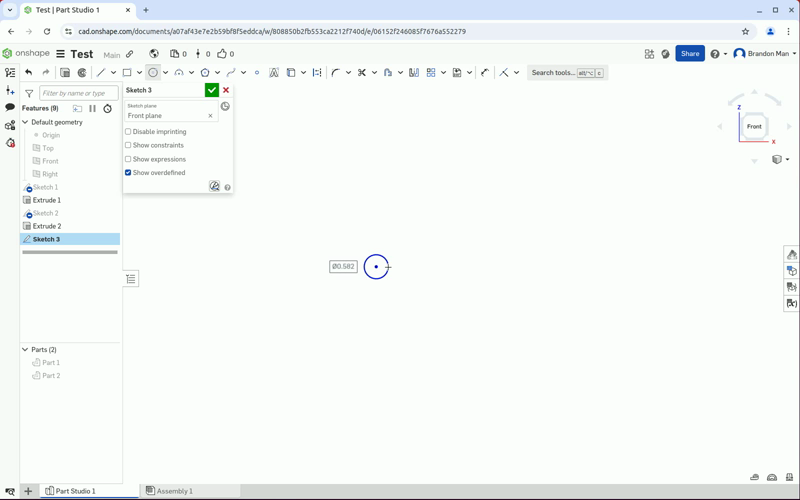
scroll(-6)
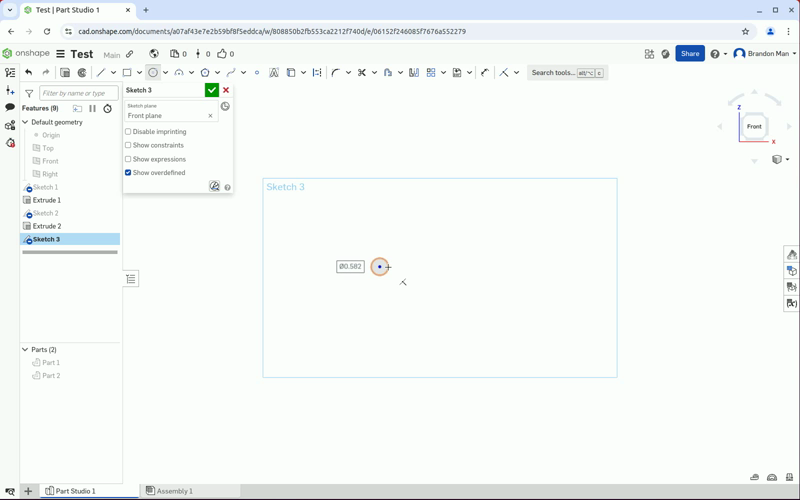
scroll(-6)
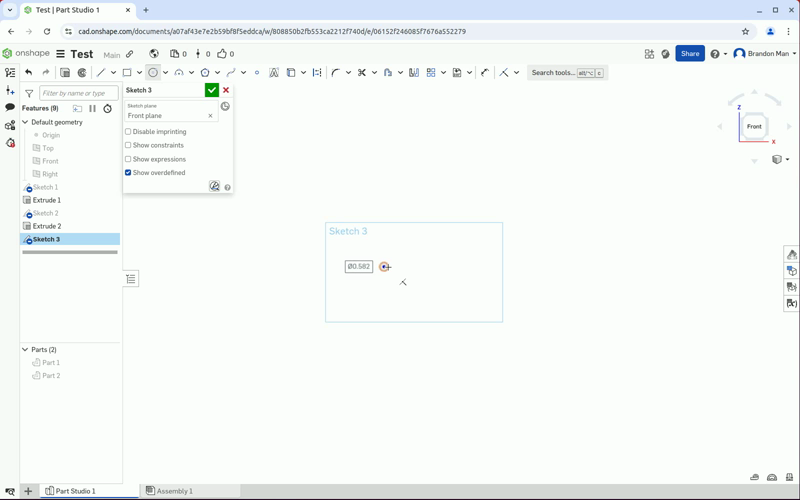
scroll(-6)
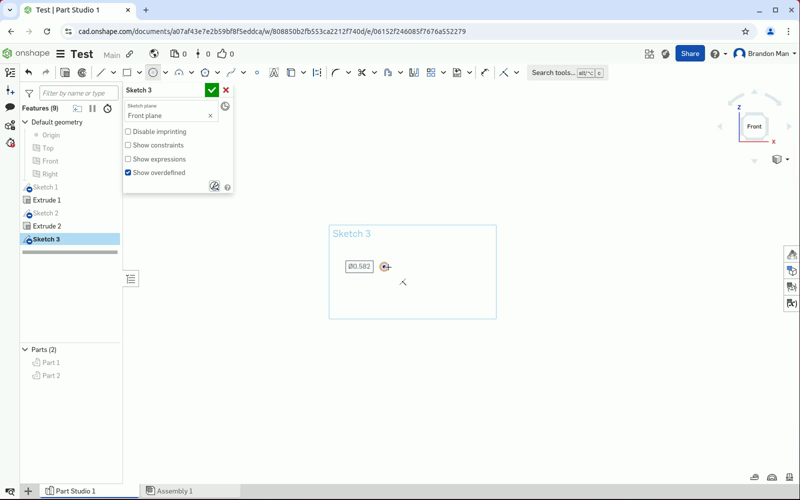
scroll(-6)
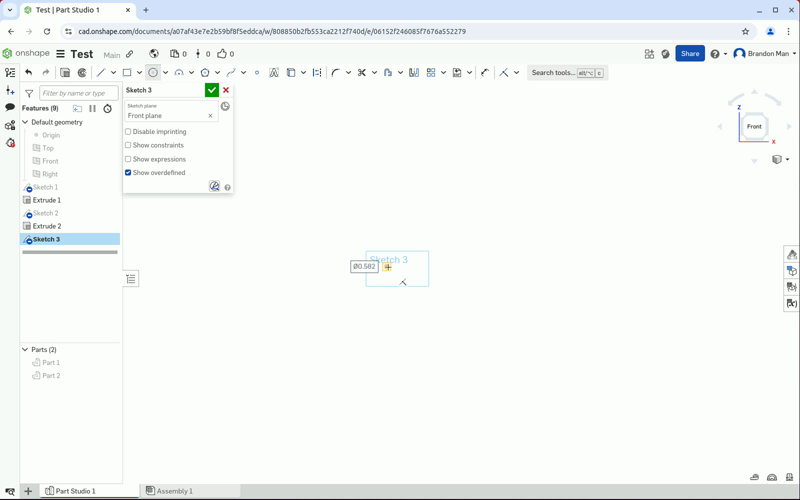
key(esc)
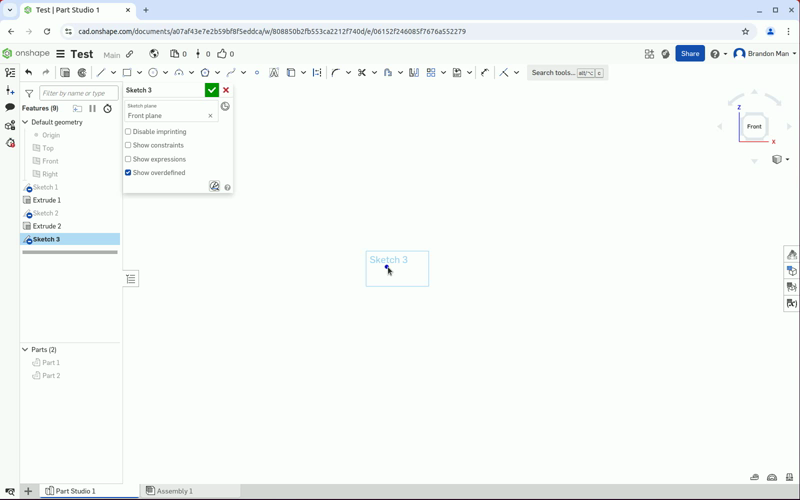
mouse_move(387, 266)
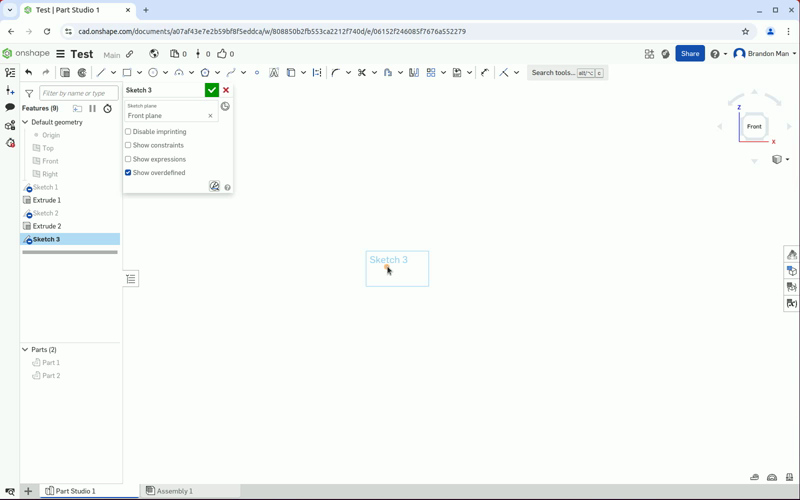
scroll(6)
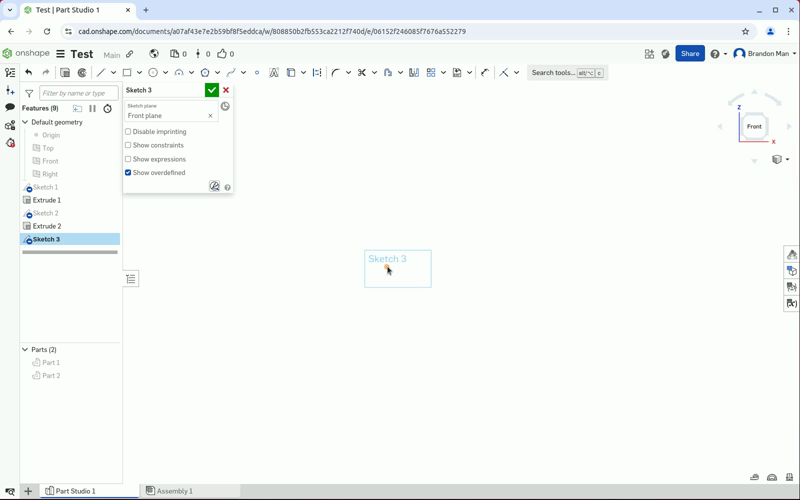
scroll(6)
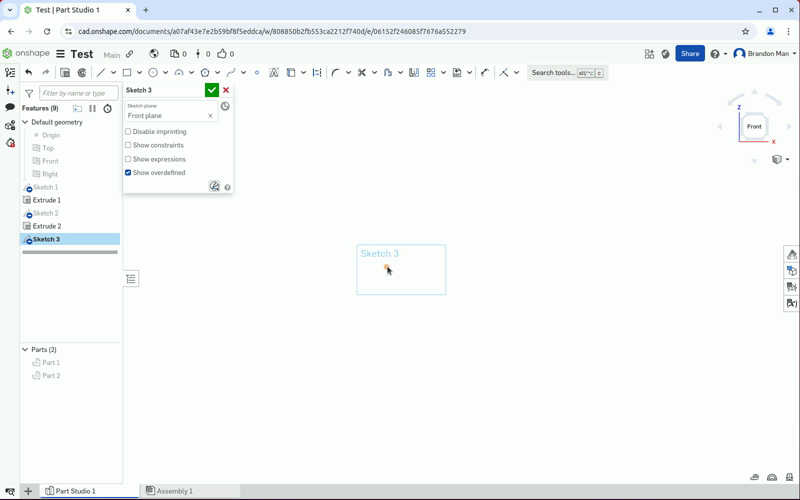
scroll(6)
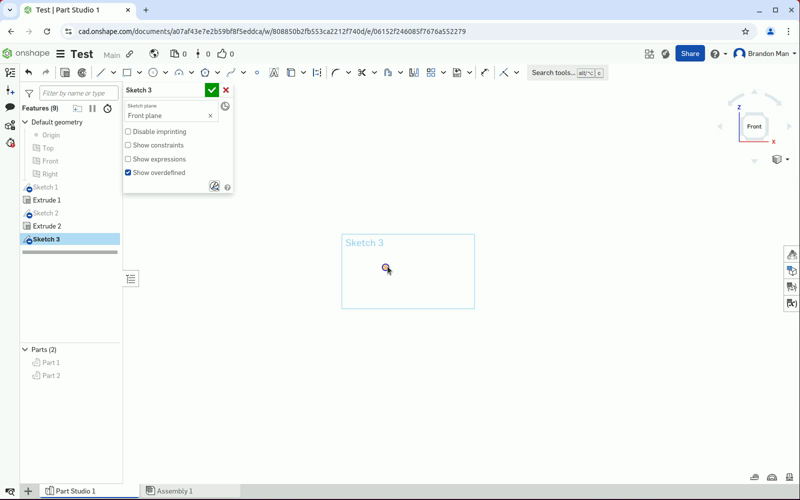
scroll(6)
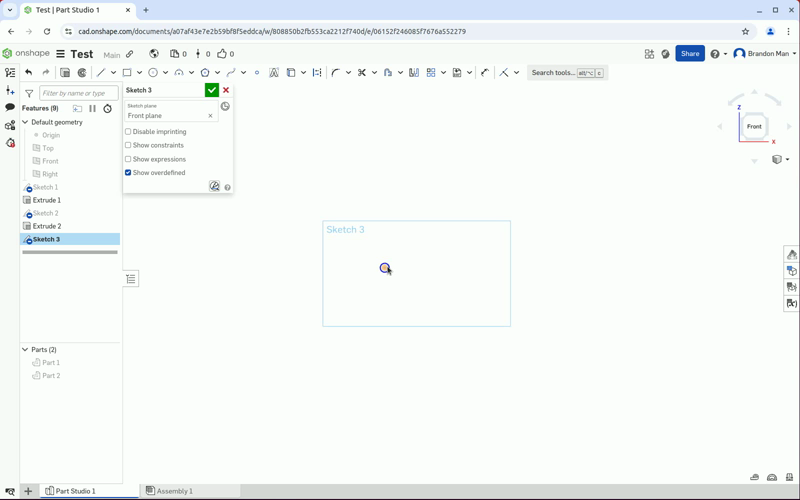
scroll(6)
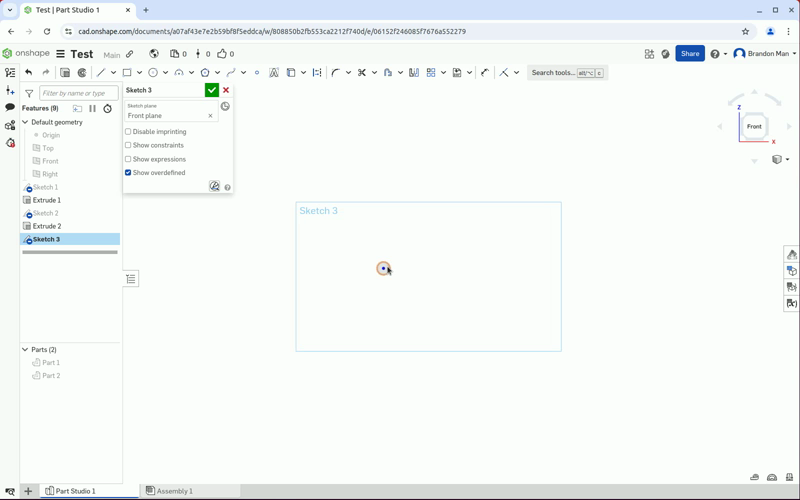
scroll(6)
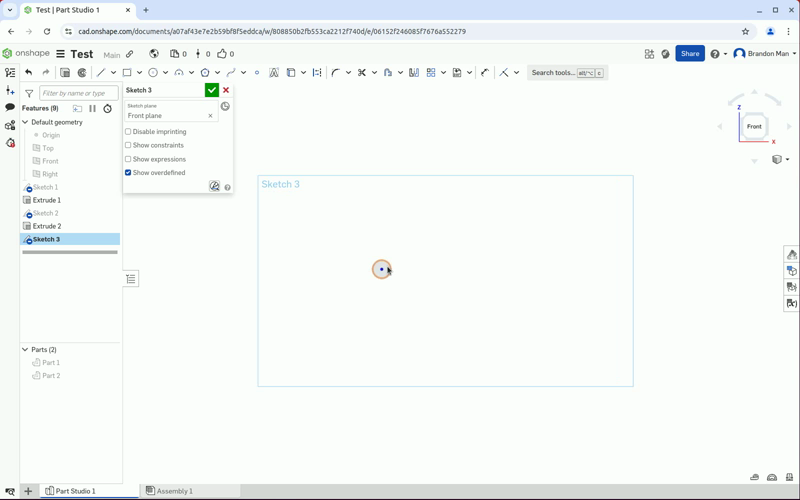
scroll(6)
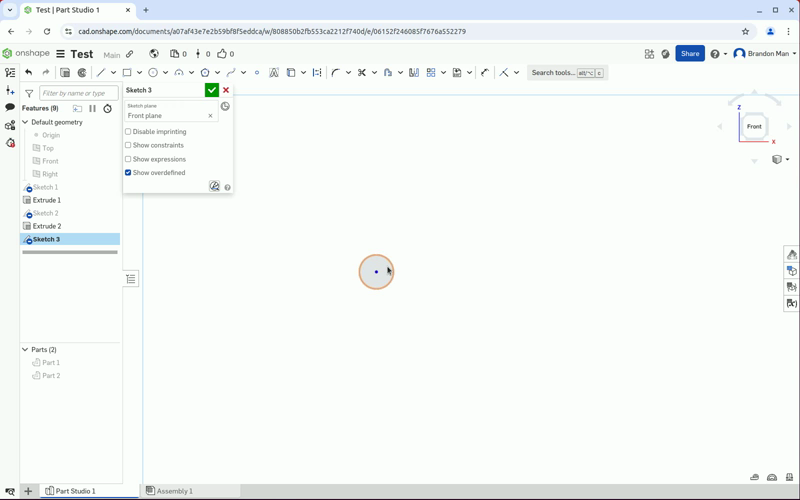
click(387, 266)
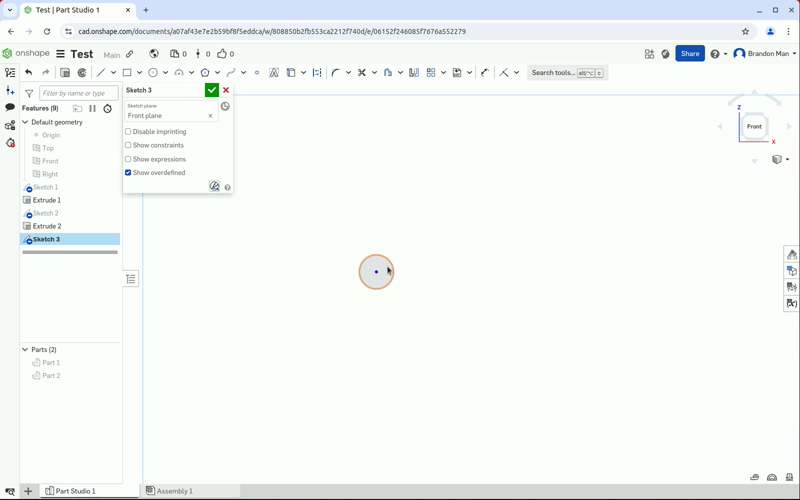
scroll(-6)
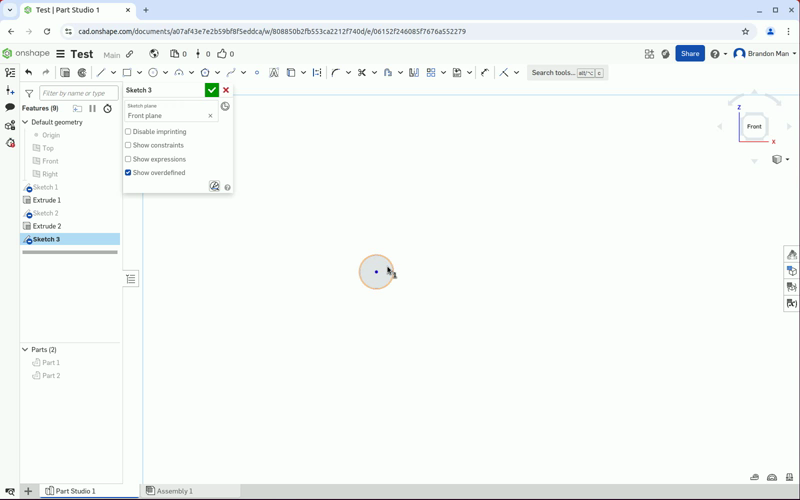
scroll(-6)
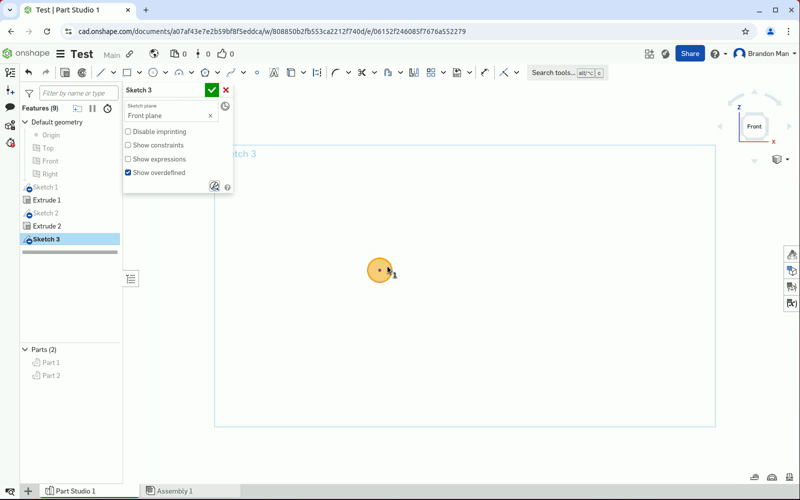
scroll(-6)
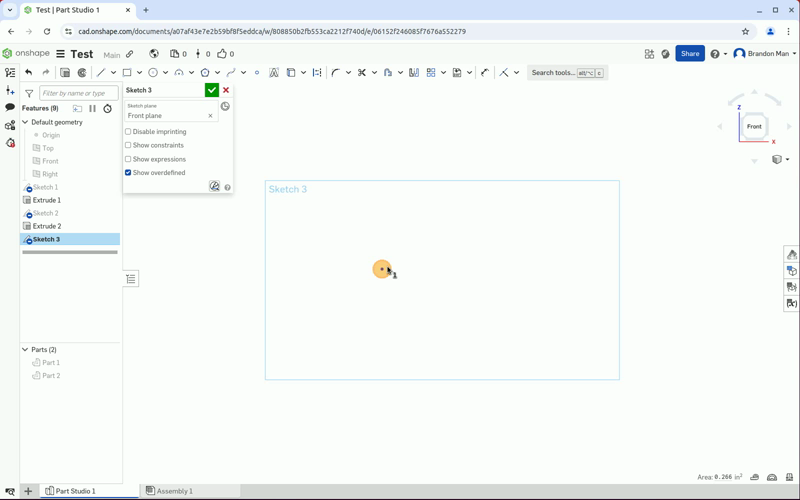
scroll(-6)
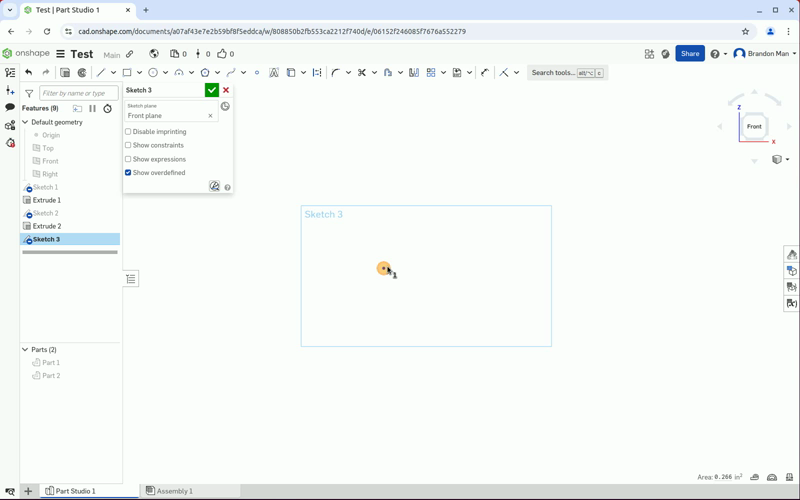
scroll(-6)
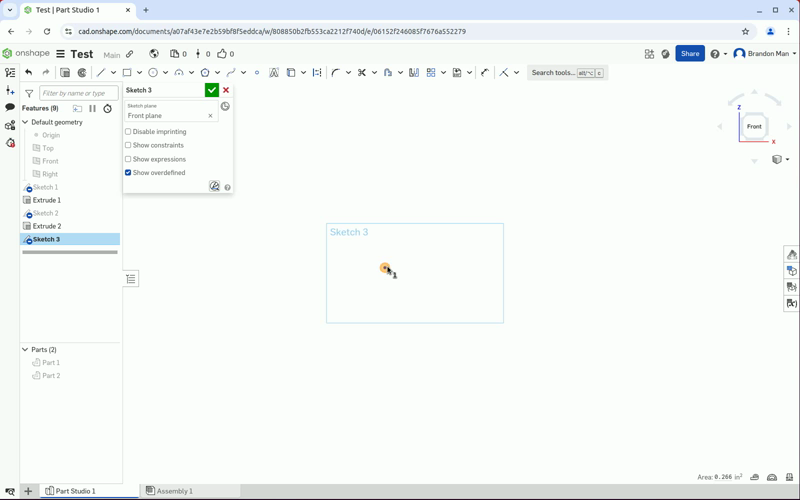
scroll(-6)
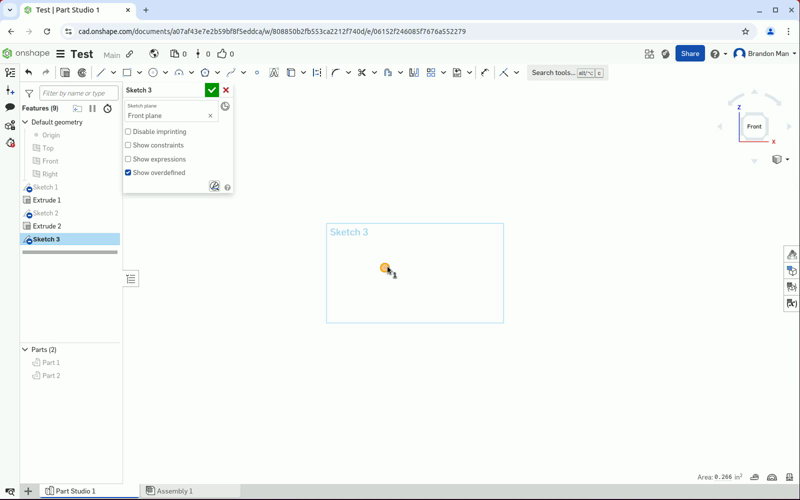
scroll(-6)
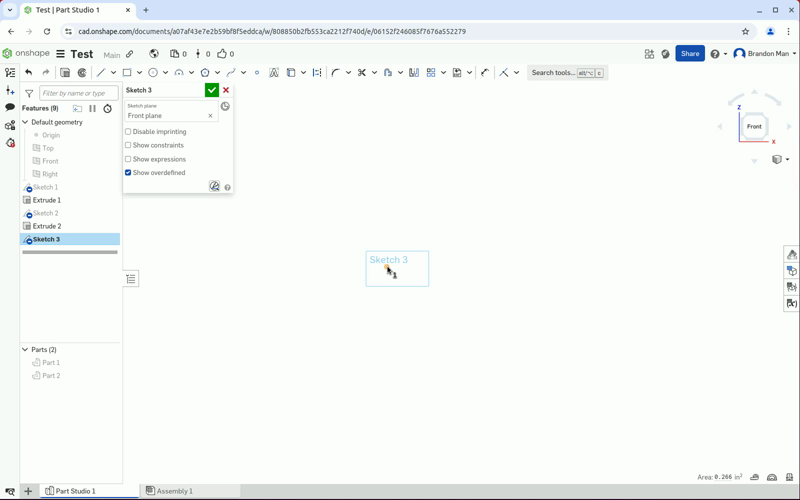
mouse_move(73, 352)
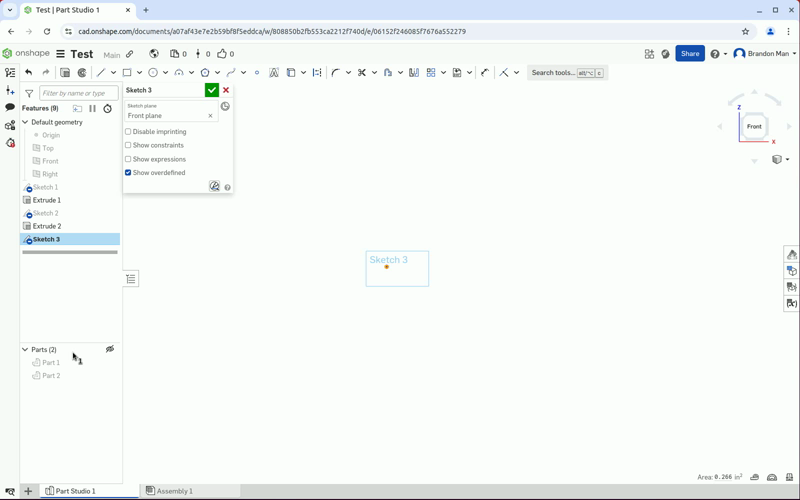
key(shift+y)
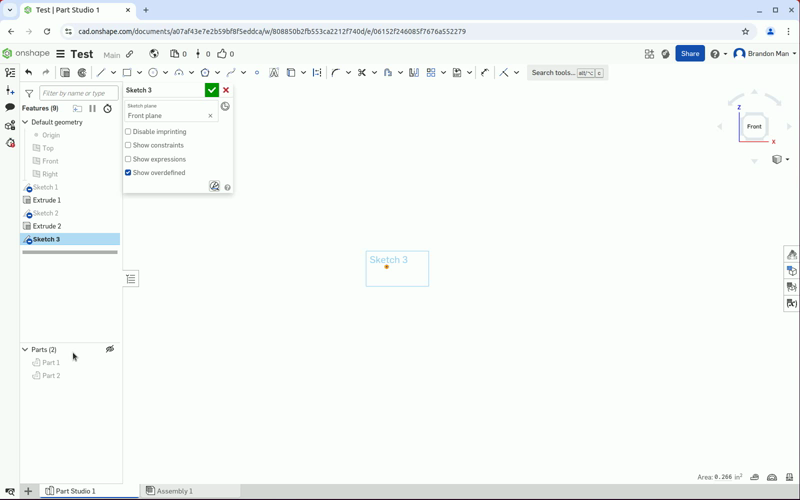
key(shift+e)
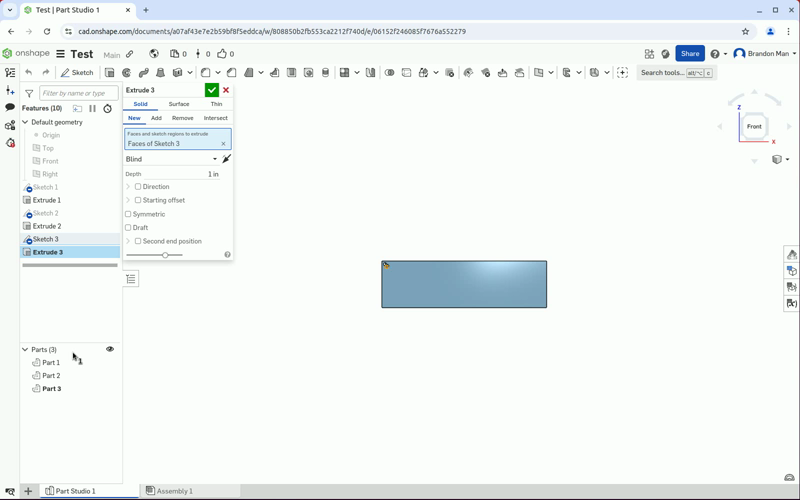
mouse_move(143, 106)
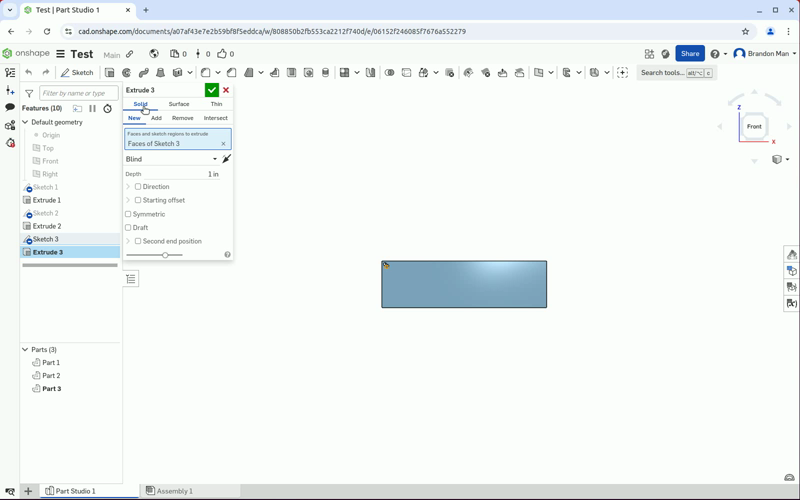
click(143, 106)
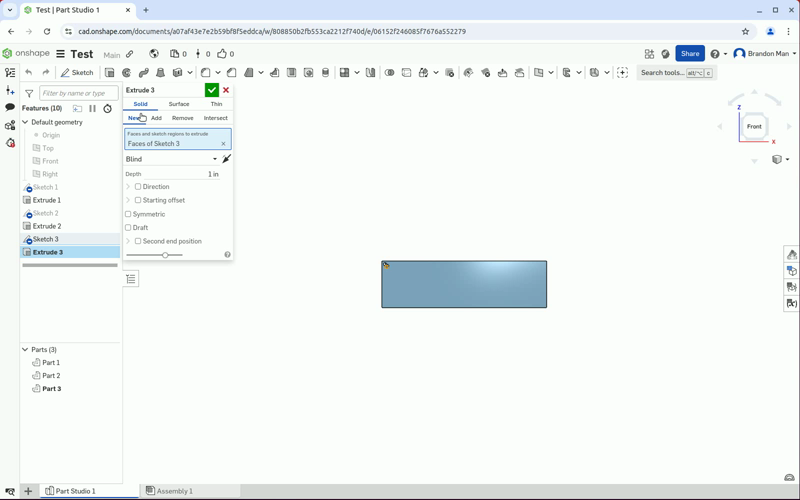
mouse_move(137, 120)
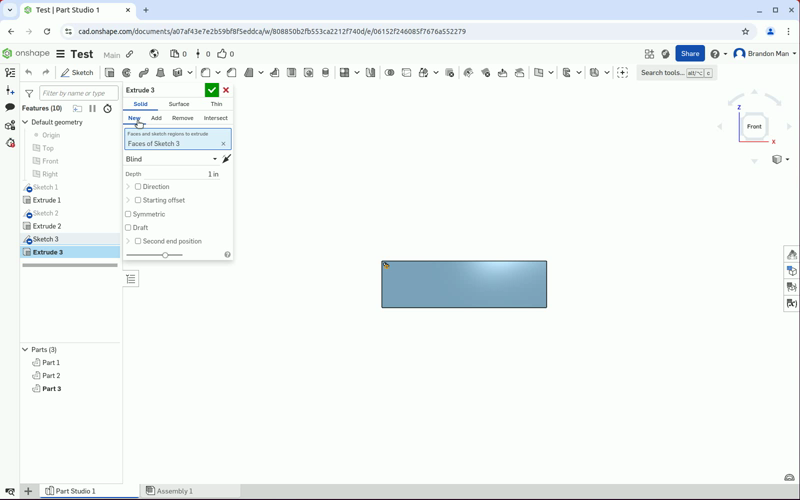
click(137, 120)
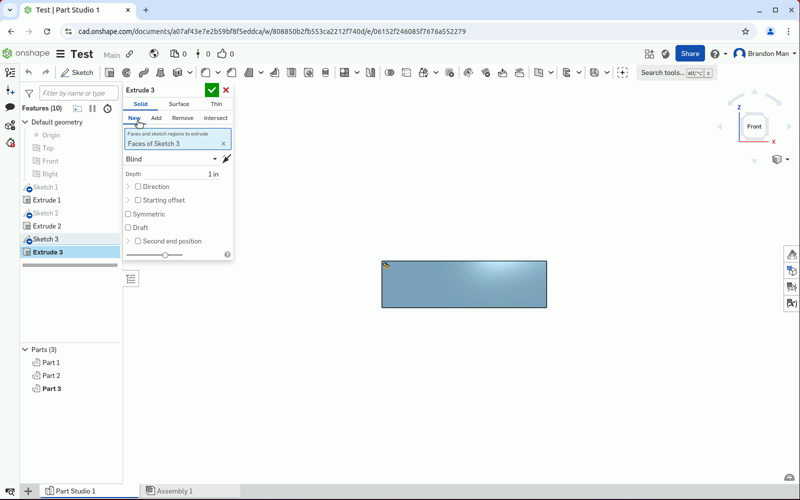
key(tab, 4)
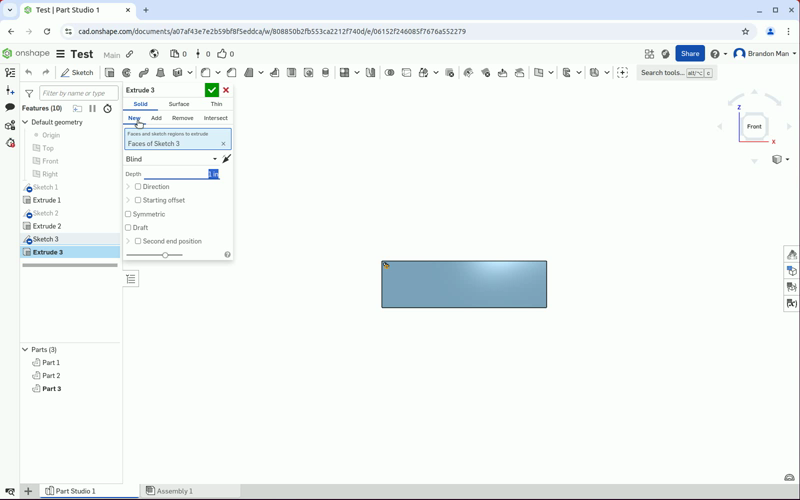
text(-1.926)
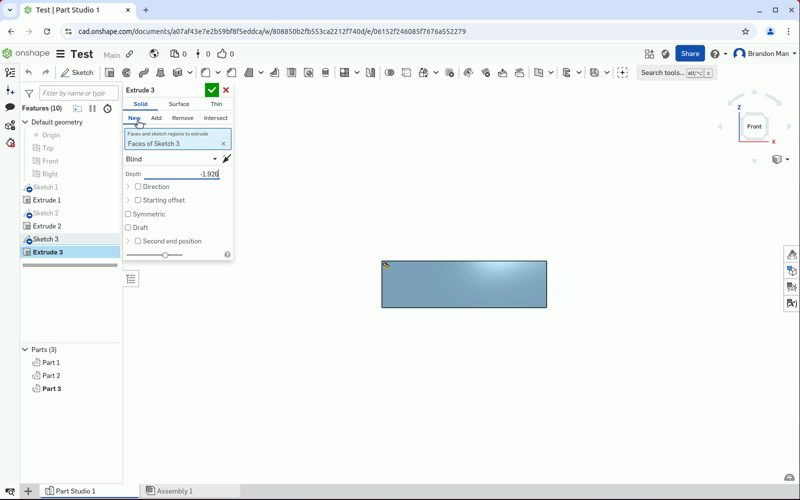
key(enter)
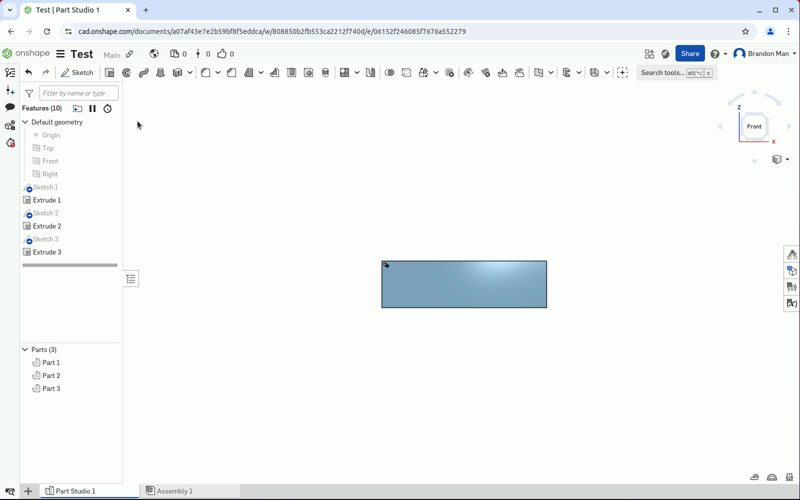
key(shift+h)
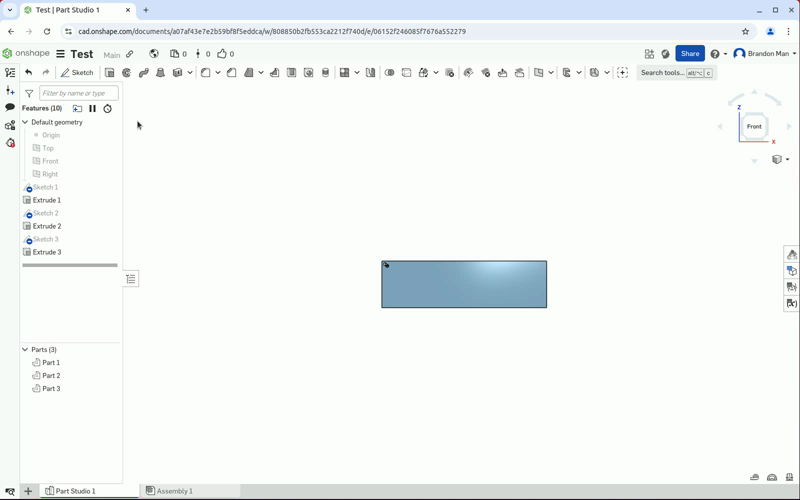
key(shift+h)
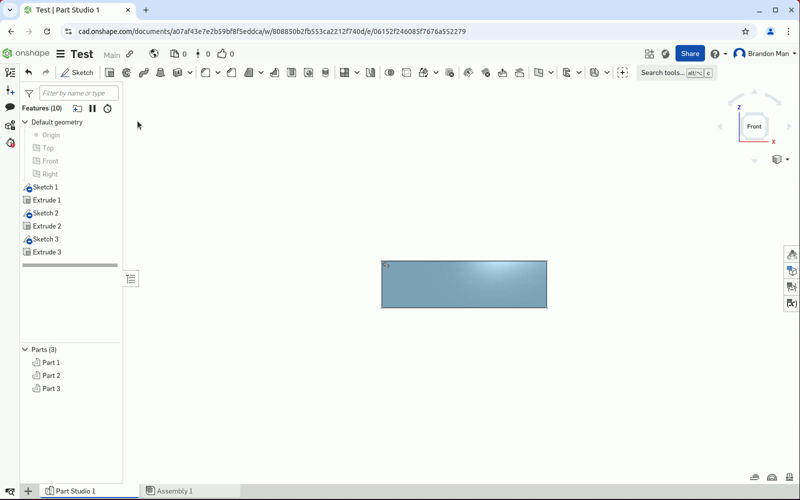
key(shift+7)
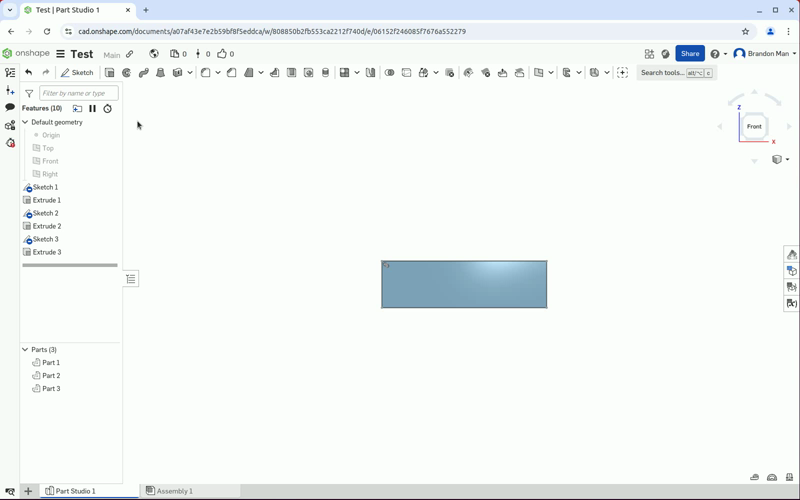
key(left, 2)
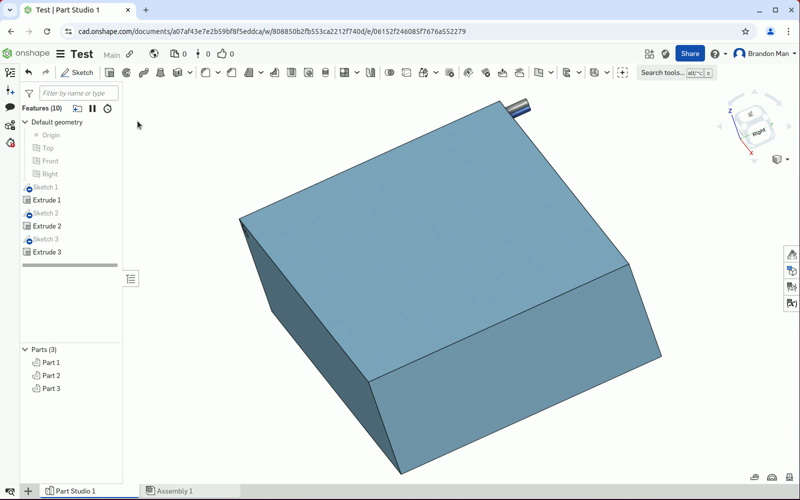
key(down, 2)
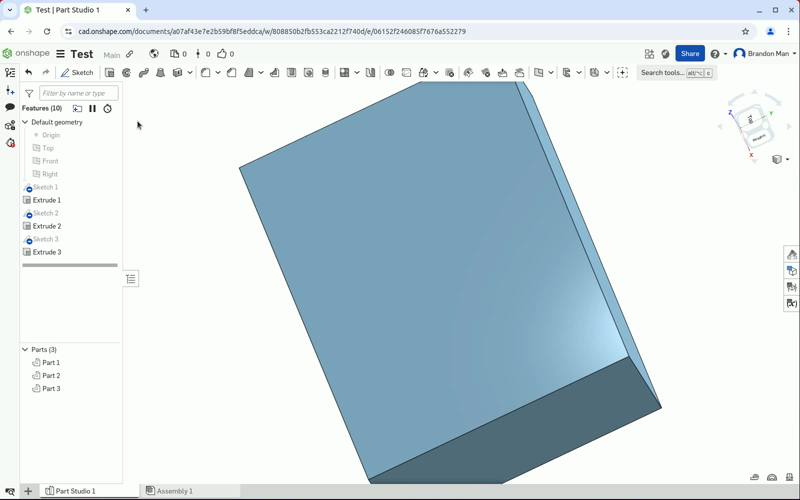
key(up, 2)
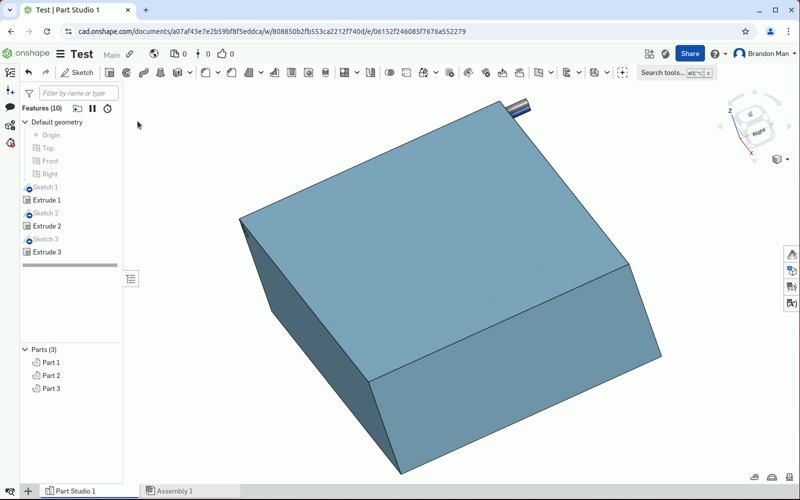
key(right, 2)
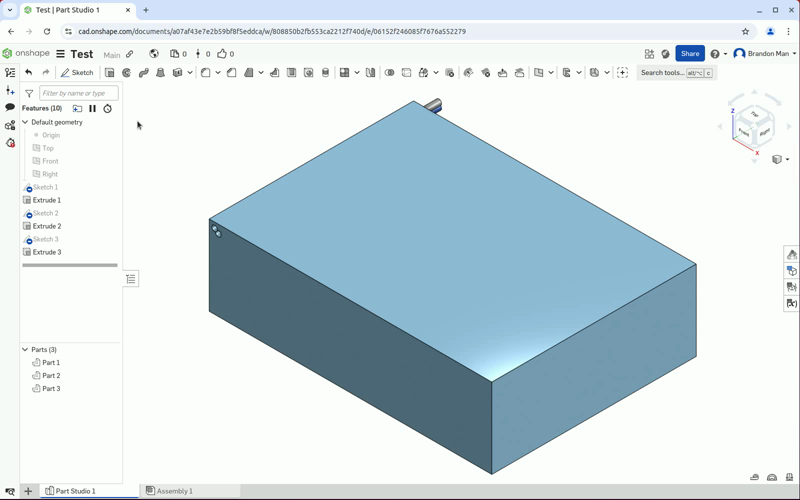
mouse_move(73, 189)
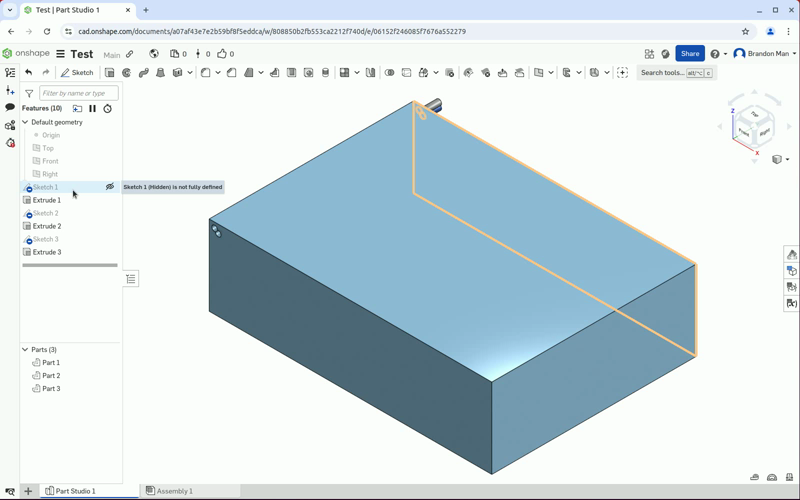
click(73, 189)